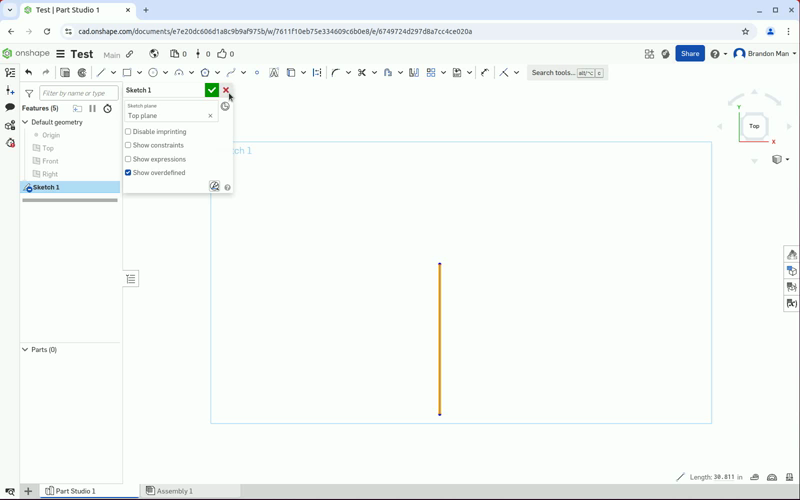
key(shift+h)
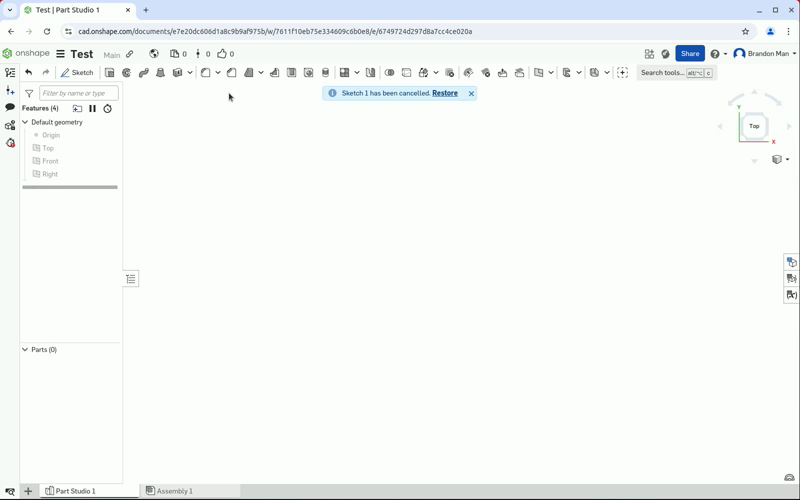
mouse_move(73, 352)
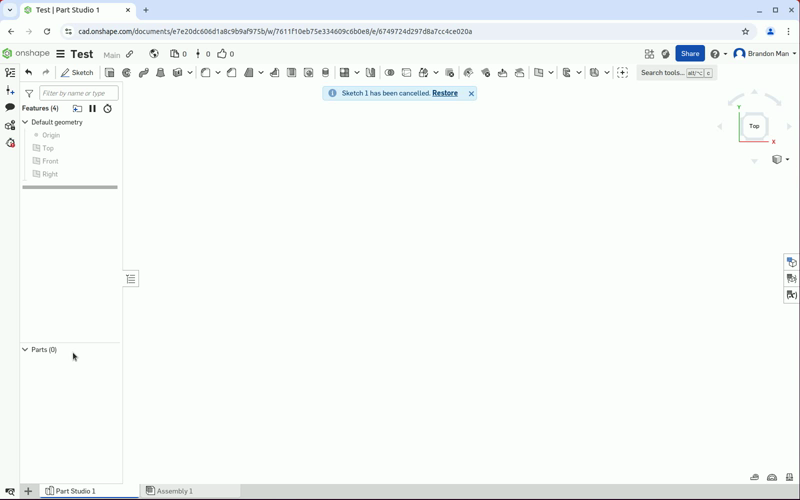
key(y)
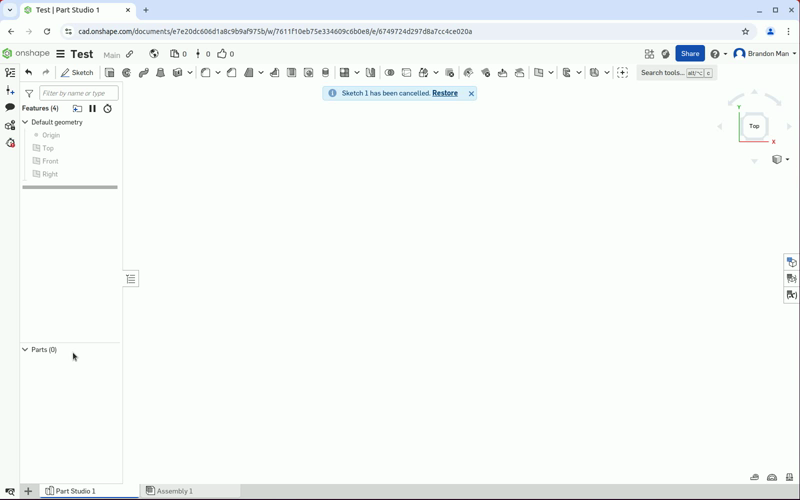
key(shift+p)
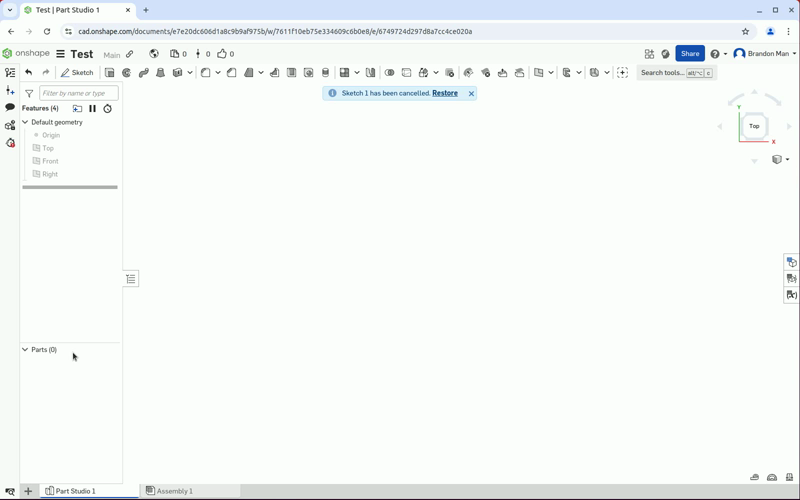
key(space)
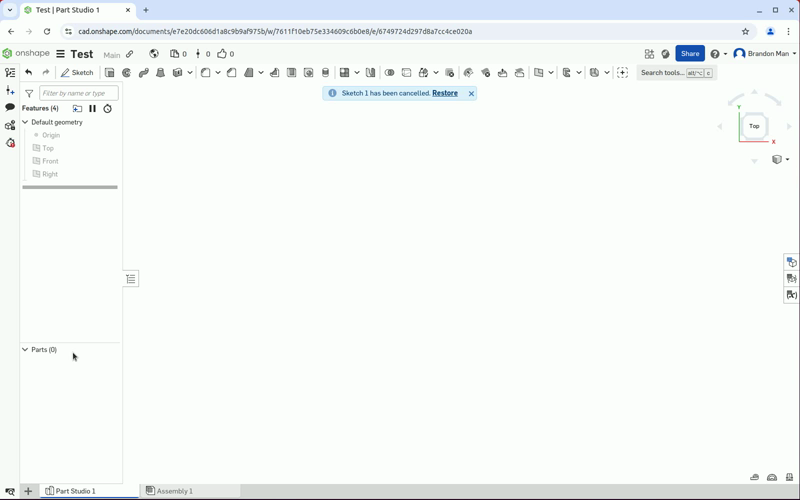
key_down(shift)
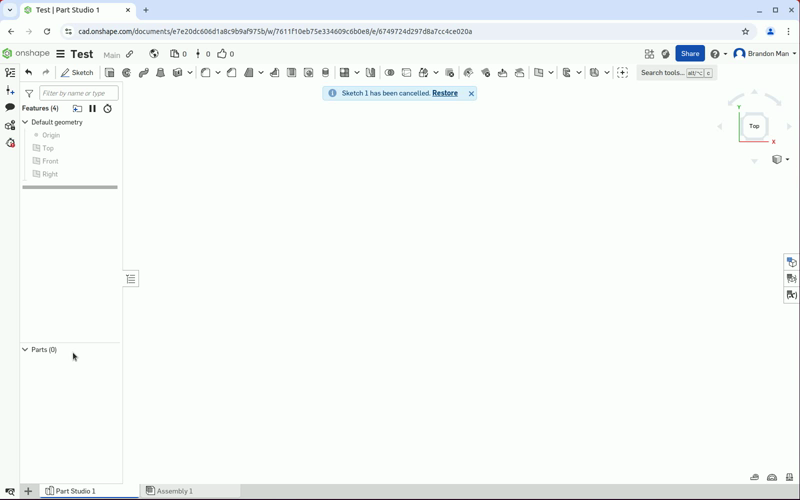
key(up)
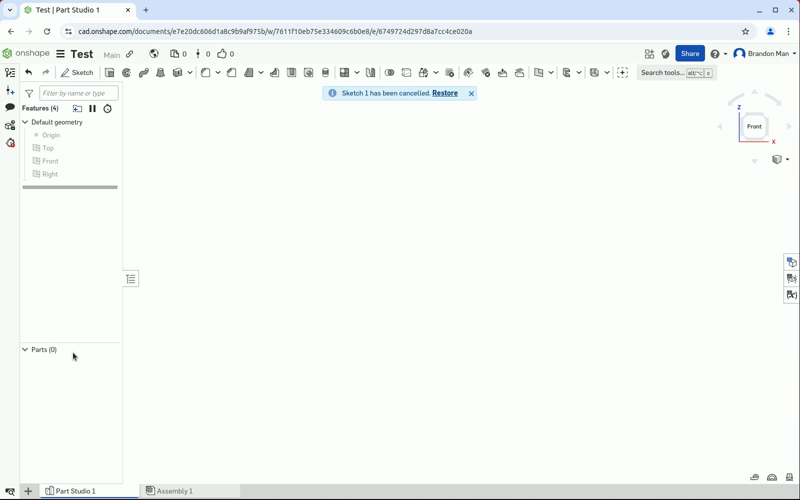
key_up(shift)
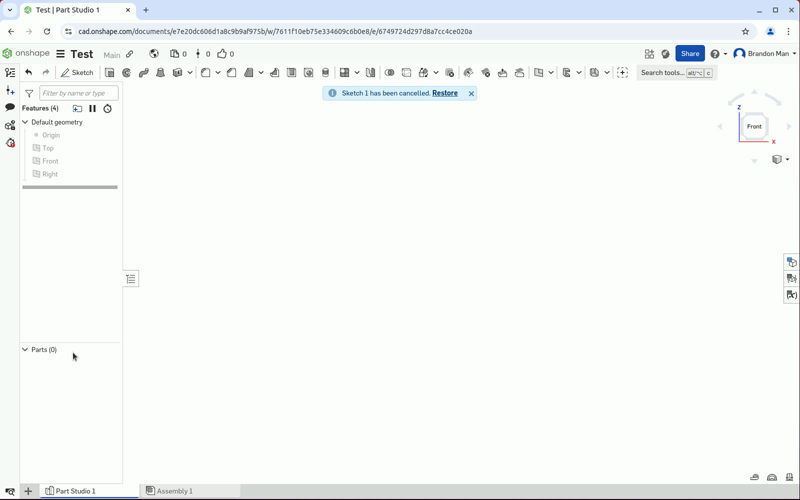
mouse_move(73, 352)
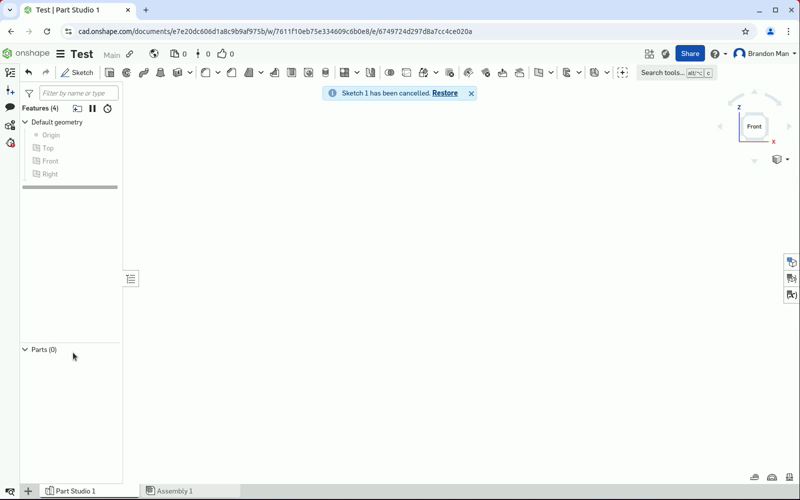
key(shift+y)
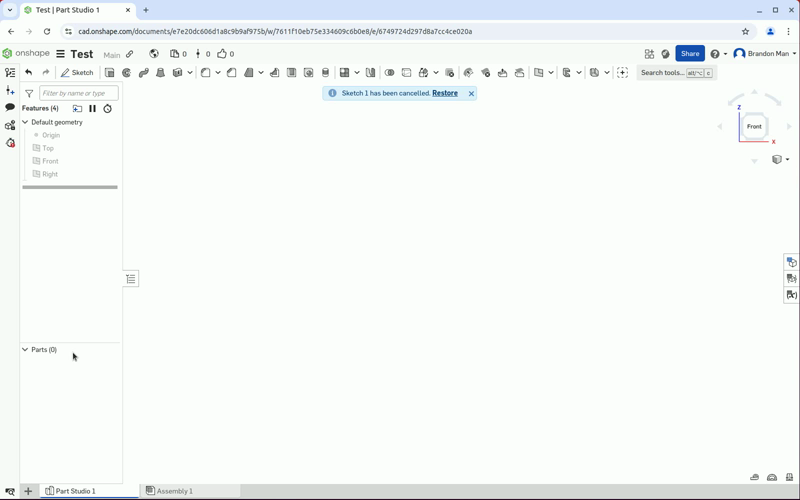
key(shift+s)
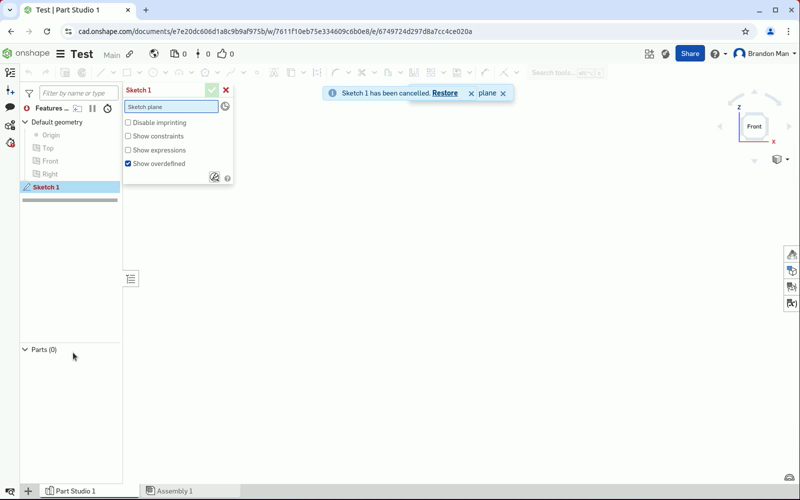
mouse_move(73, 163)
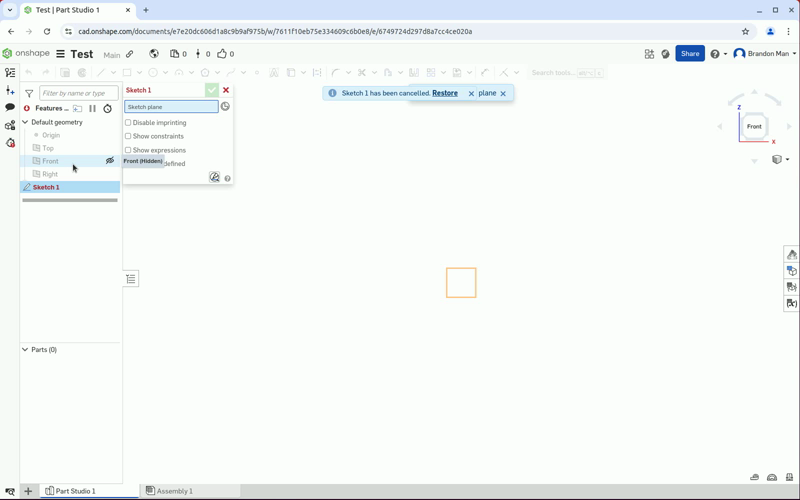
click(73, 163)
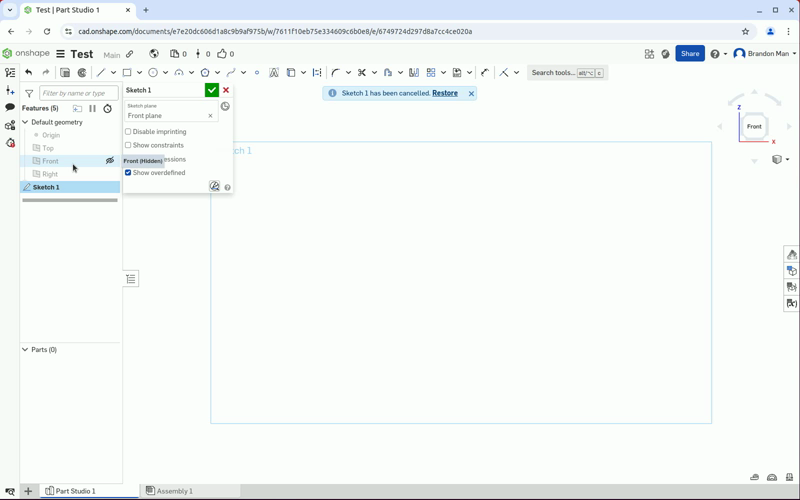
mouse_move(73, 352)
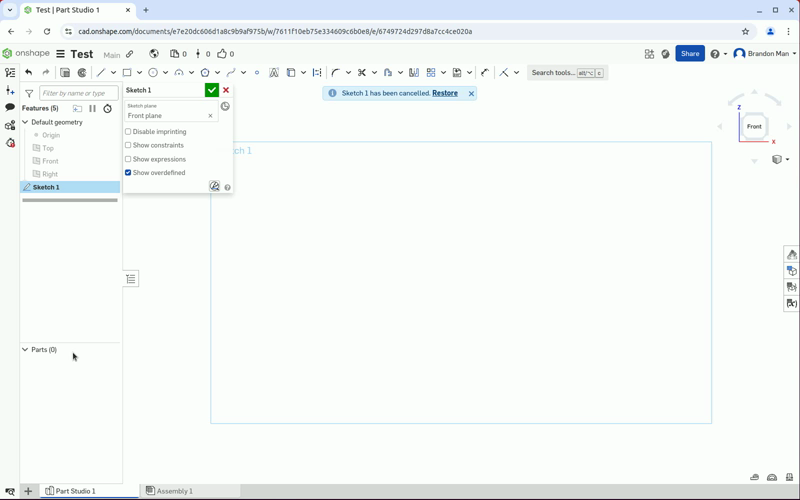
key(y)
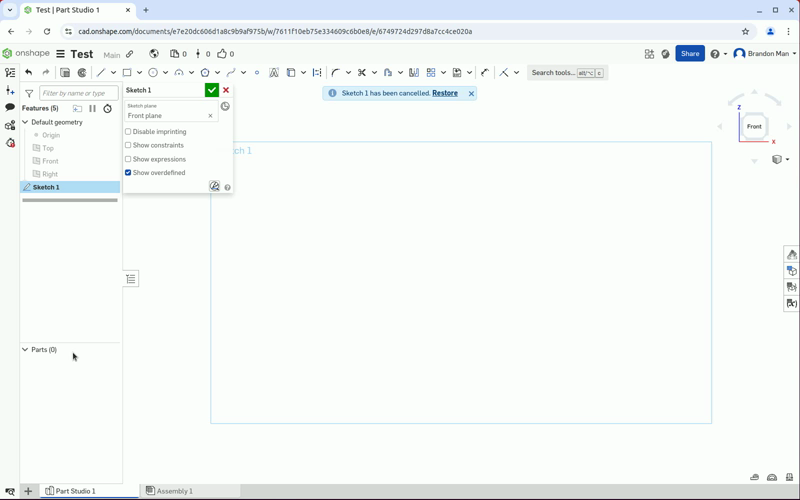
key(l)
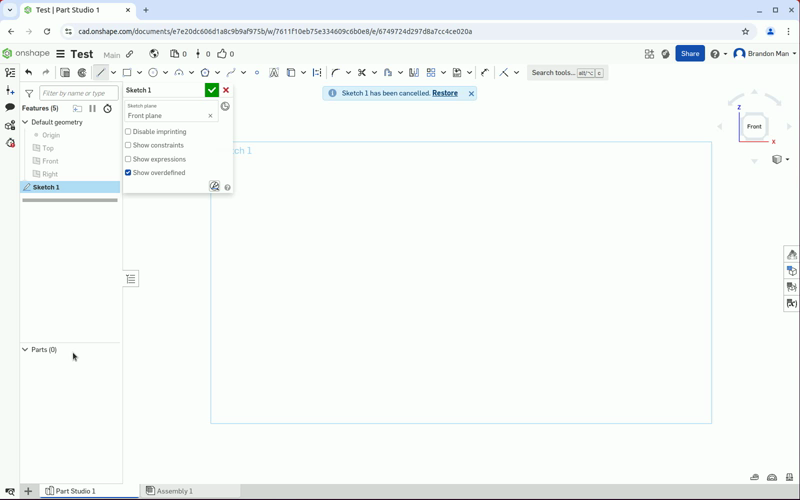
key_down(shift)
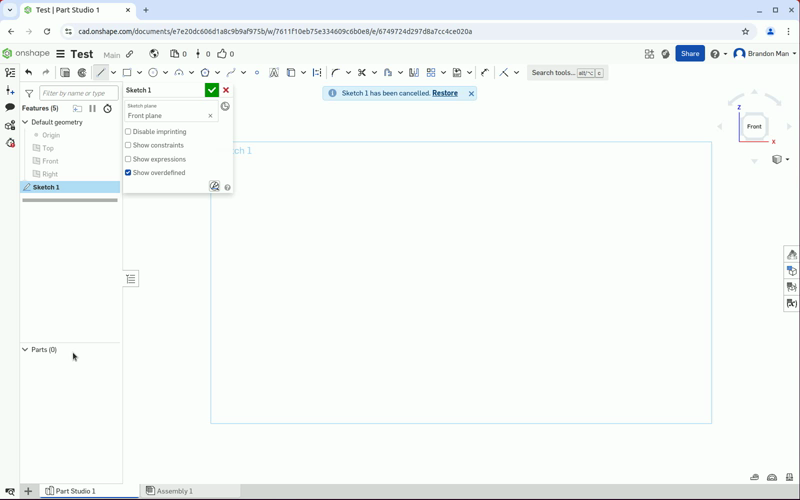
mouse_move(460, 282)
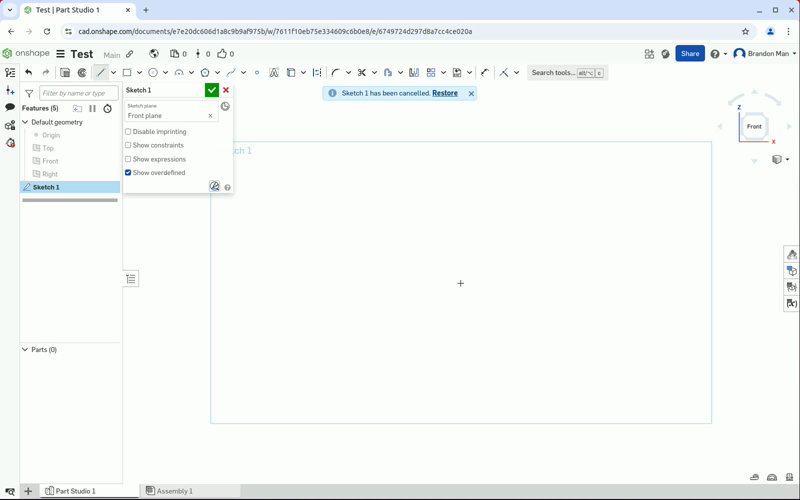
click(460, 282)
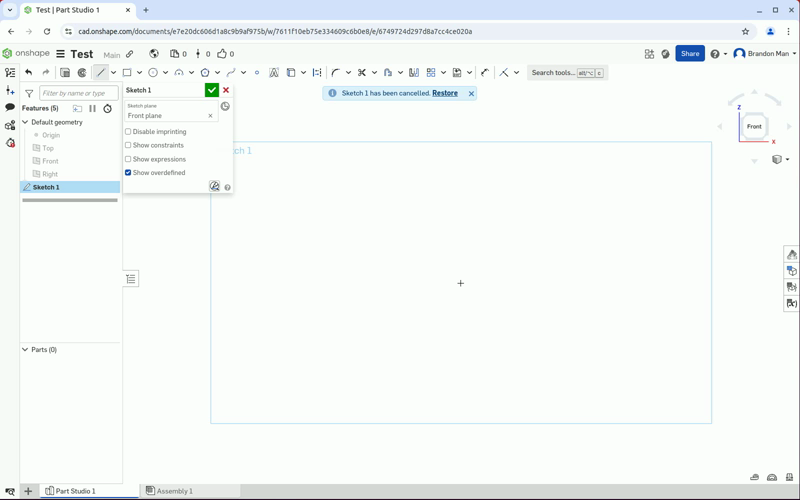
key_up(shift)
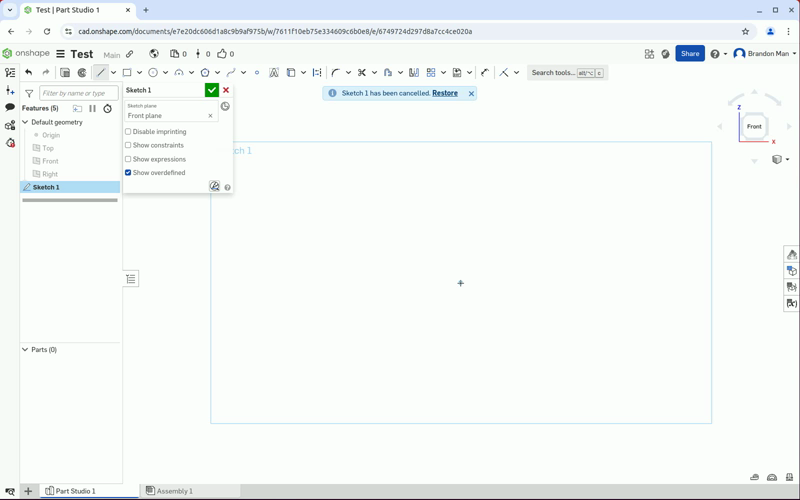
key_down(shift)
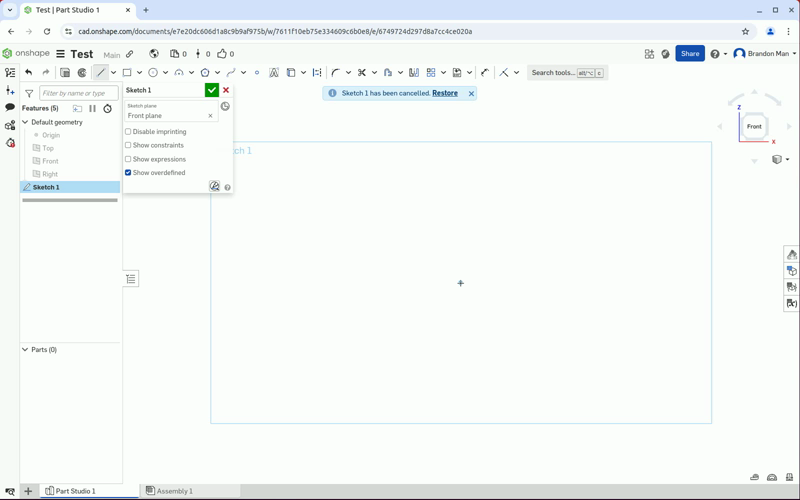
mouse_move(551, 282)
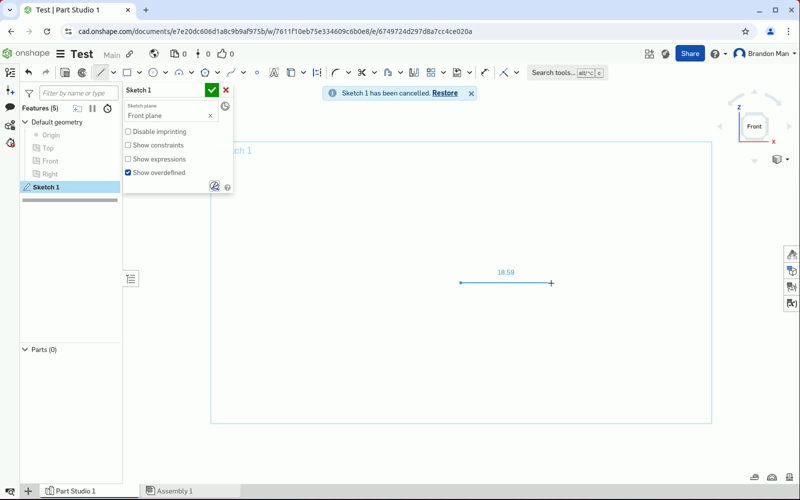
click(551, 282)
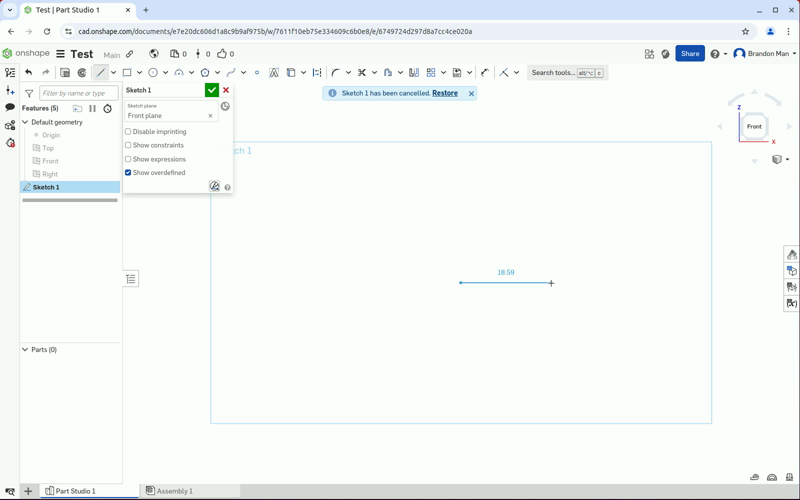
key_up(shift)
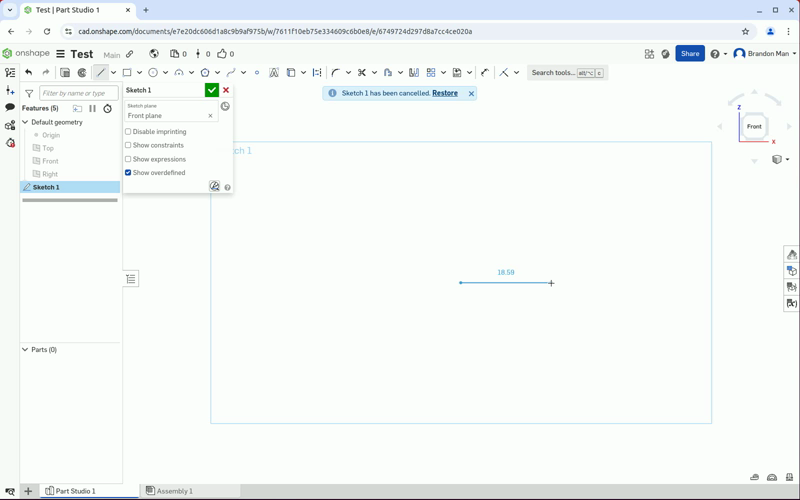
key_down(shift)
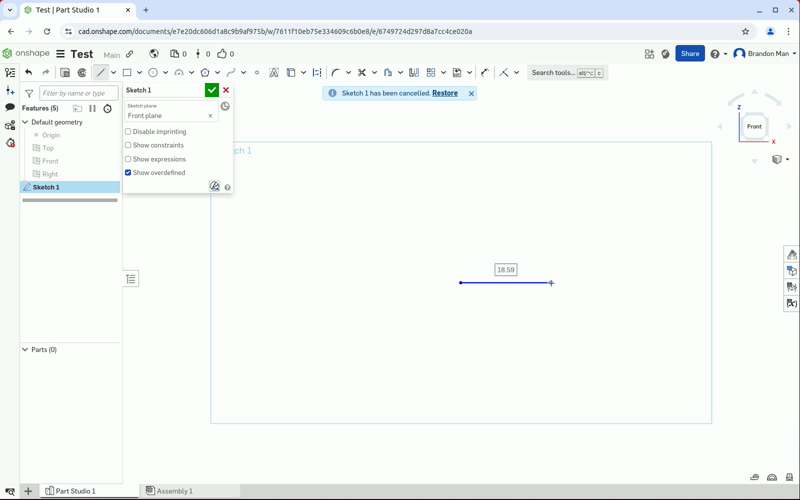
mouse_move(581, 282)
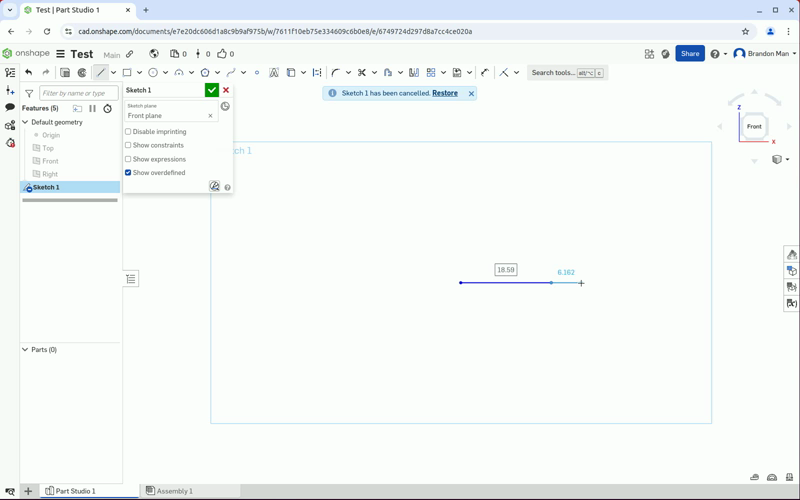
mouse_move(551, 277)
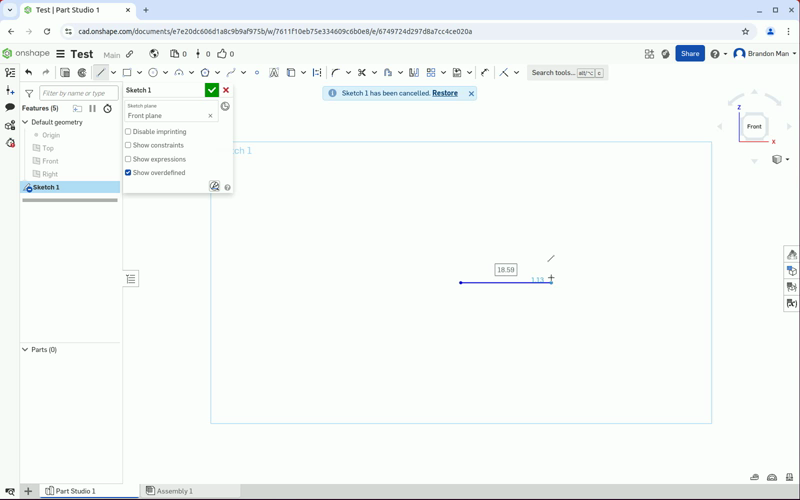
scroll(6)
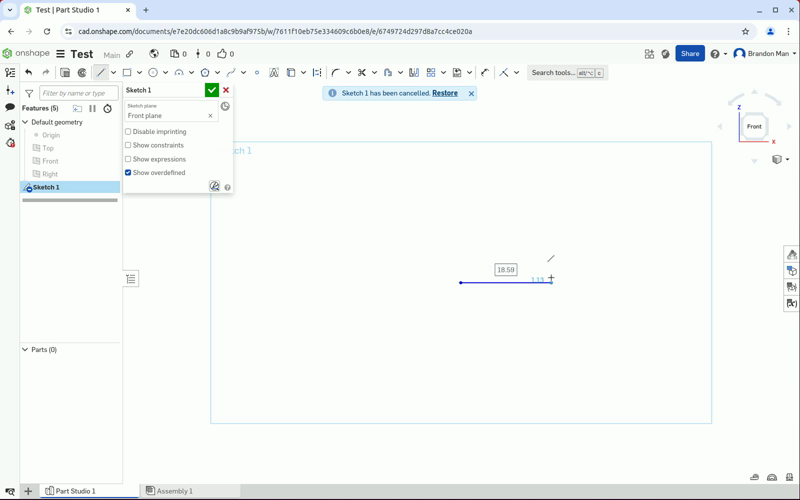
scroll(6)
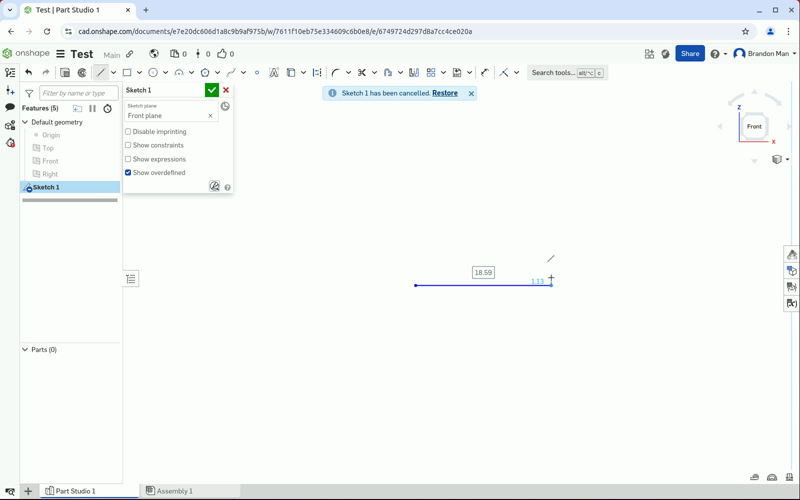
scroll(6)
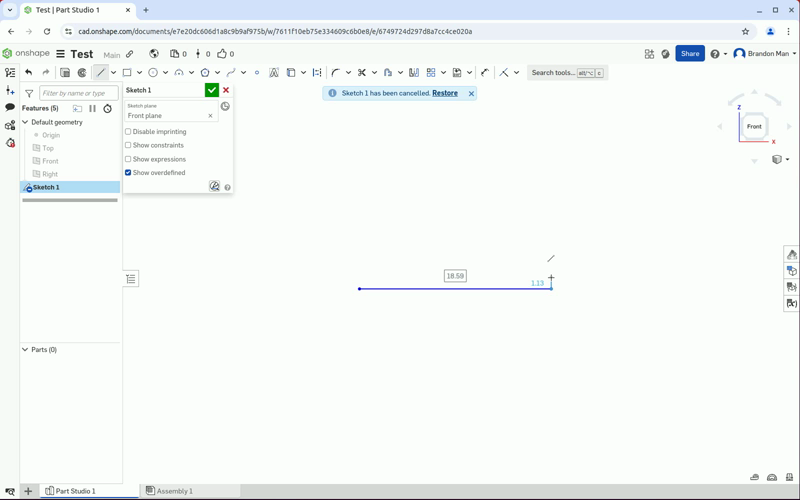
scroll(6)
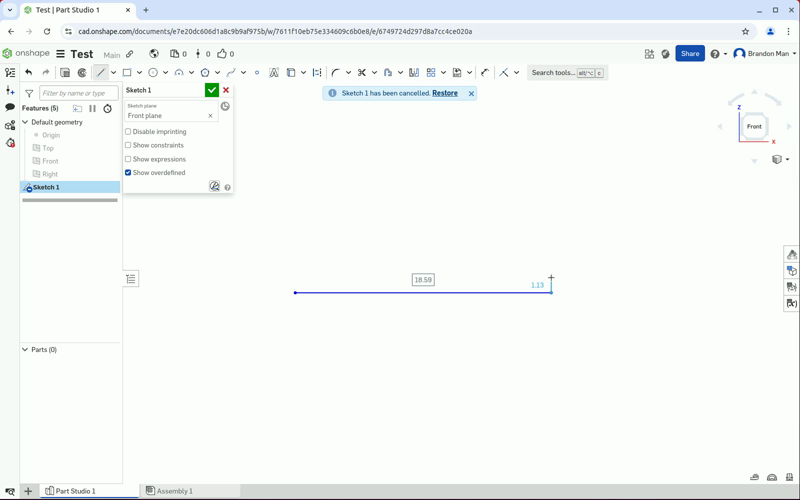
scroll(6)
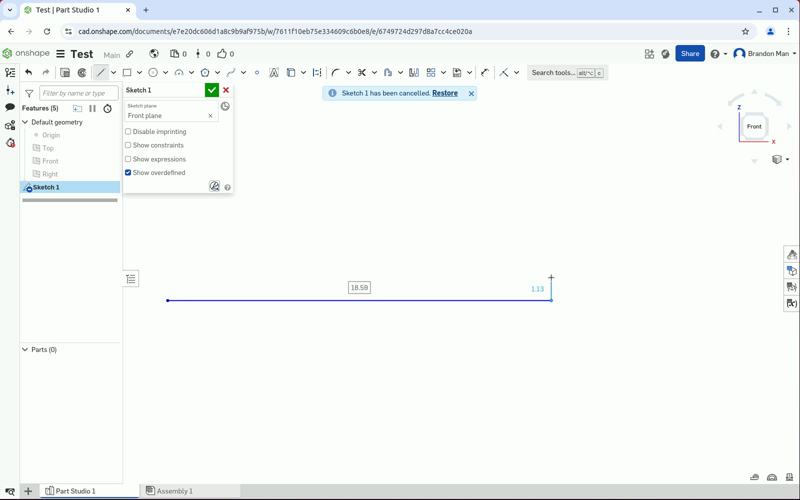
scroll(6)
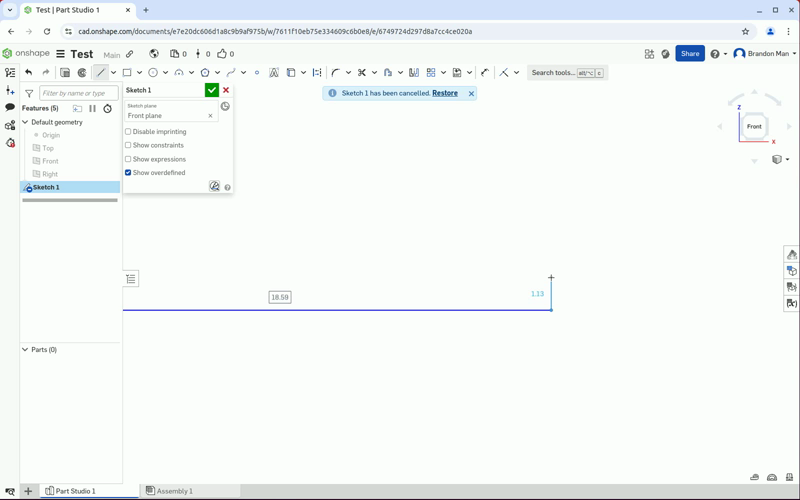
scroll(6)
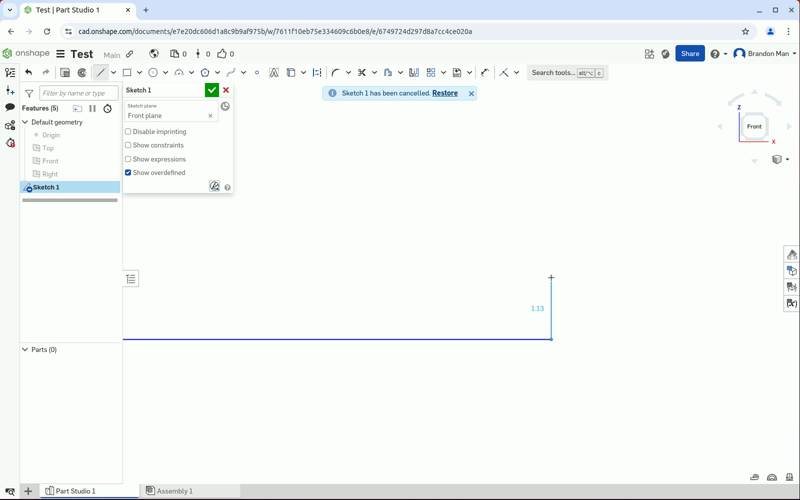
click(551, 277)
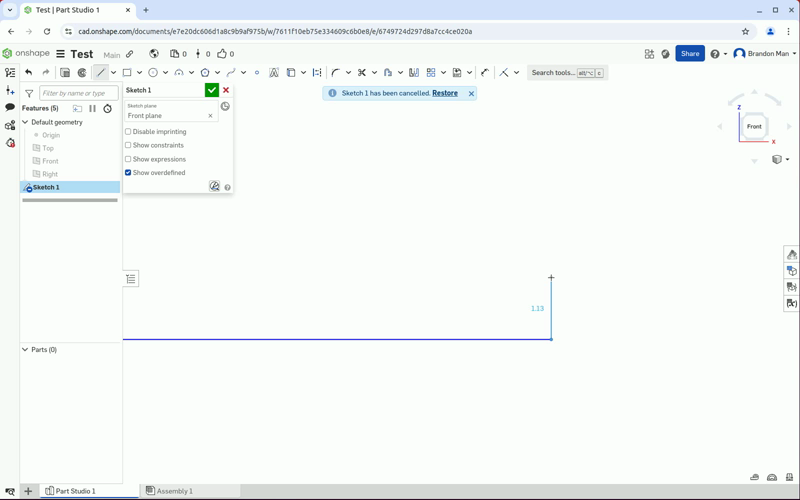
scroll(-6)
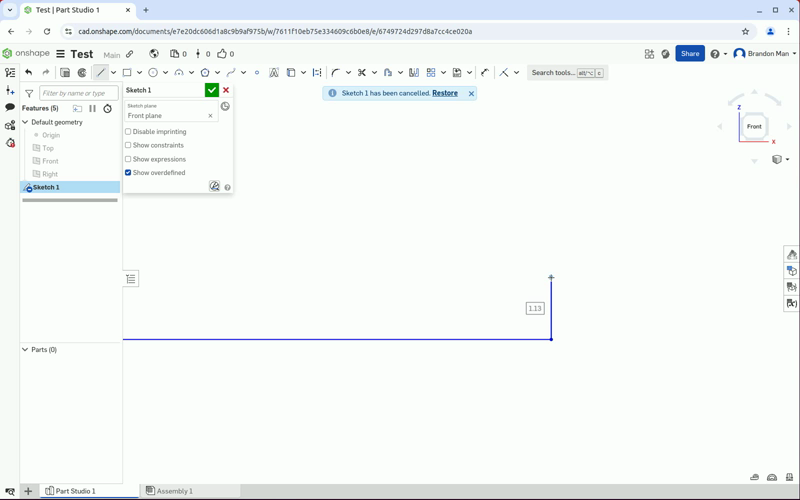
scroll(-6)
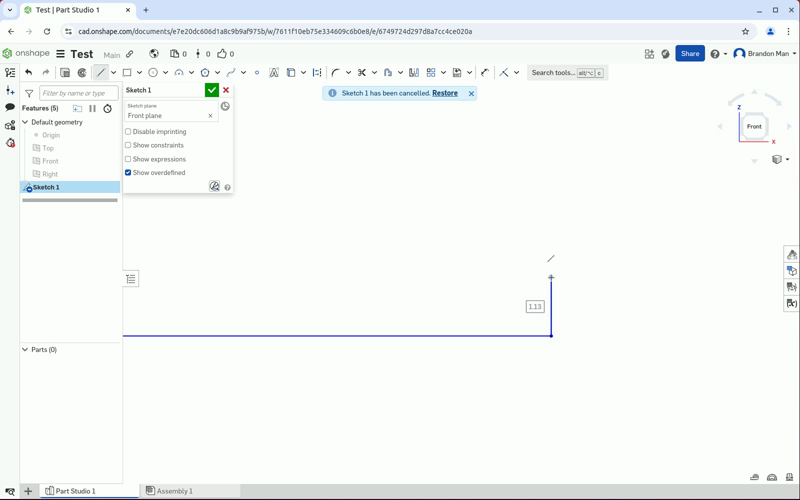
scroll(-6)
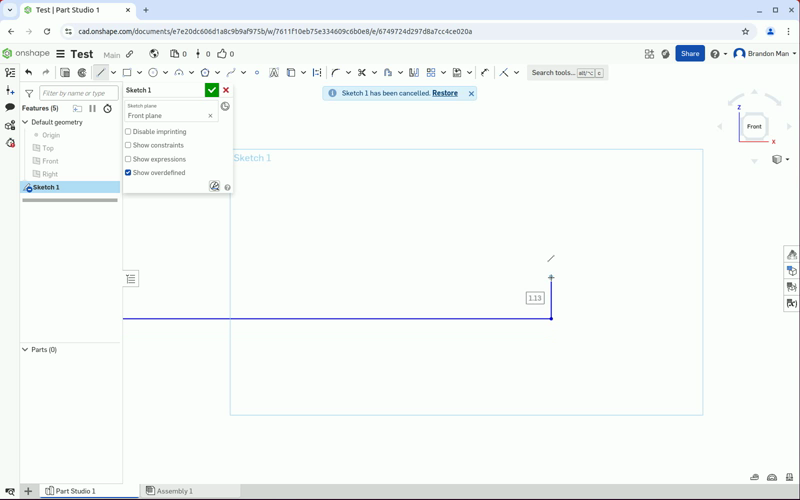
scroll(-6)
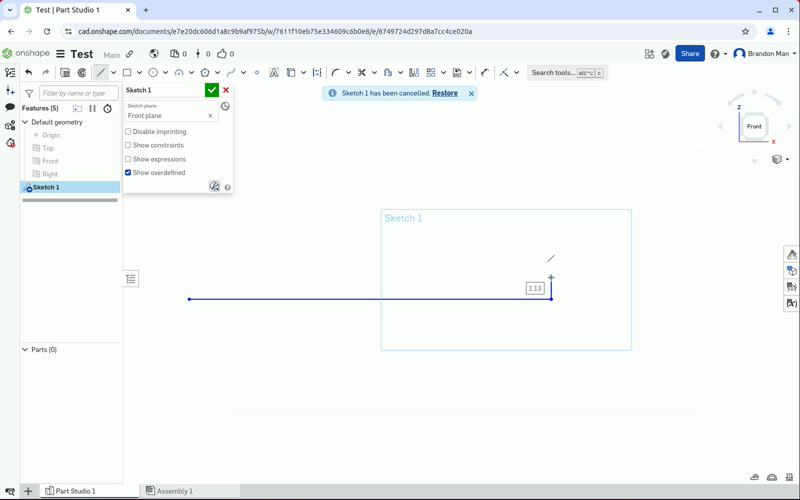
scroll(-6)
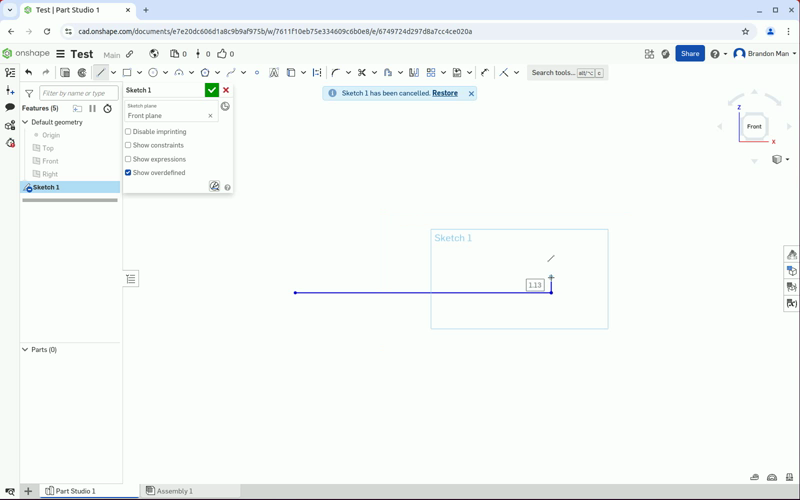
scroll(-6)
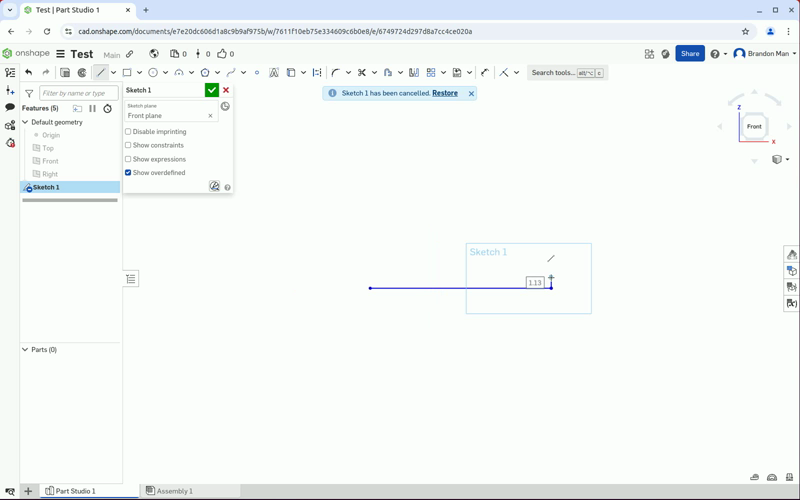
scroll(-6)
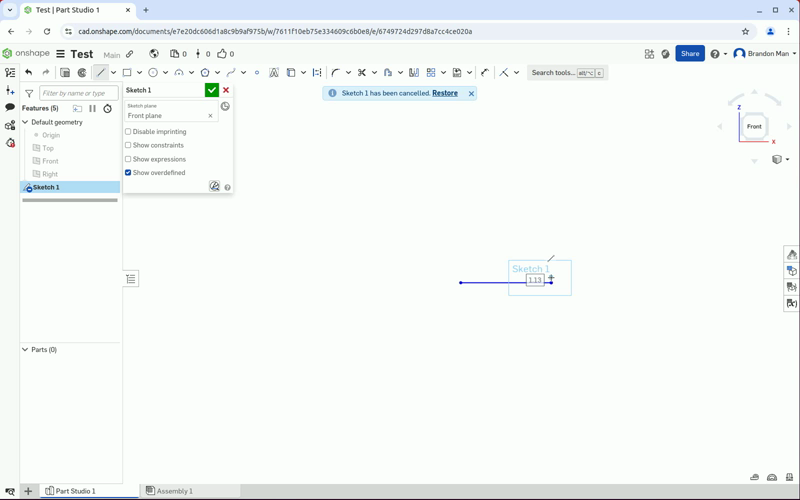
key_up(shift)
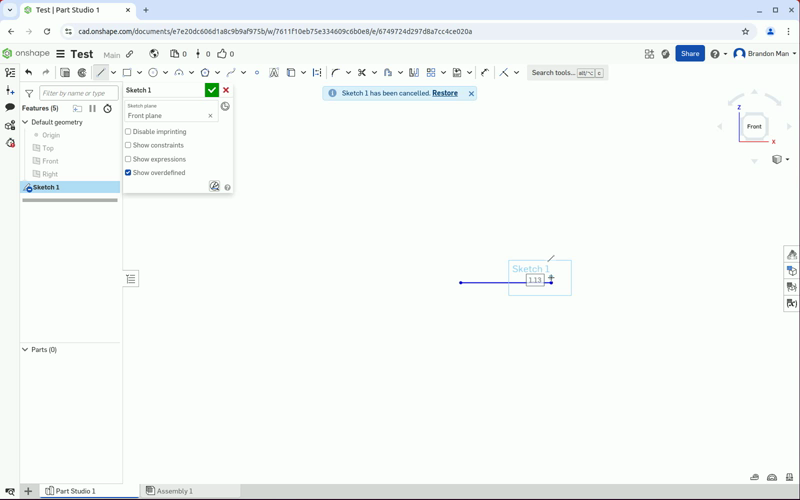
key_down(shift)
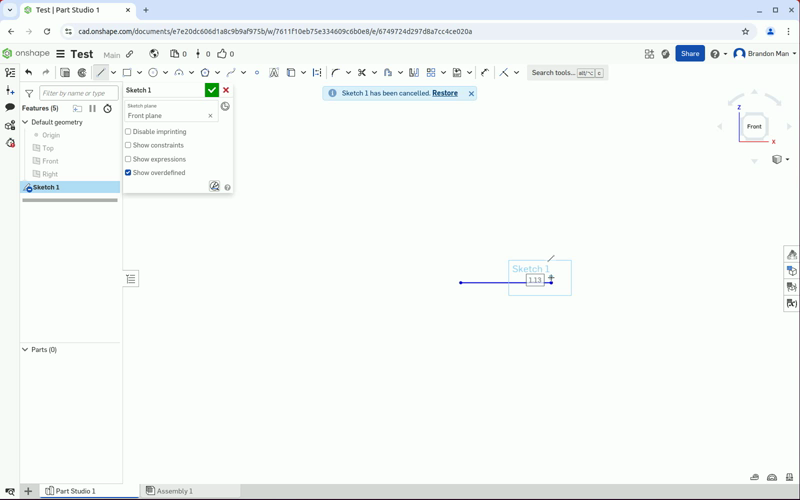
mouse_move(460, 277)
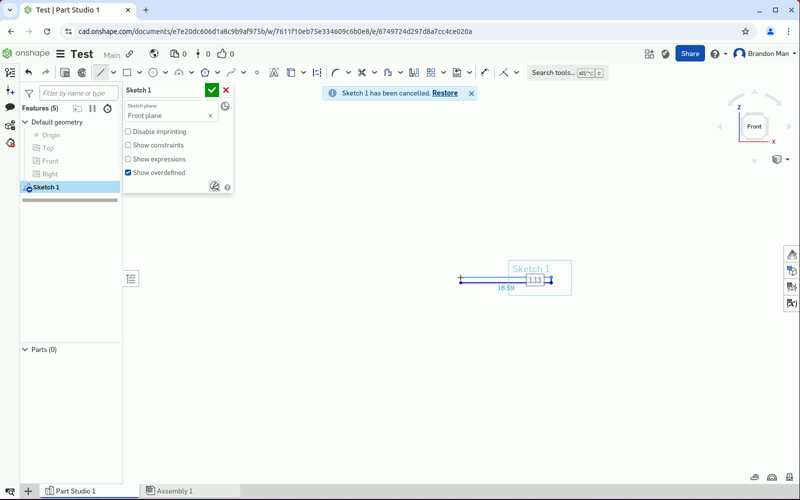
click(460, 277)
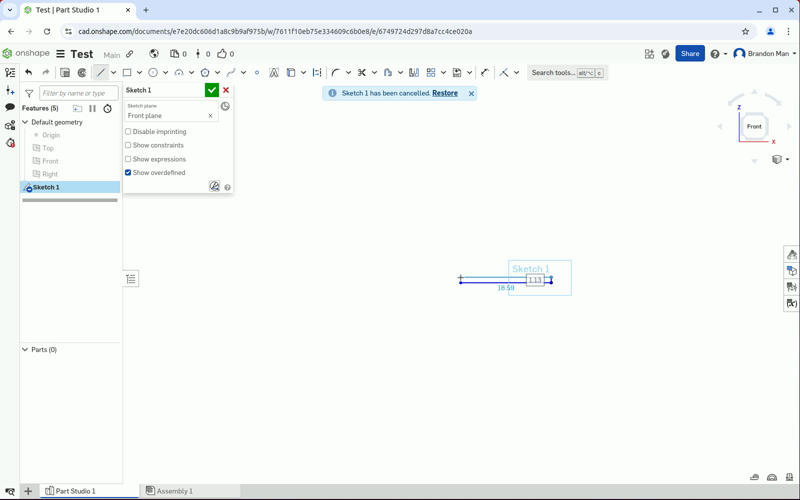
key_up(shift)
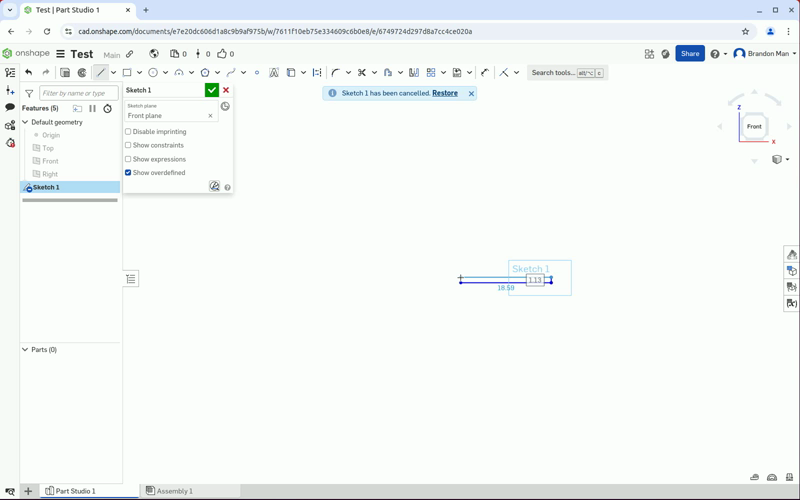
mouse_move(490, 277)
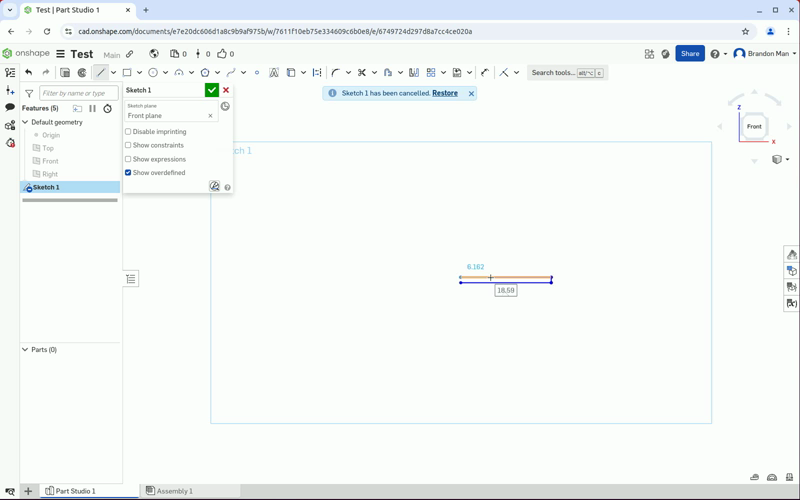
key_down(shift)
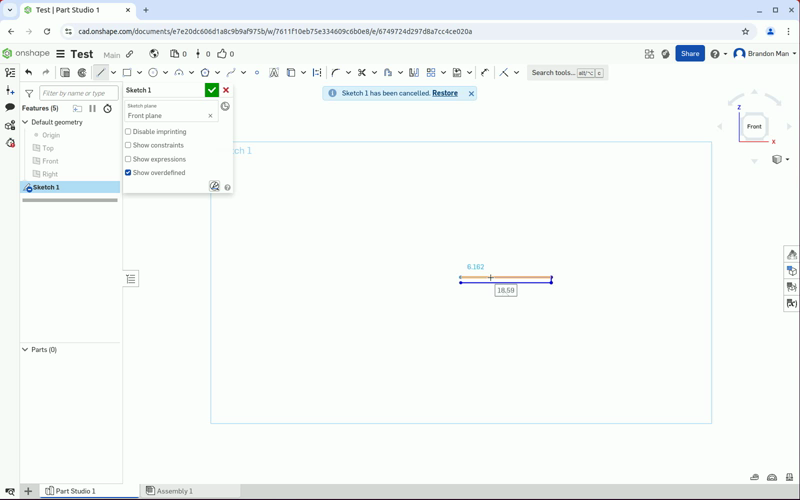
mouse_move(460, 282)
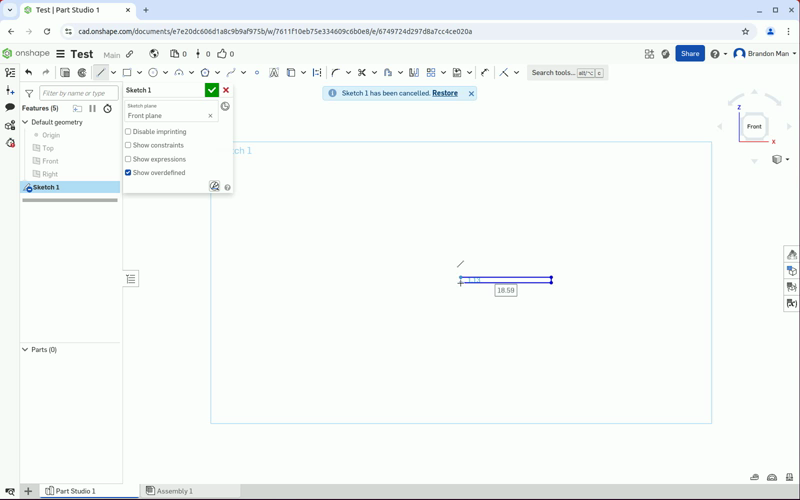
scroll(6)
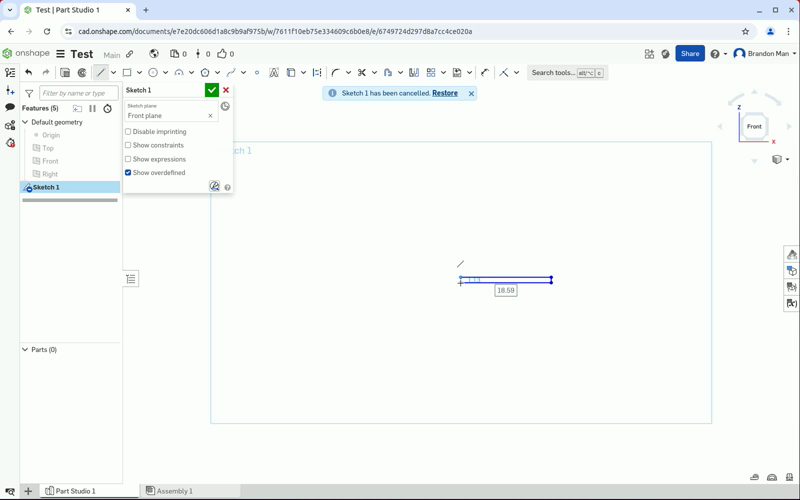
scroll(6)
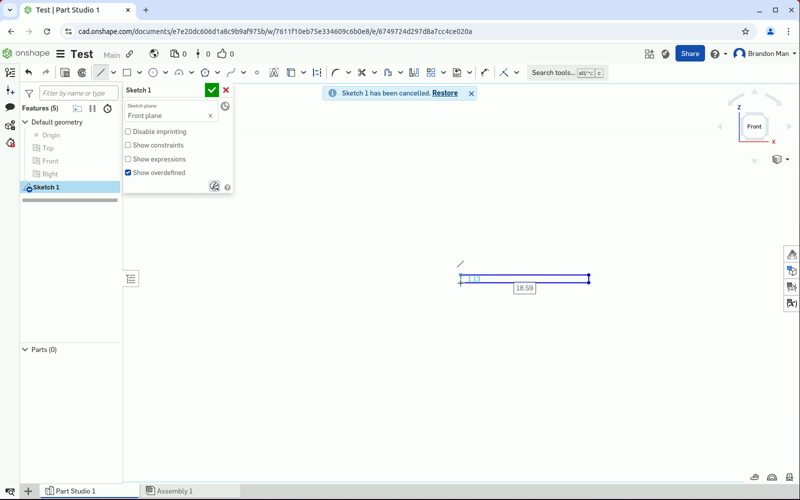
scroll(6)
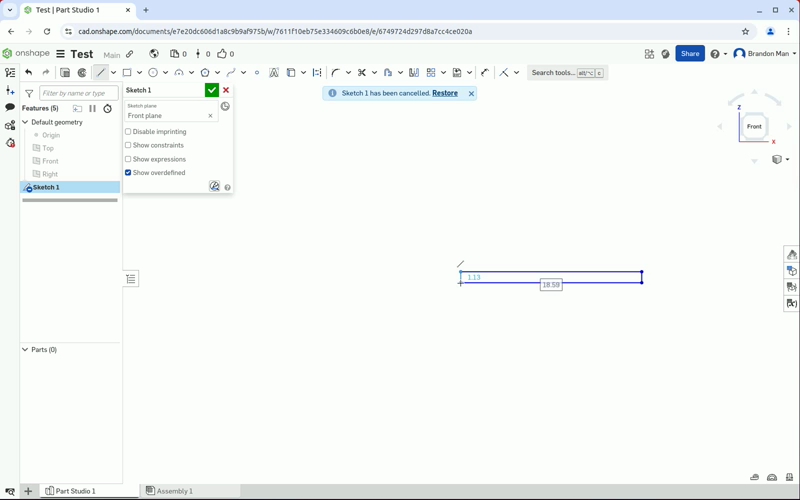
scroll(6)
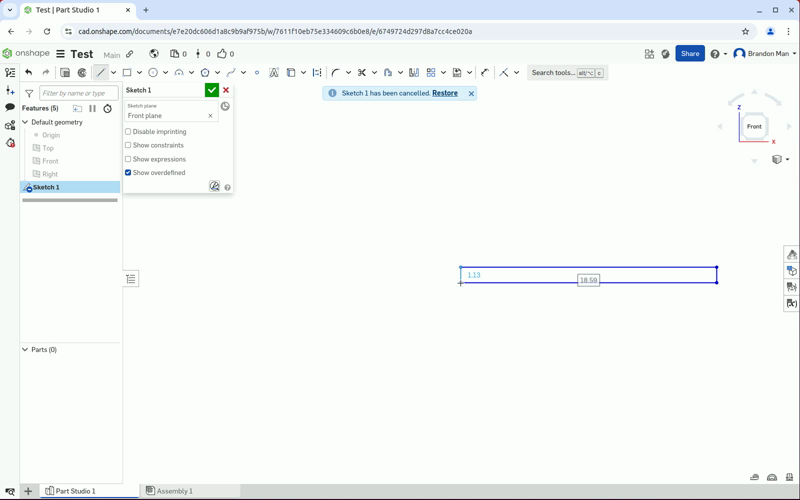
scroll(6)
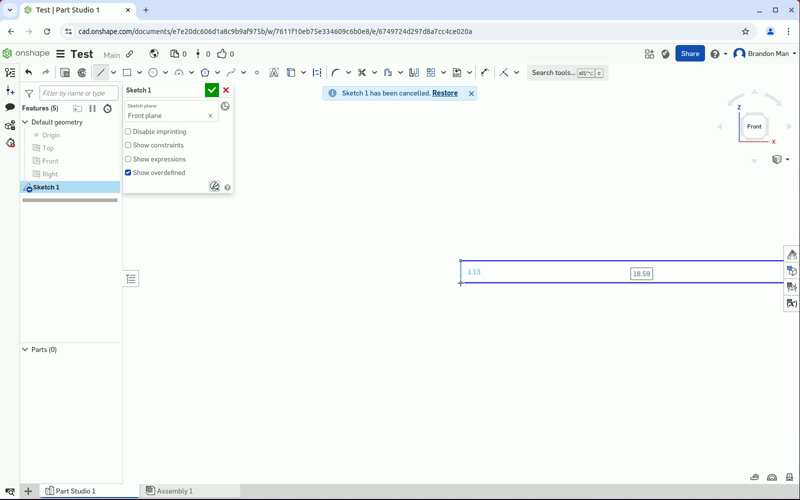
scroll(6)
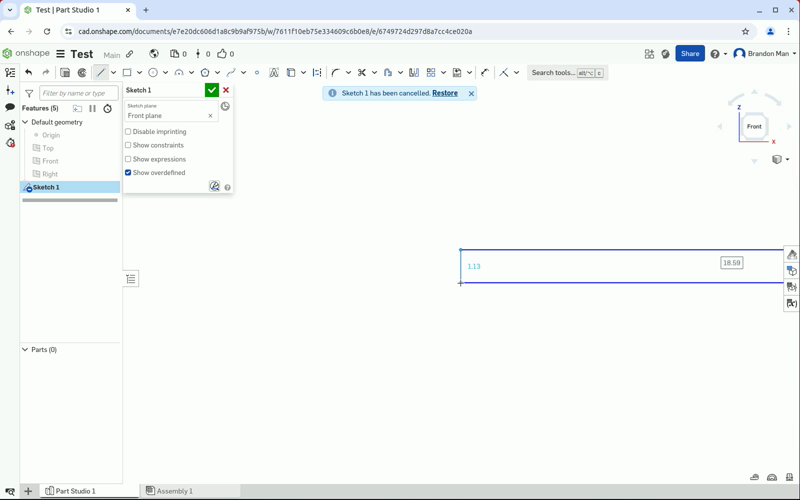
scroll(6)
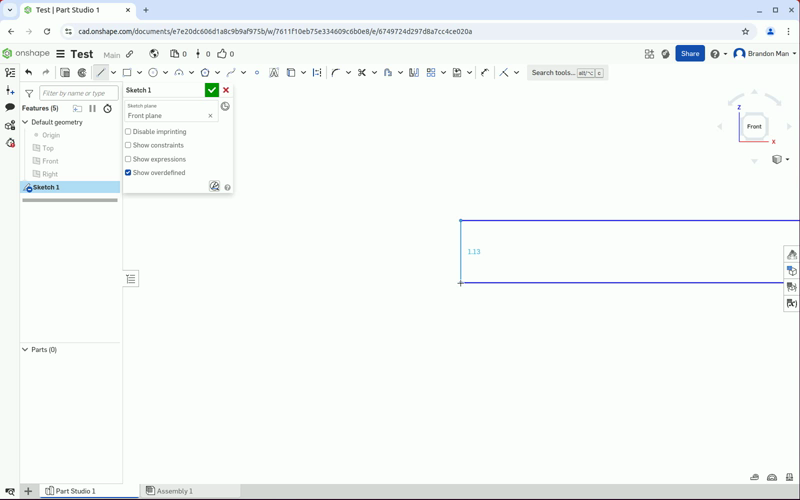
key_up(shift)
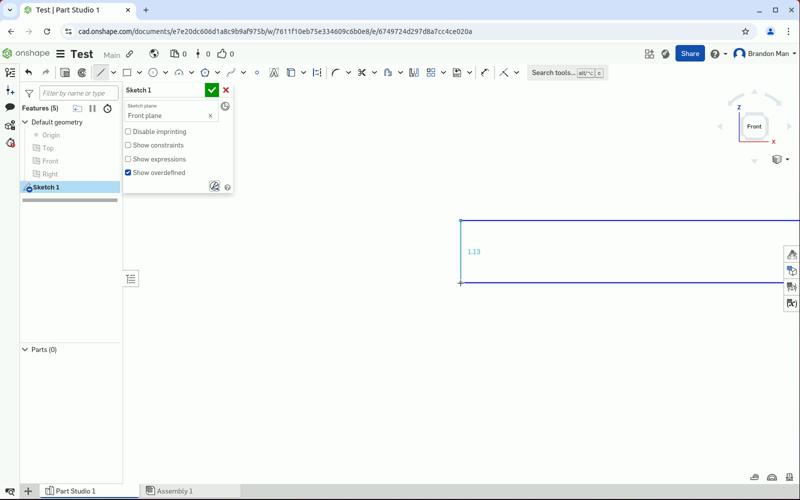
click(460, 282)
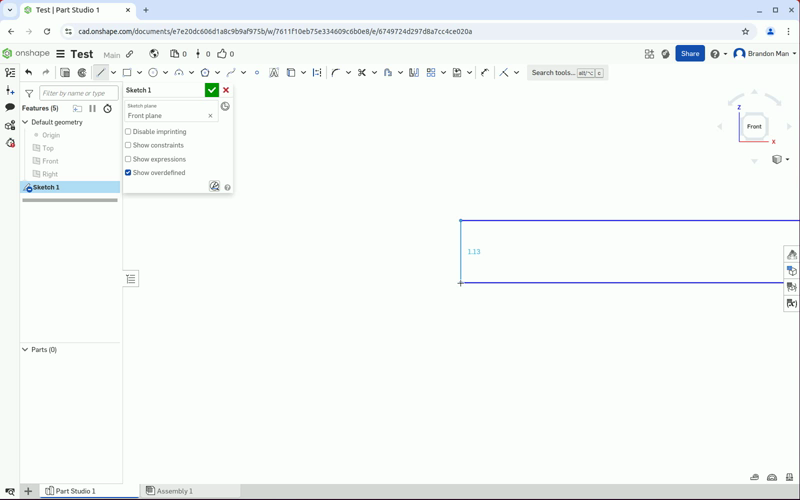
scroll(-6)
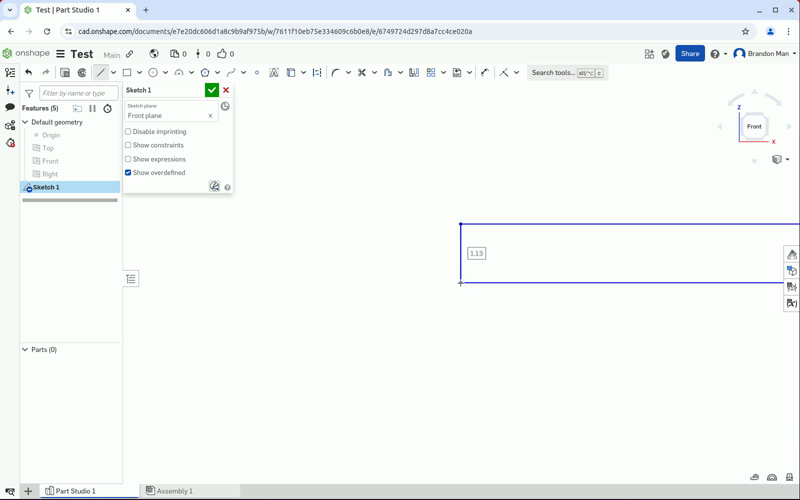
scroll(-6)
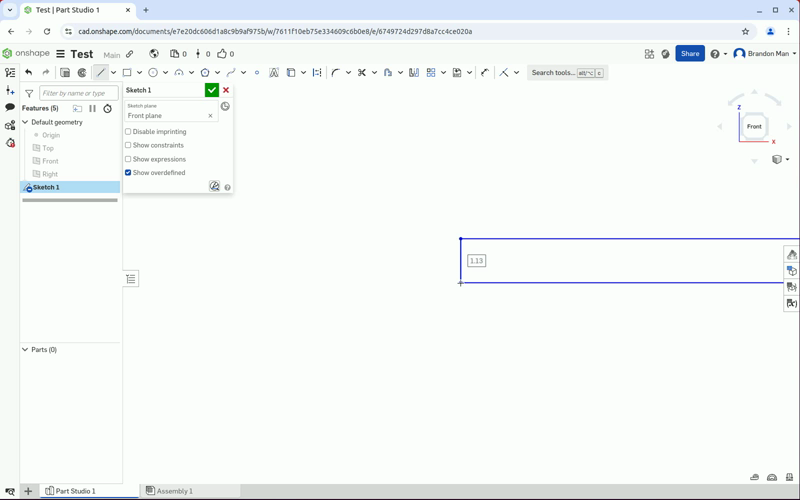
scroll(-6)
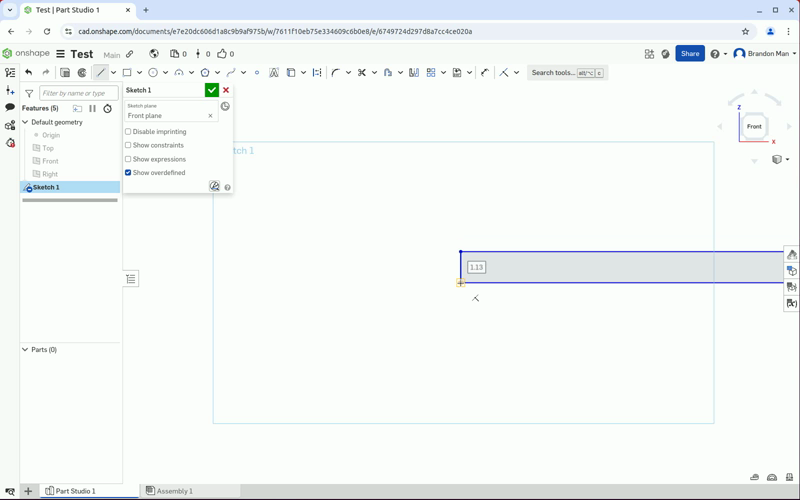
scroll(-6)
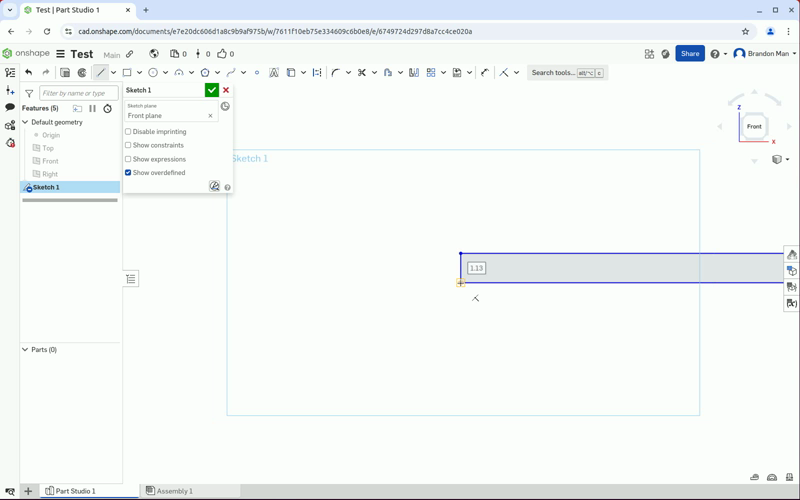
scroll(-6)
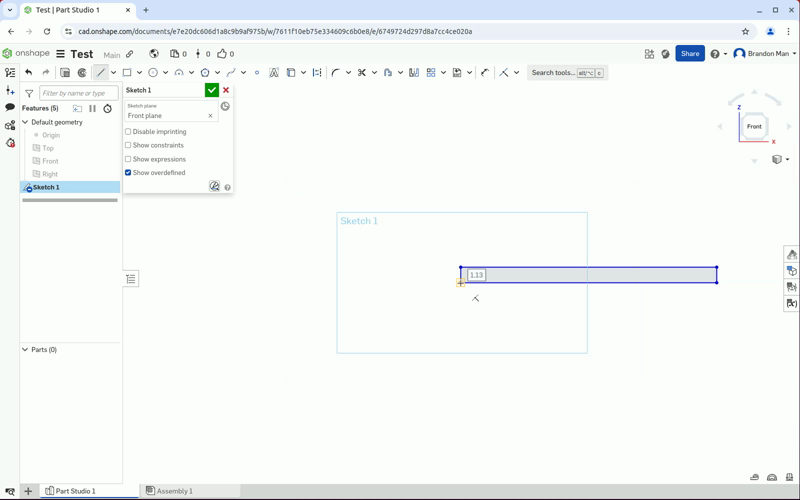
scroll(-6)
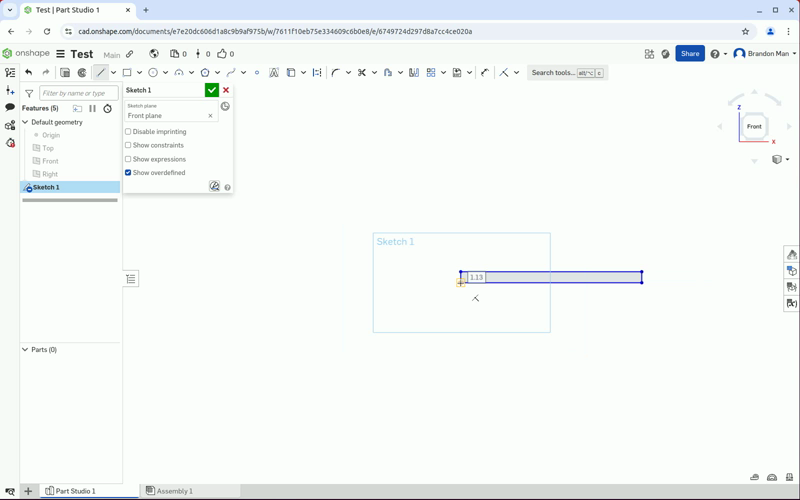
scroll(-6)
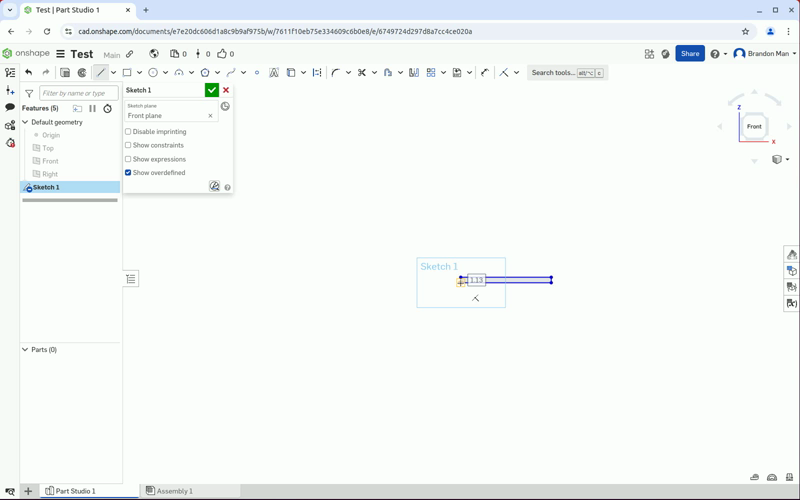
key(esc)
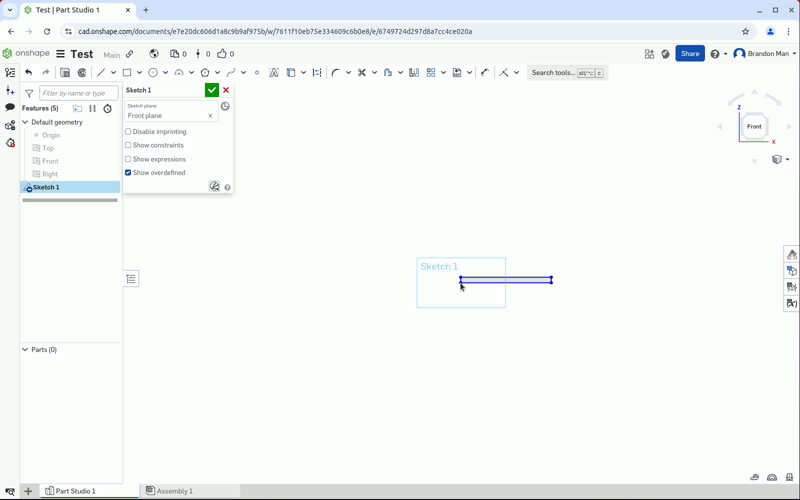
mouse_move(490, 281)
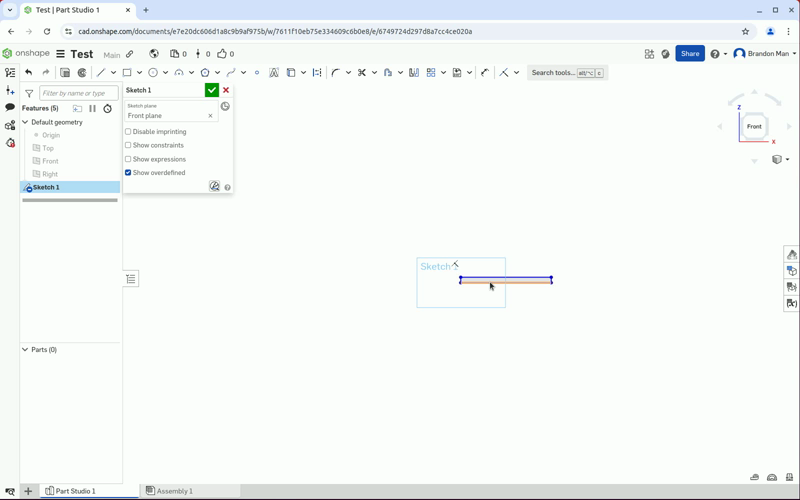
scroll(6)
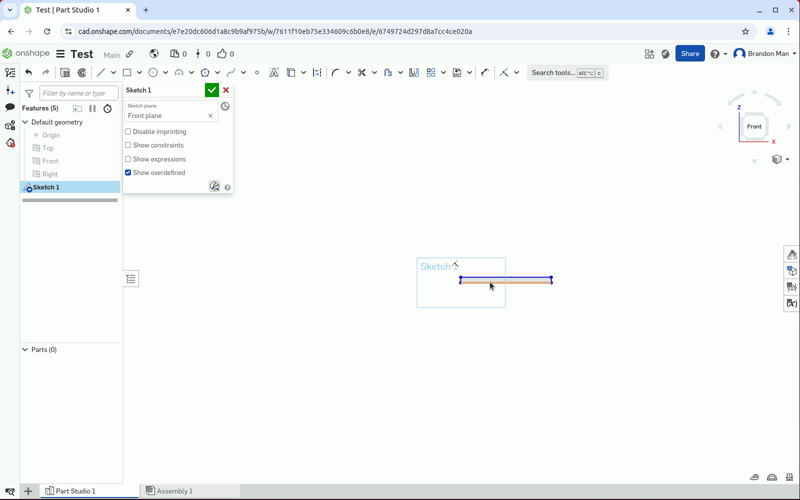
scroll(6)
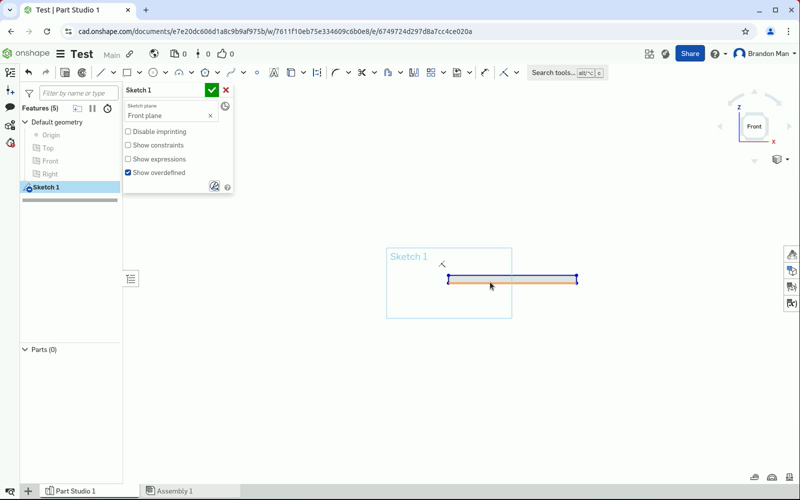
scroll(6)
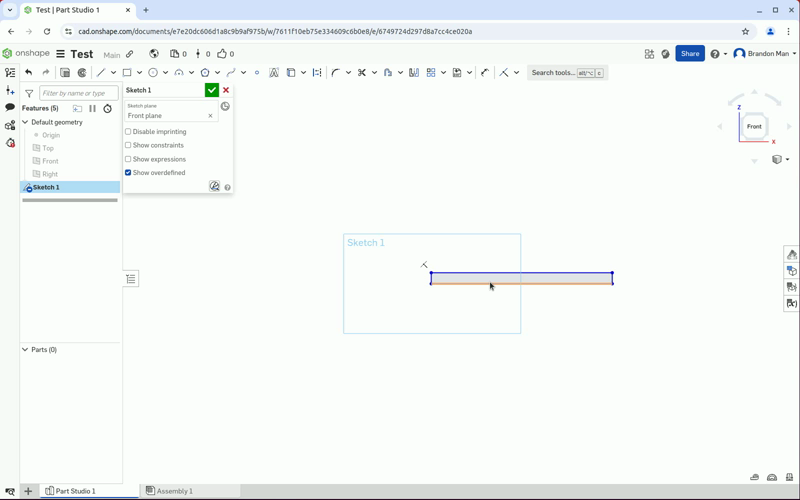
scroll(6)
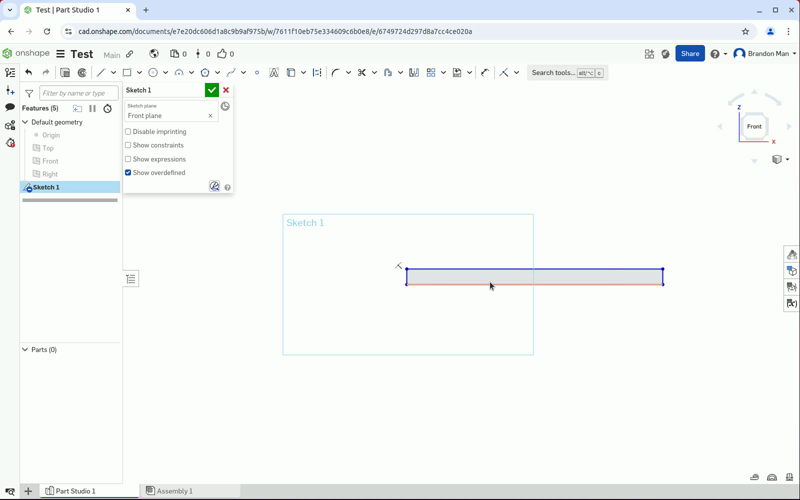
scroll(6)
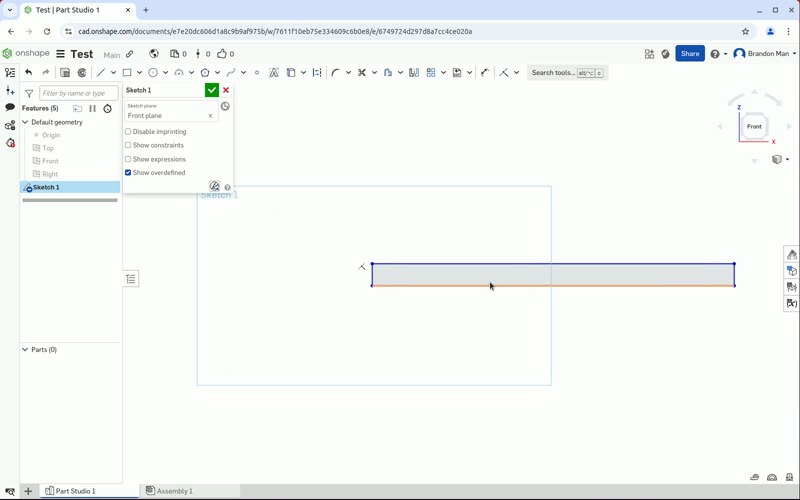
scroll(6)
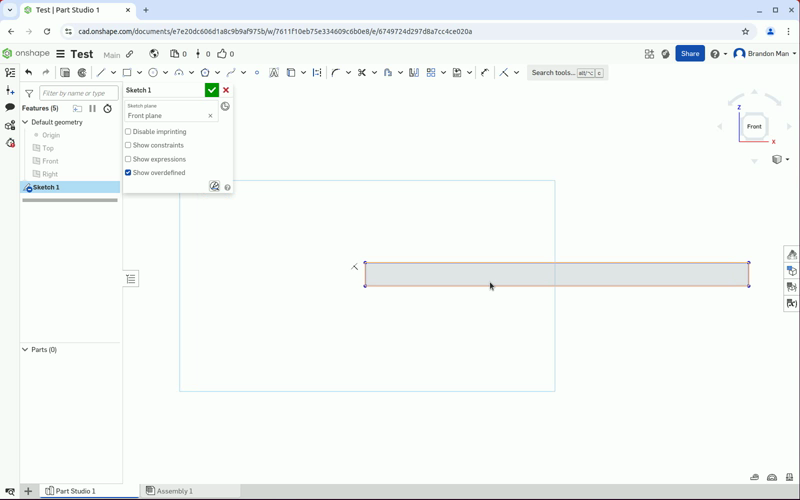
scroll(6)
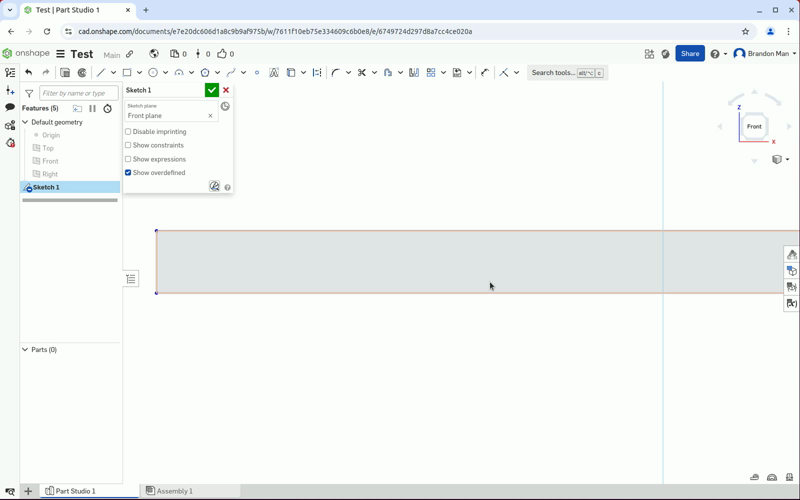
click(490, 281)
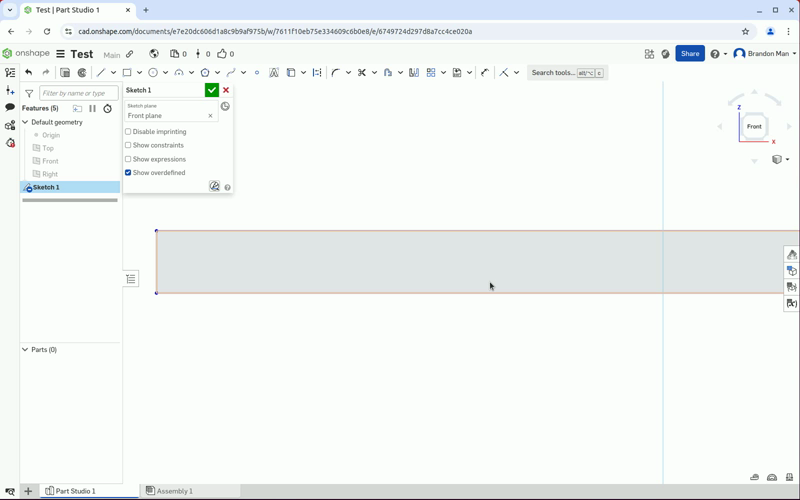
scroll(-6)
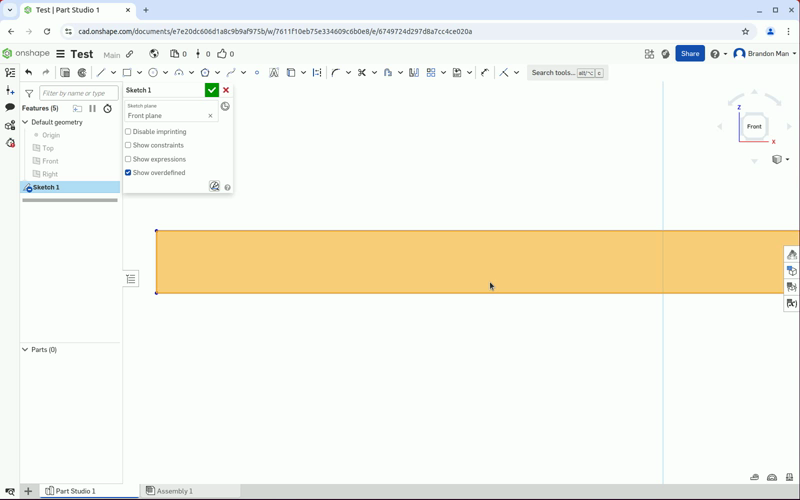
scroll(-6)
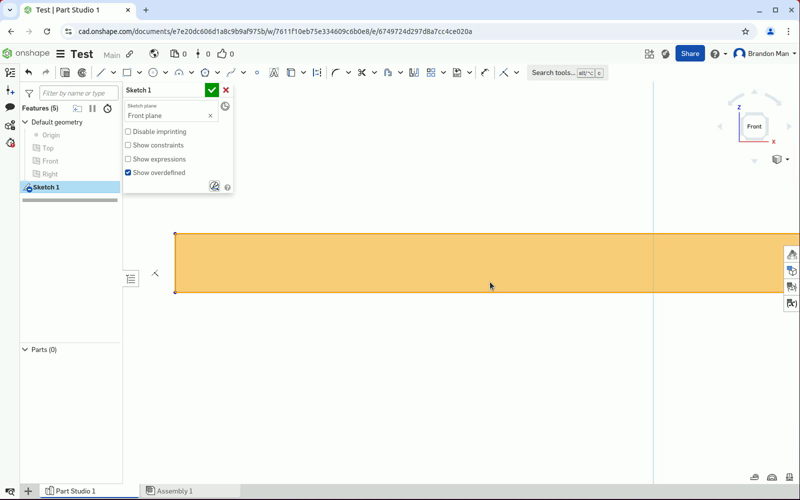
scroll(-6)
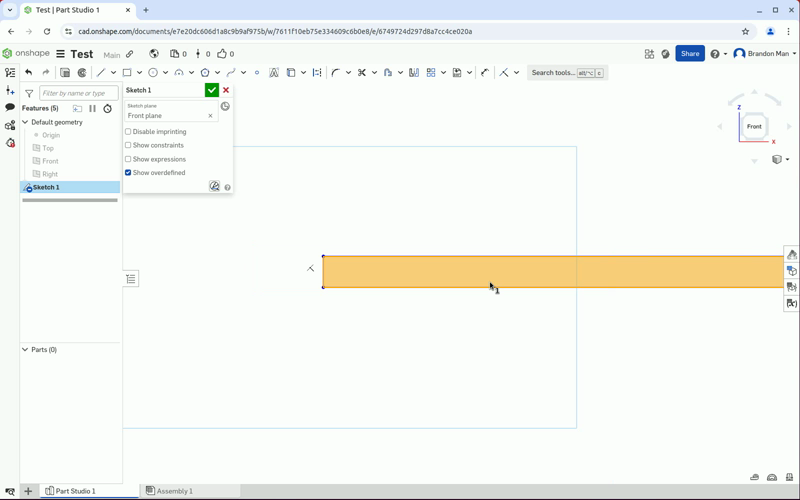
scroll(-6)
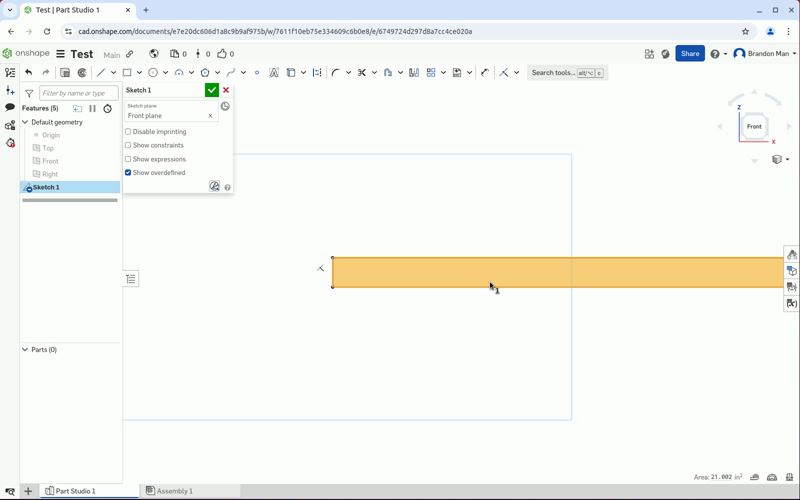
scroll(-6)
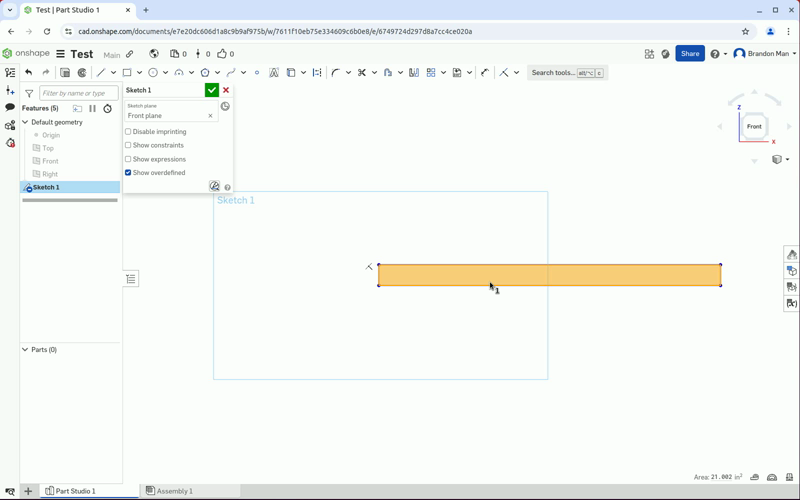
scroll(-6)
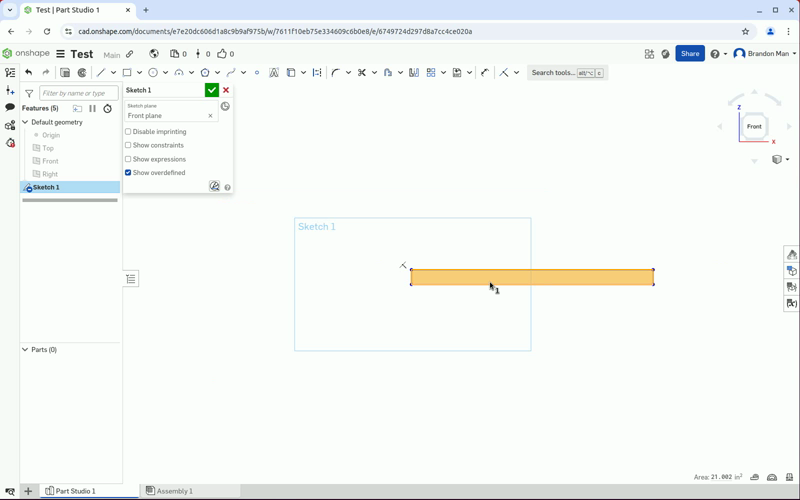
scroll(-6)
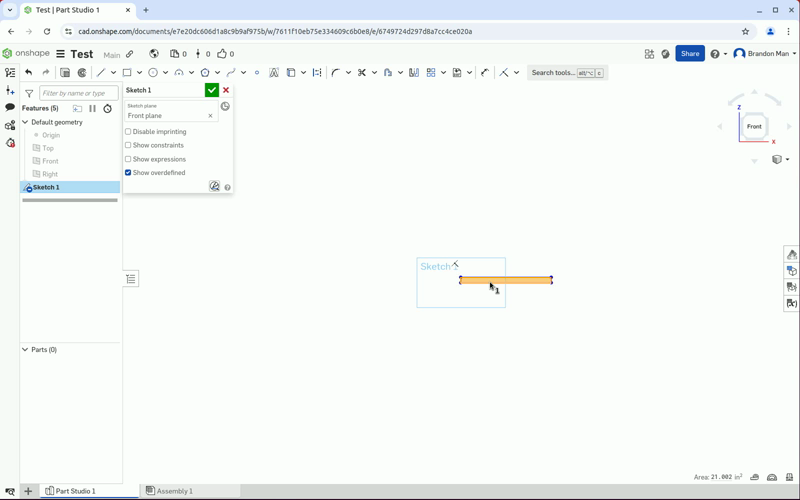
mouse_move(73, 352)
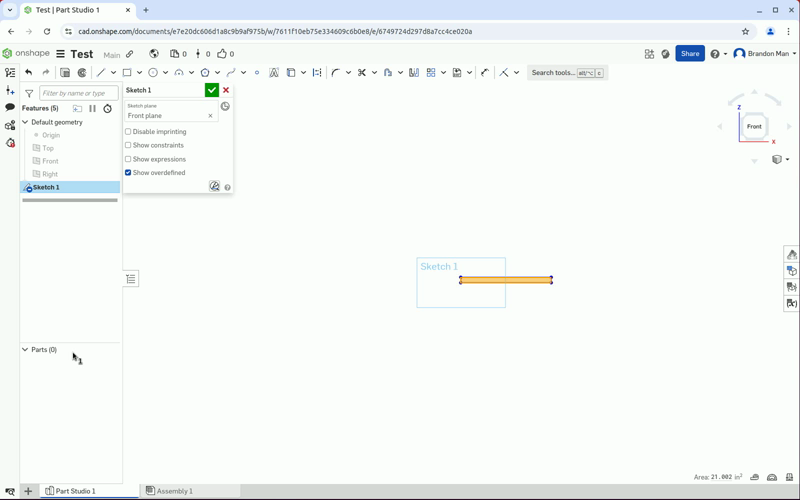
key(shift+y)
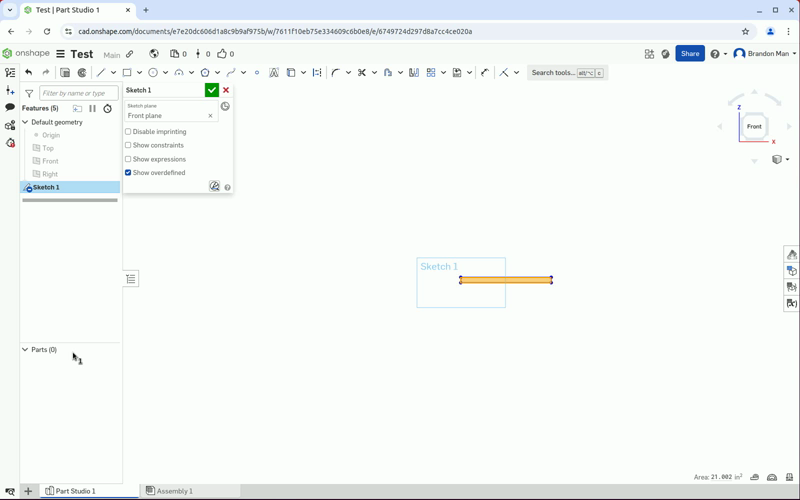
key(shift+e)
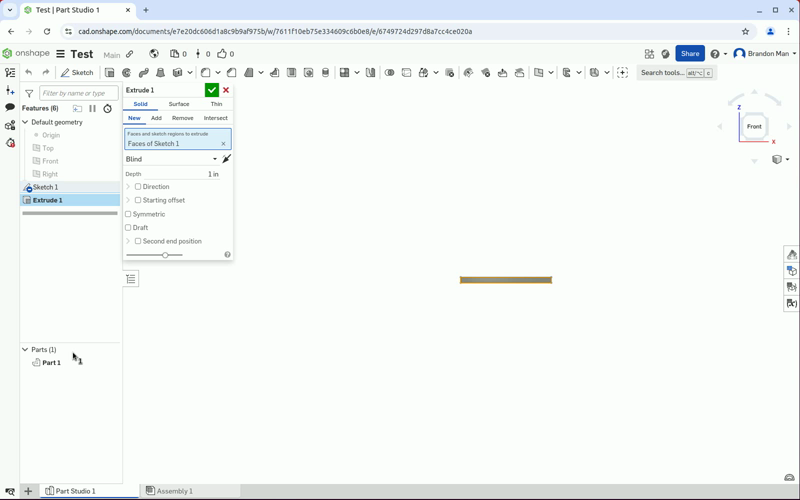
mouse_move(143, 106)
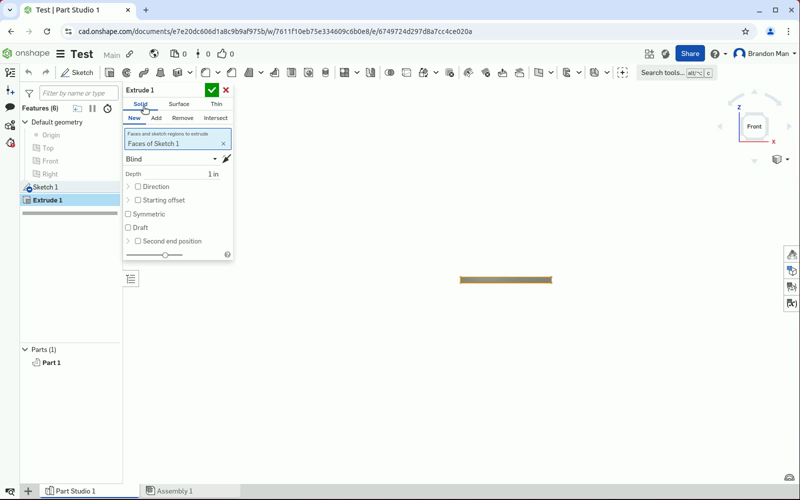
click(143, 106)
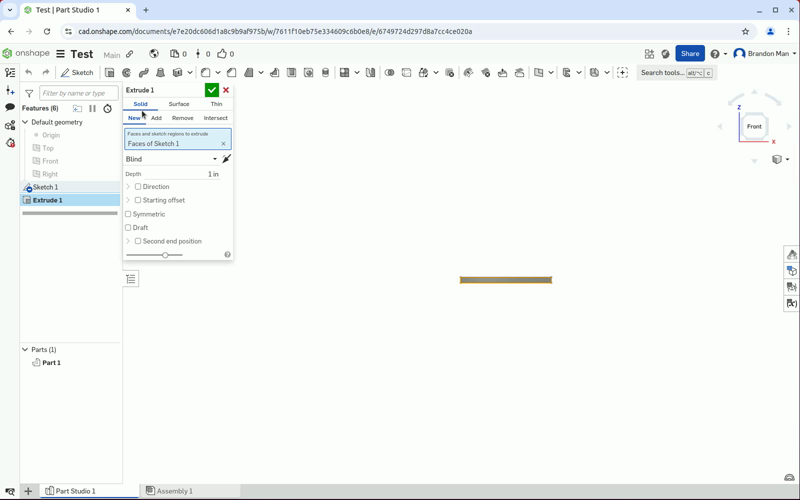
mouse_move(137, 120)
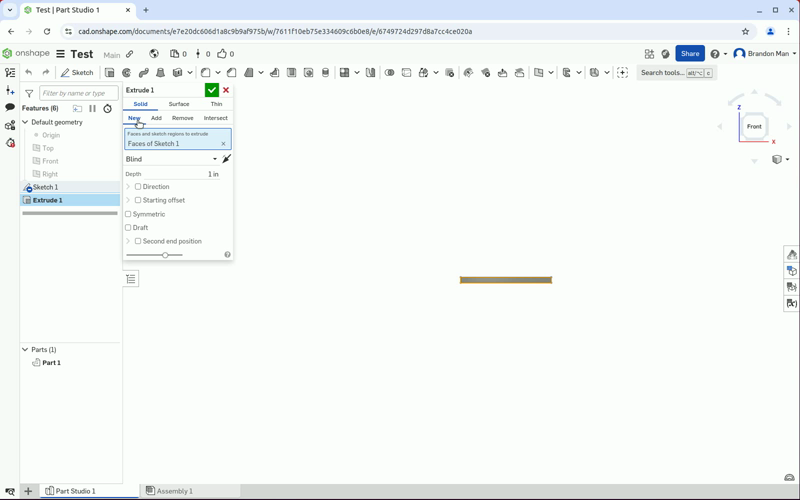
click(137, 120)
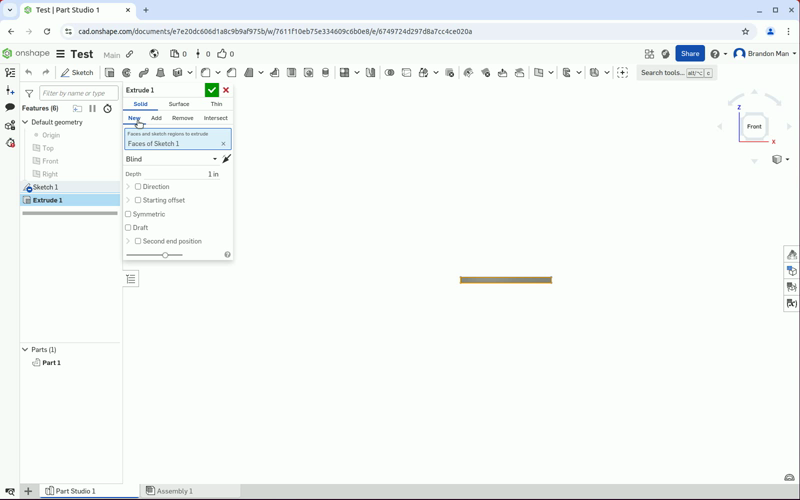
key(tab, 4)
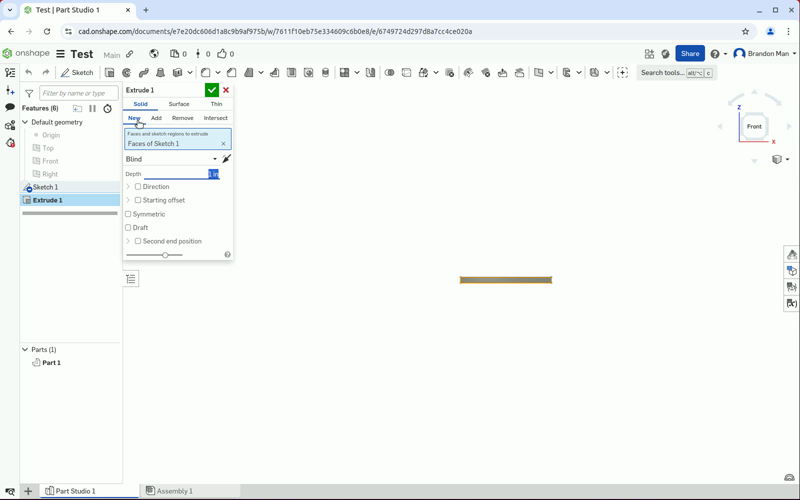
text(-23.108)
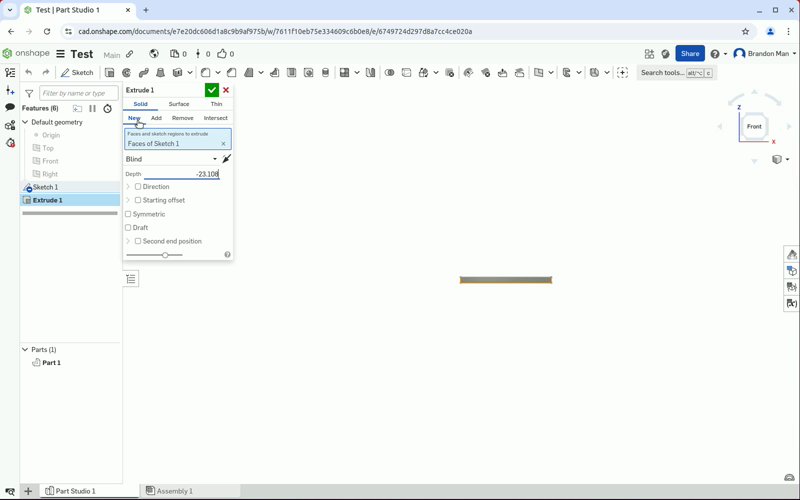
key(enter)
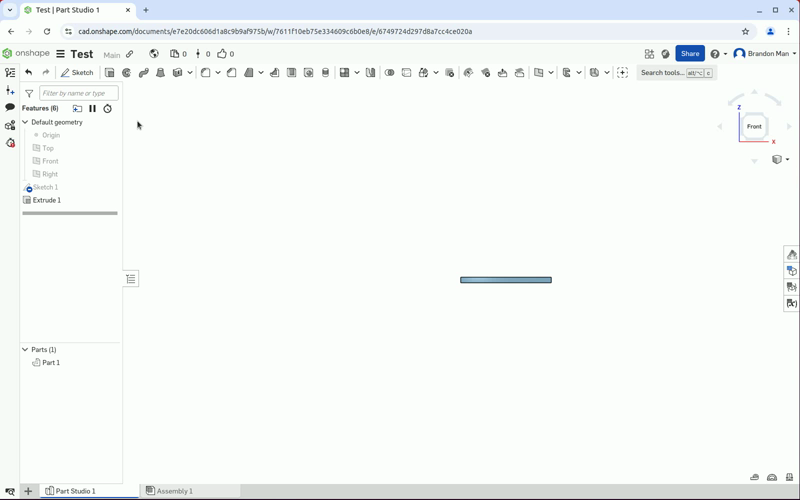
key(shift+h)
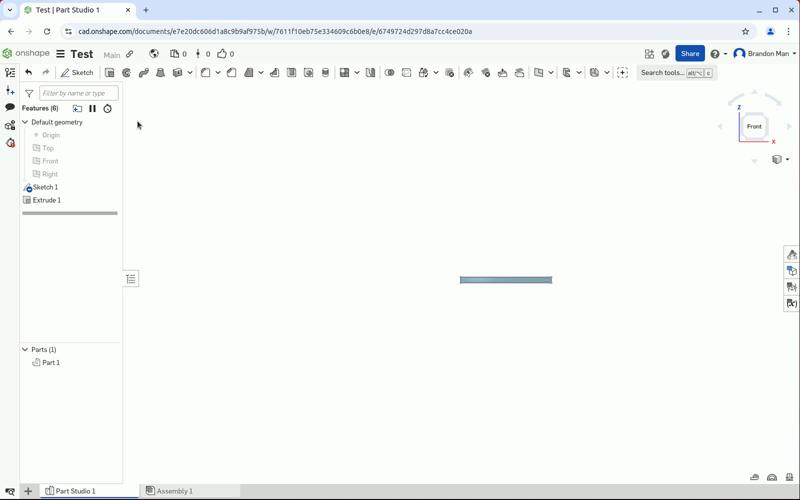
key(shift+h)
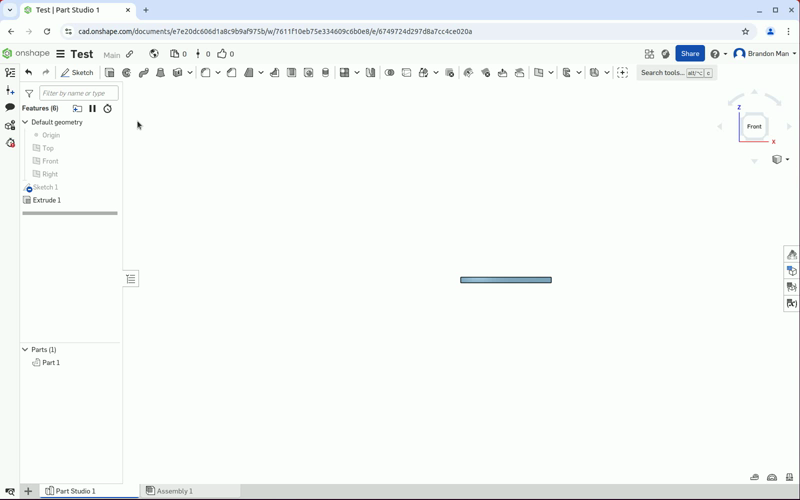
mouse_move(73, 189)
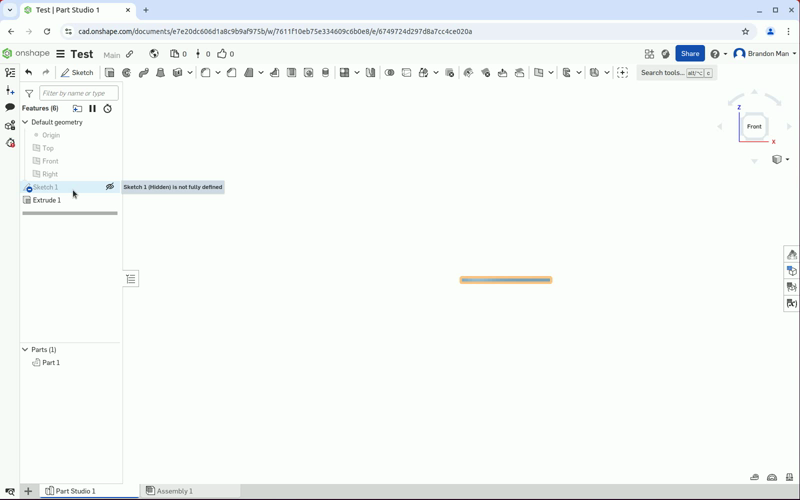
click(73, 189)
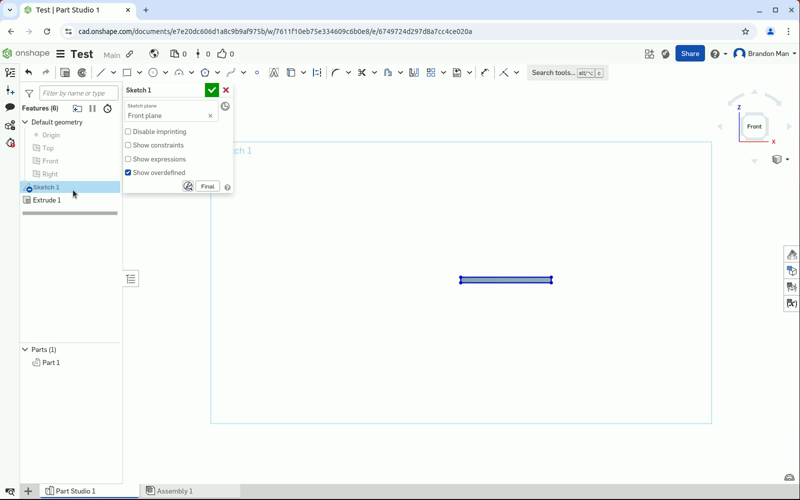
mouse_move(229, 92)
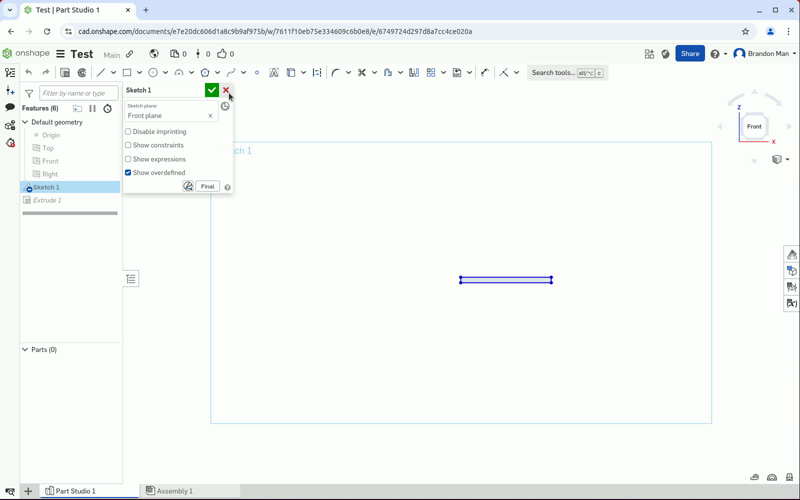
click(229, 92)
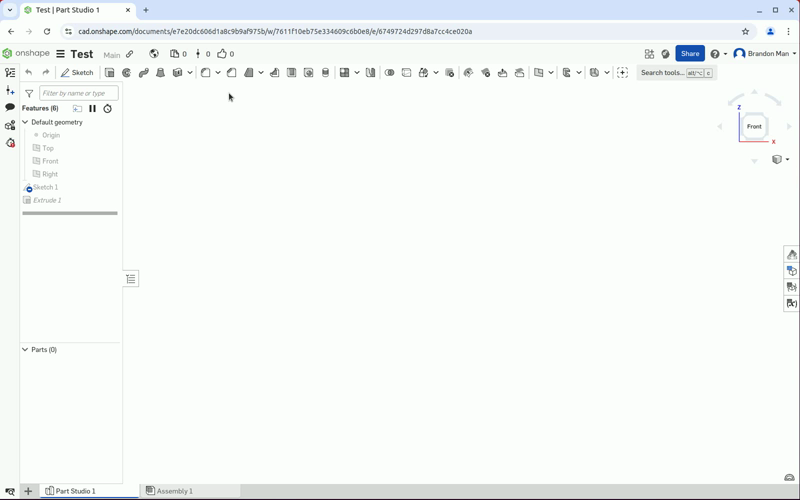
mouse_move(73, 352)
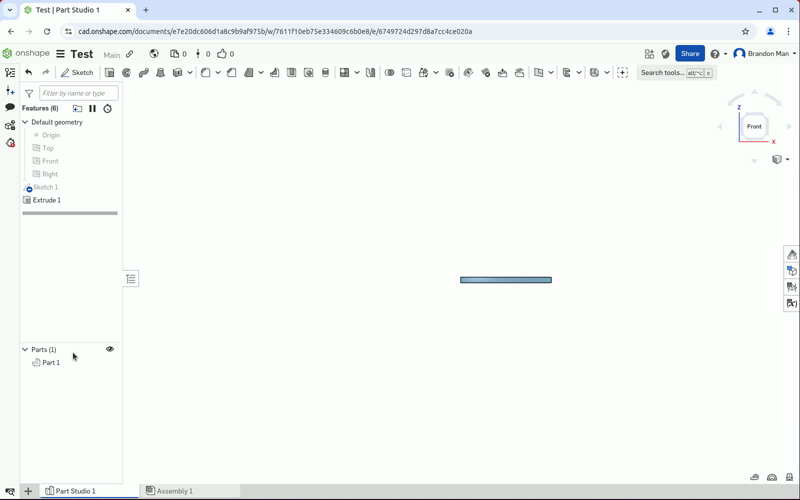
key(y)
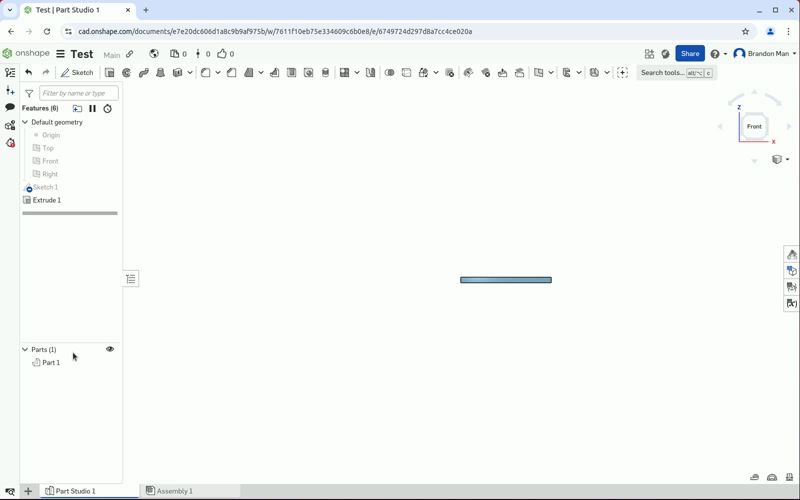
key(shift+p)
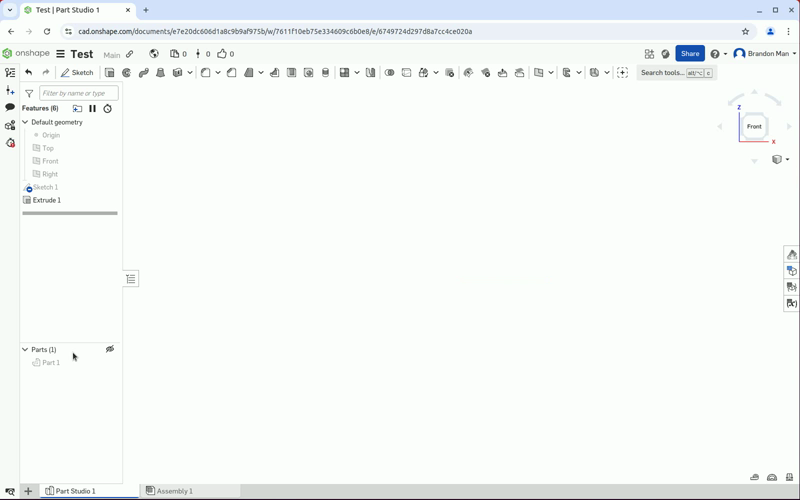
key(space)
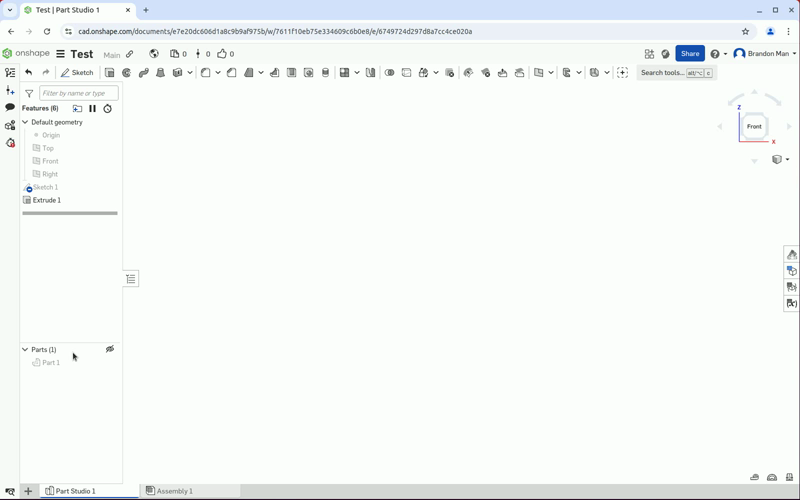
key_down(shift)
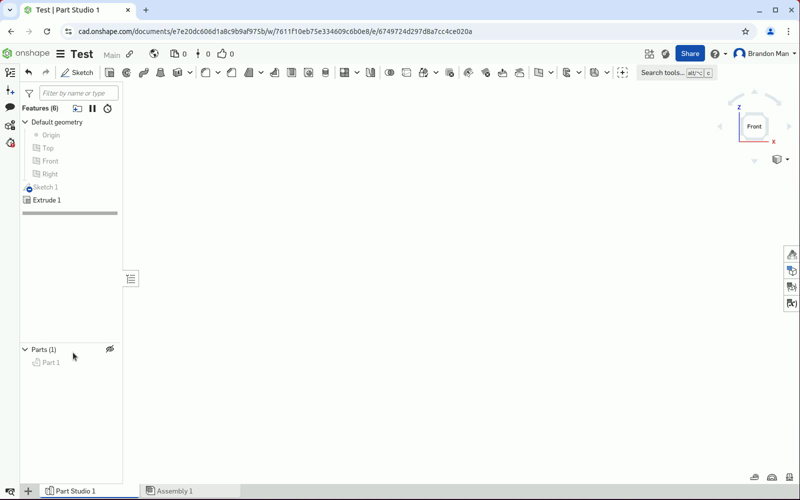
key(down)
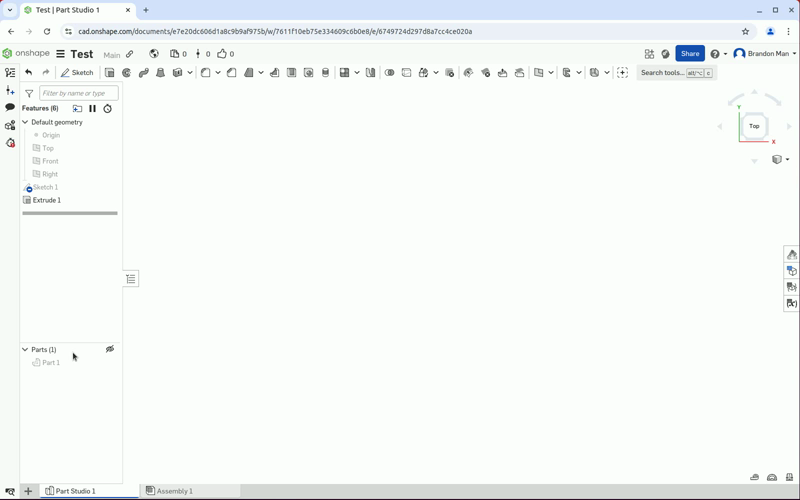
key_up(shift)
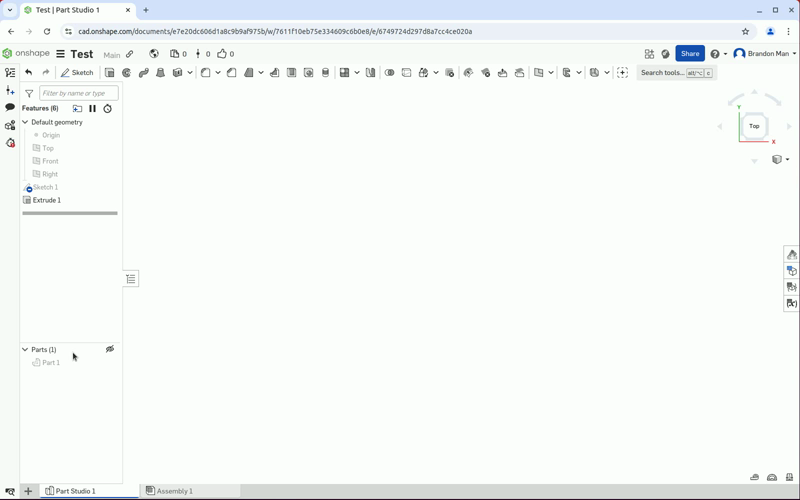
mouse_move(73, 352)
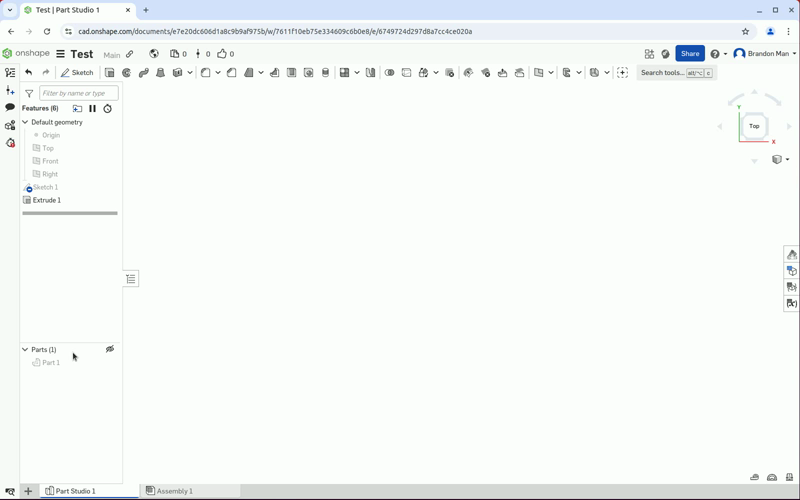
key(shift+y)
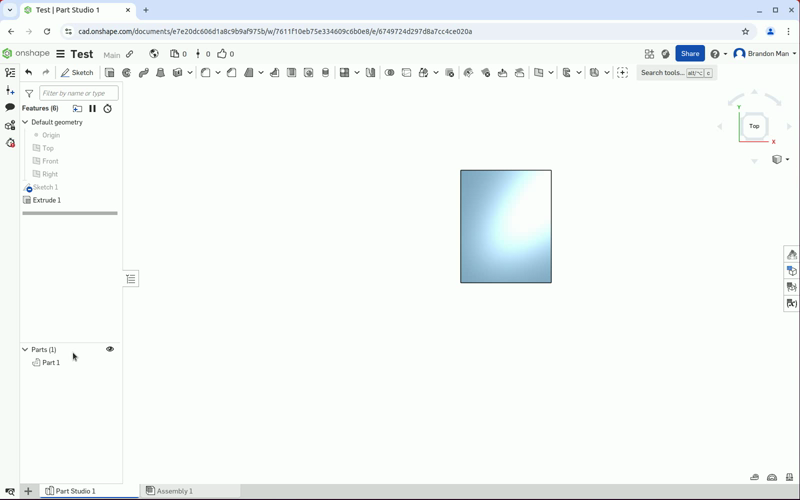
mouse_move(541, 75)
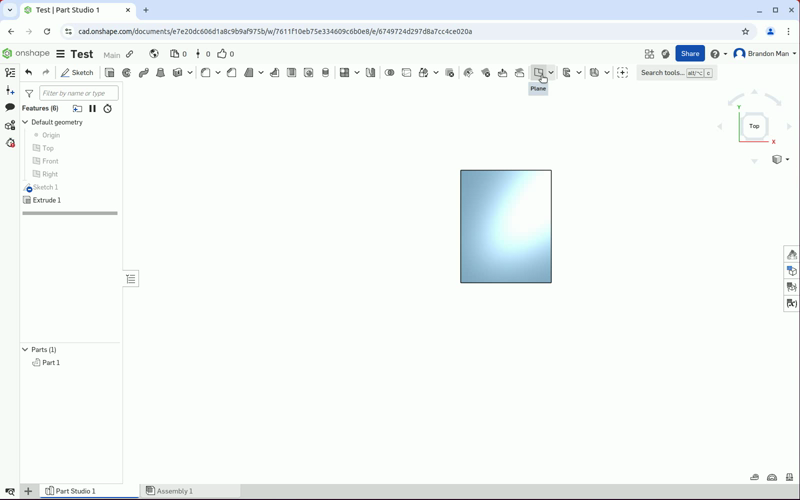
click(541, 75)
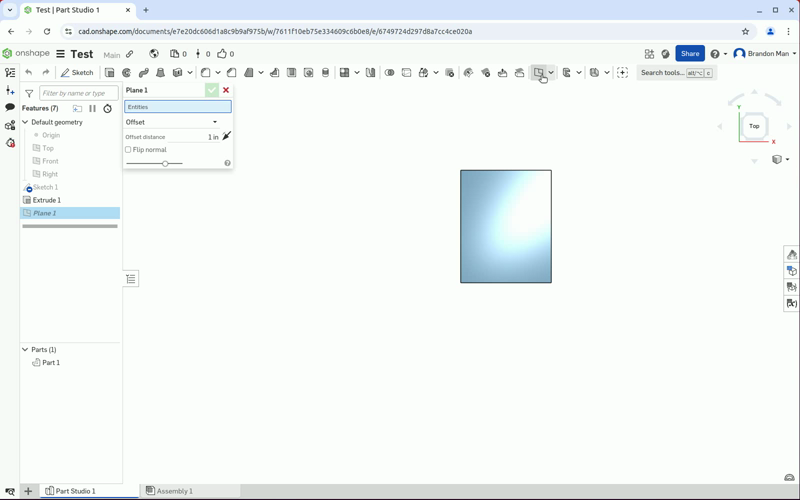
mouse_move(73, 150)
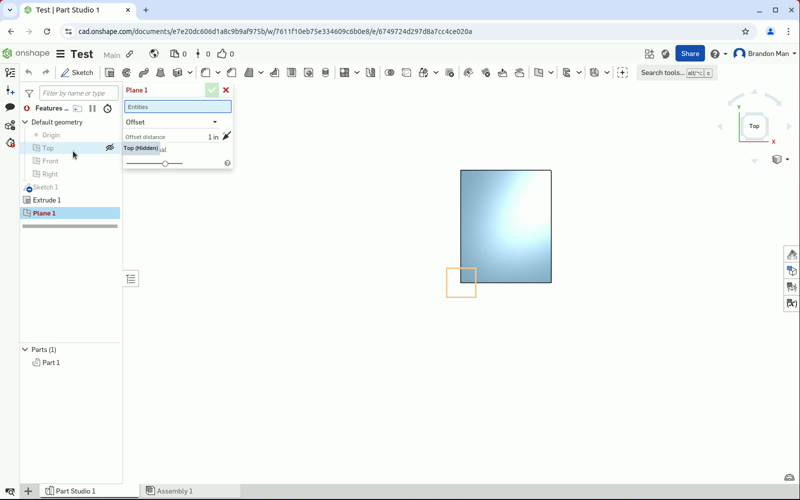
click(73, 150)
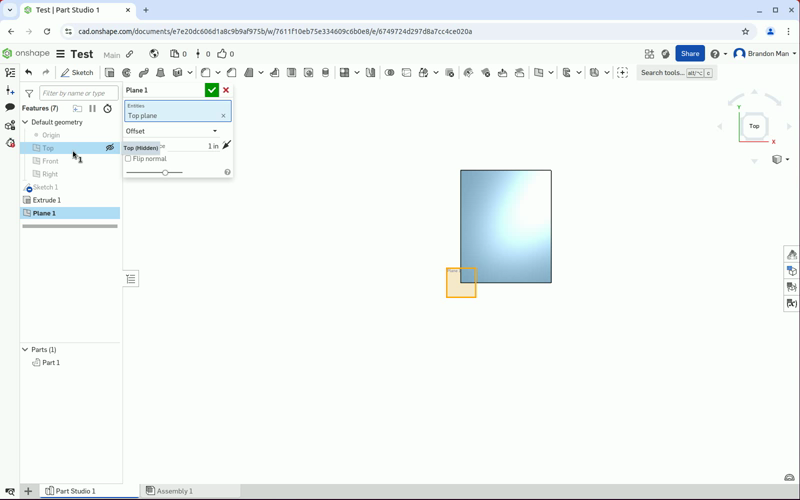
key(tab, 2)
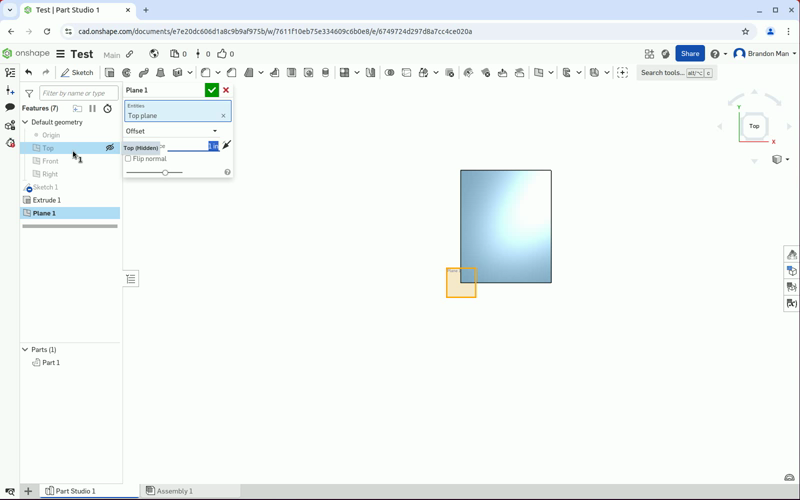
text(1.202)
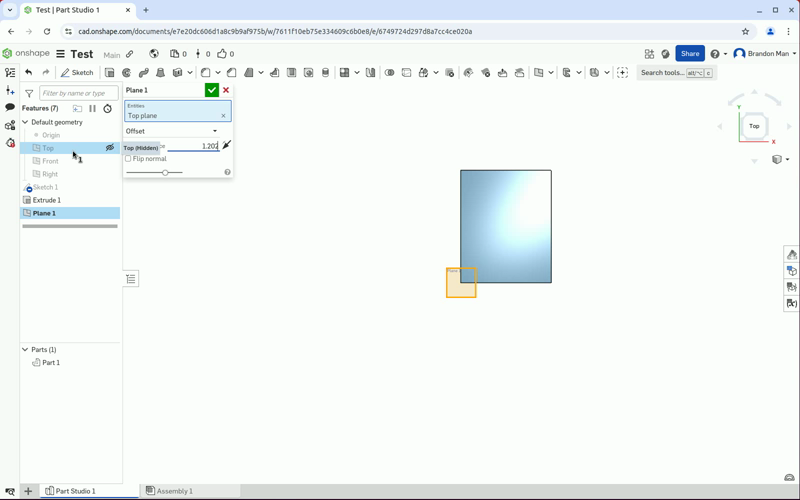
key(enter, 2)
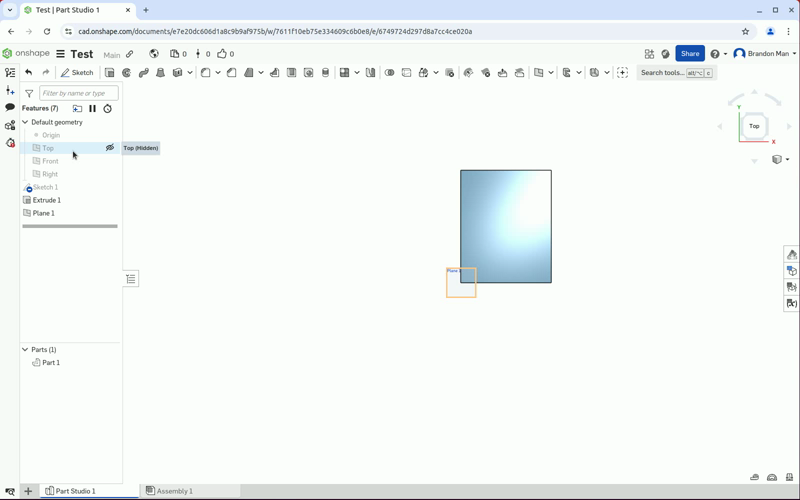
key(shift+s)
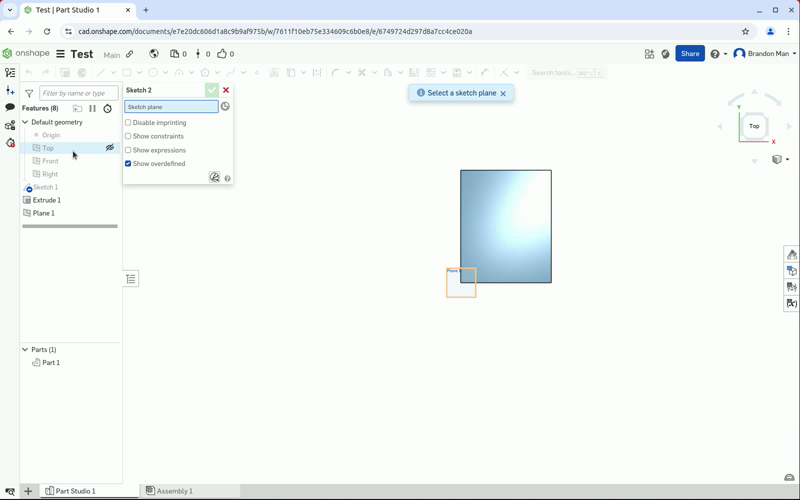
mouse_move(73, 215)
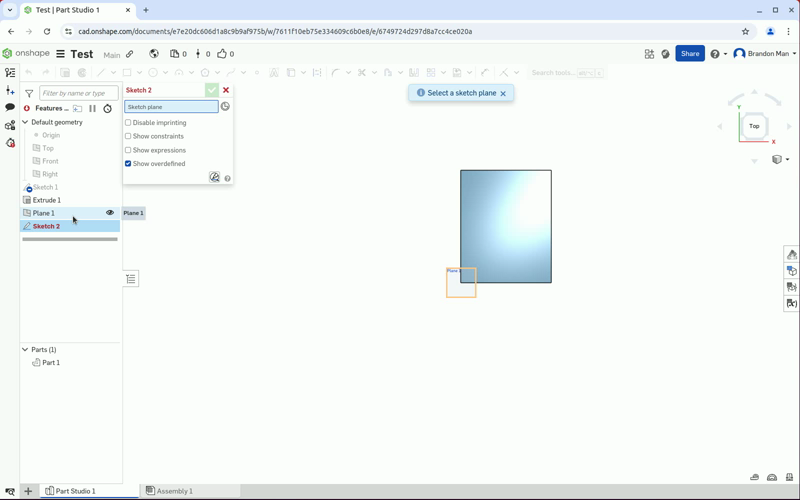
click(73, 215)
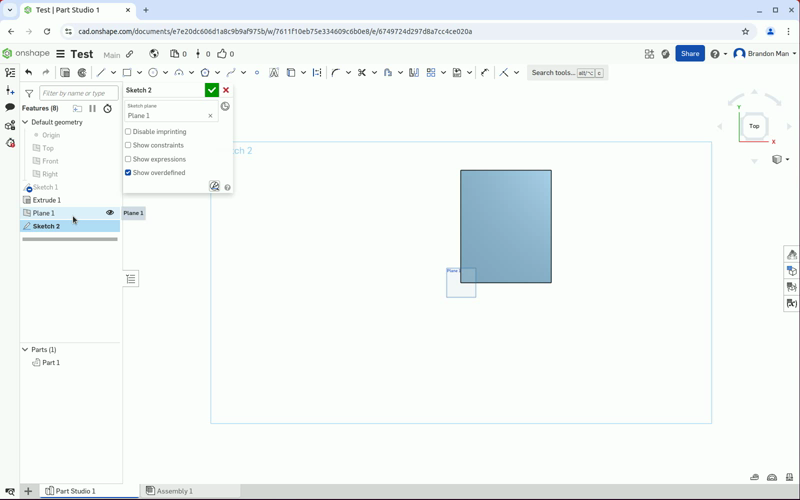
mouse_move(73, 352)
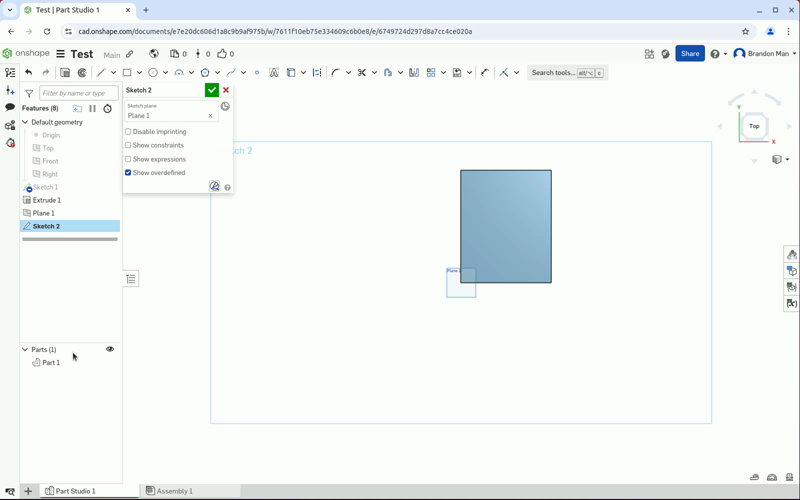
key(y)
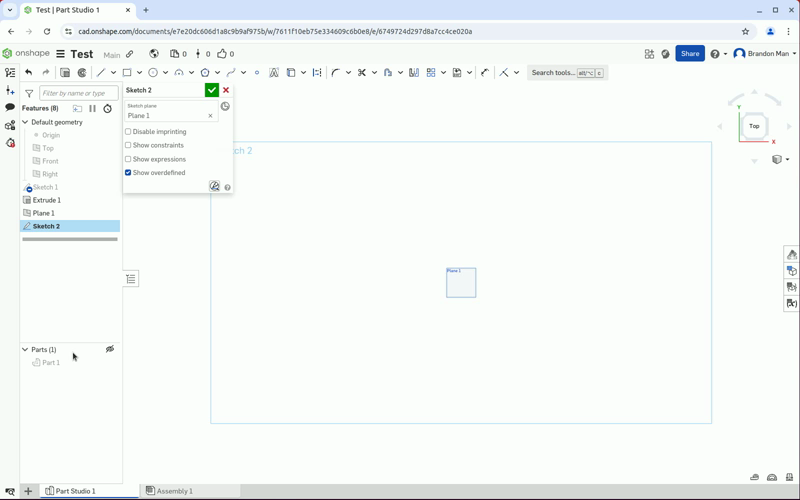
key(a)
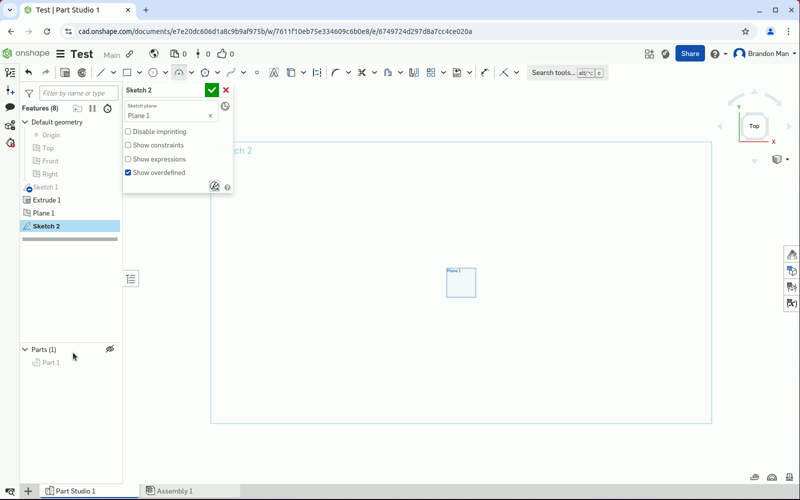
key_down(shift)
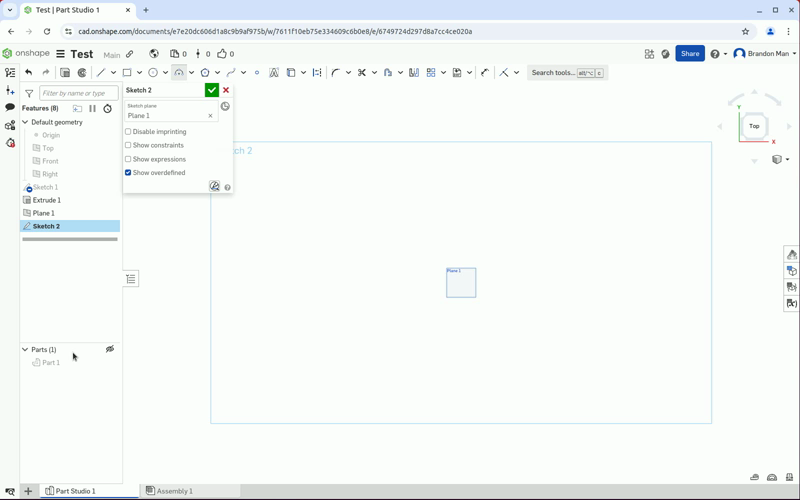
mouse_move(505, 170)
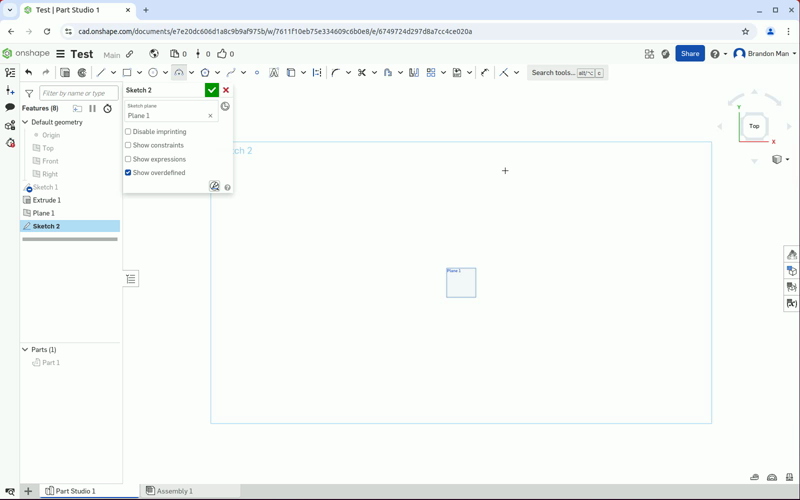
click(505, 170)
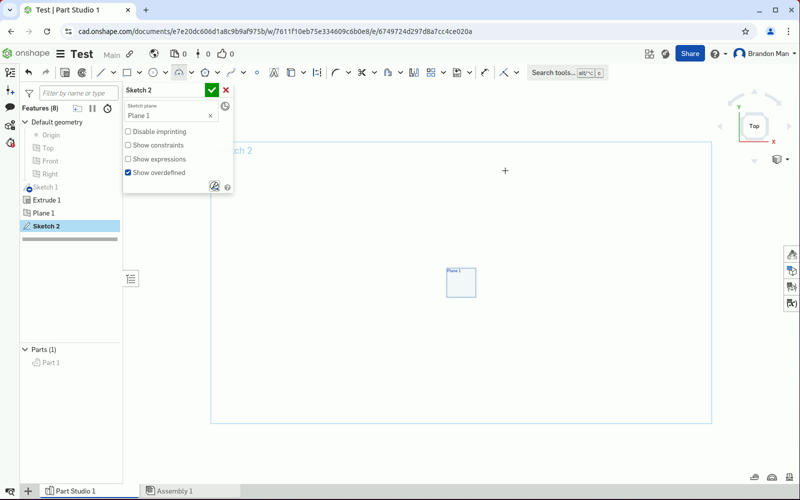
key_up(shift)
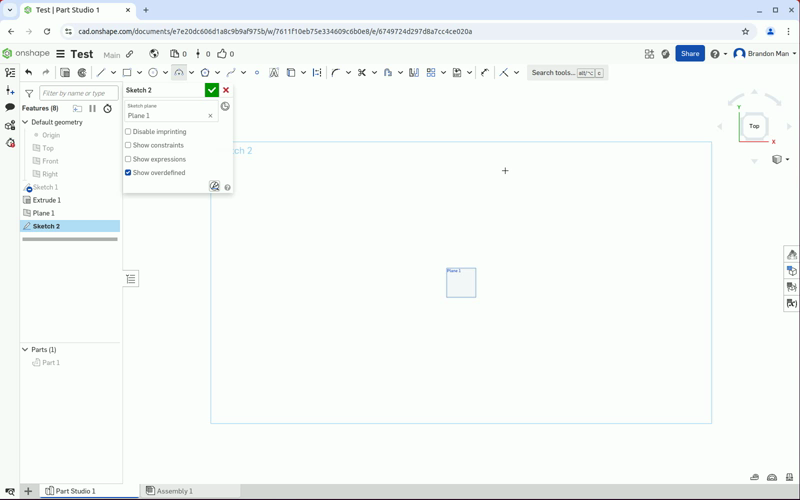
key_down(shift)
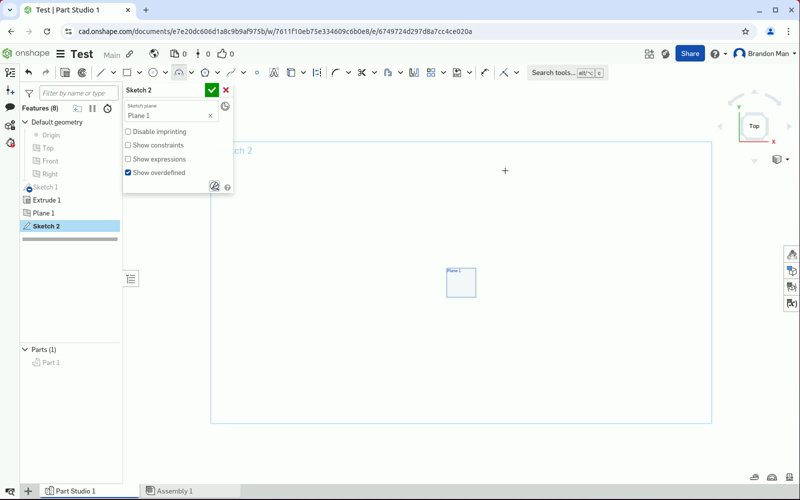
mouse_move(550, 215)
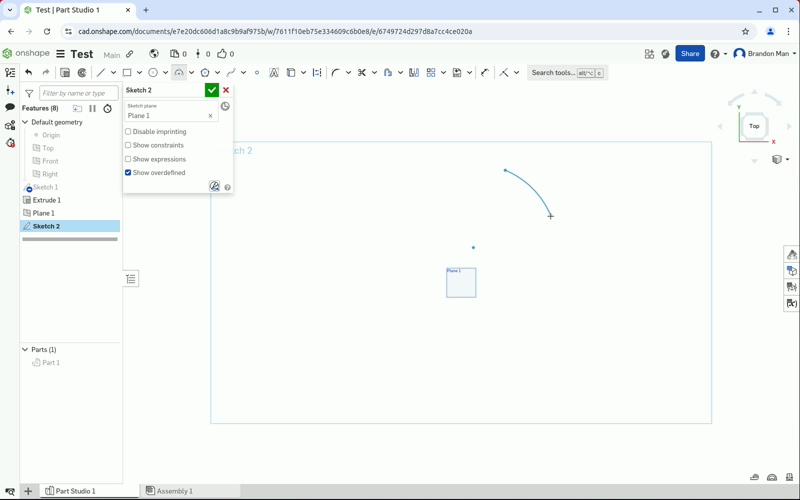
click(550, 215)
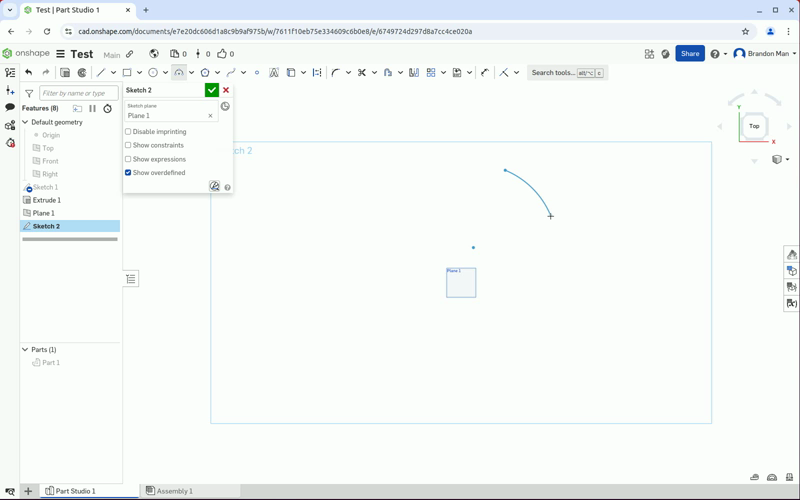
mouse_move(537, 183)
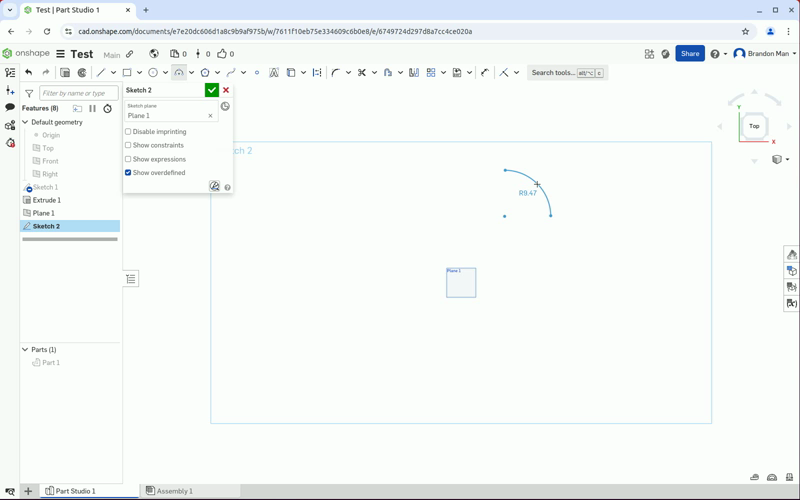
click(537, 183)
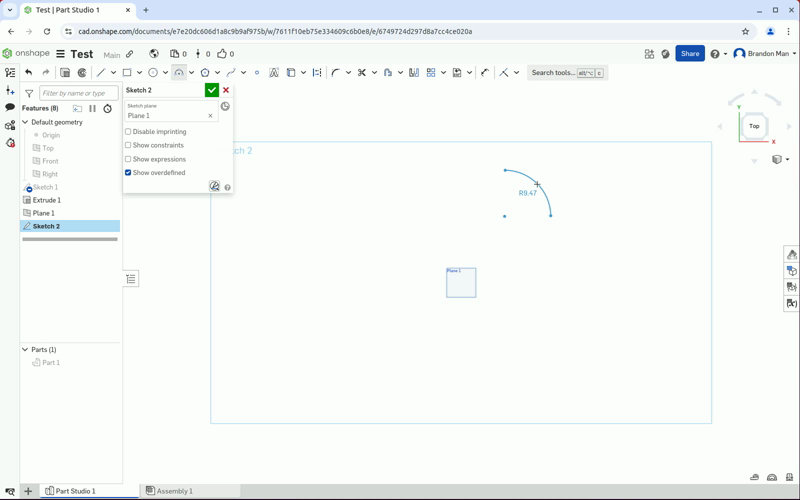
key_up(shift)
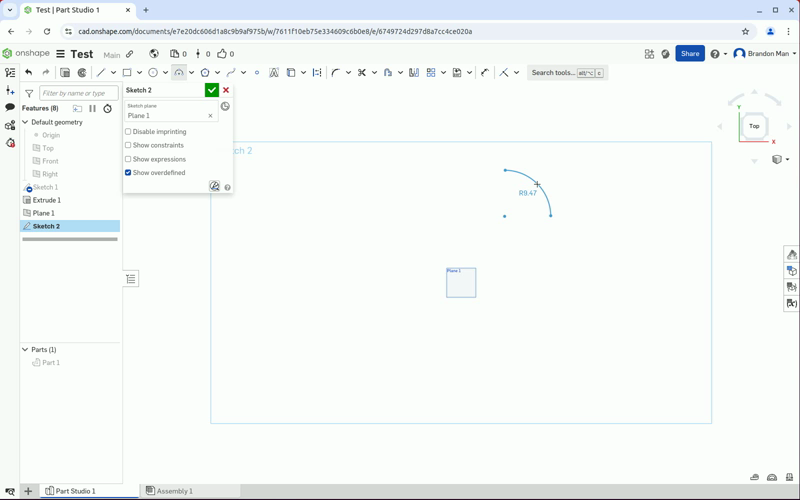
key(esc)
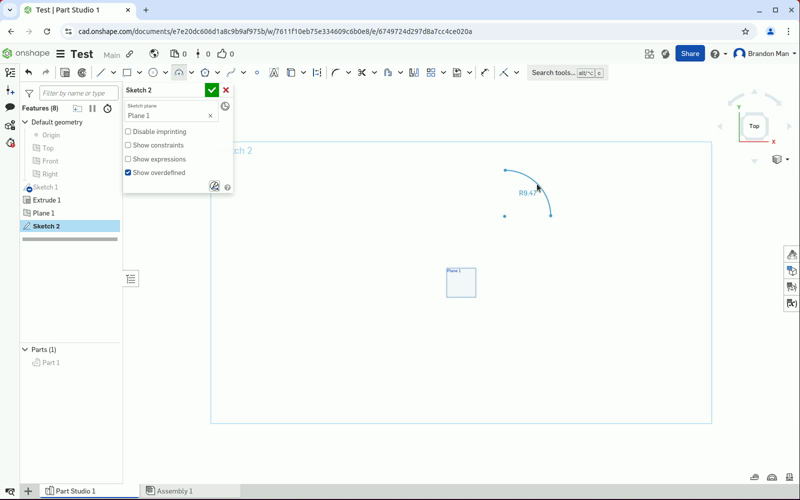
key(l)
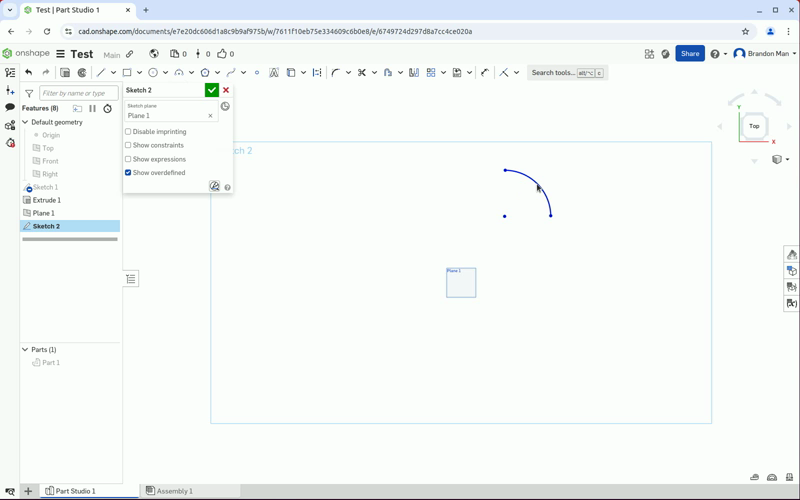
mouse_move(550, 215)
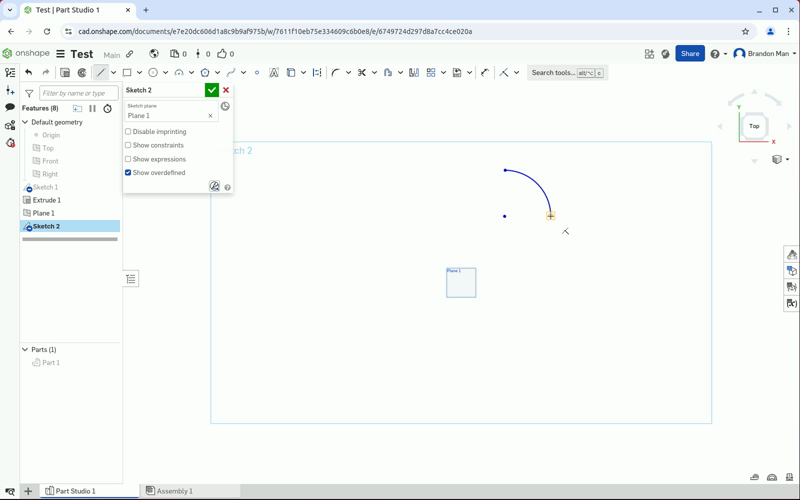
click(550, 215)
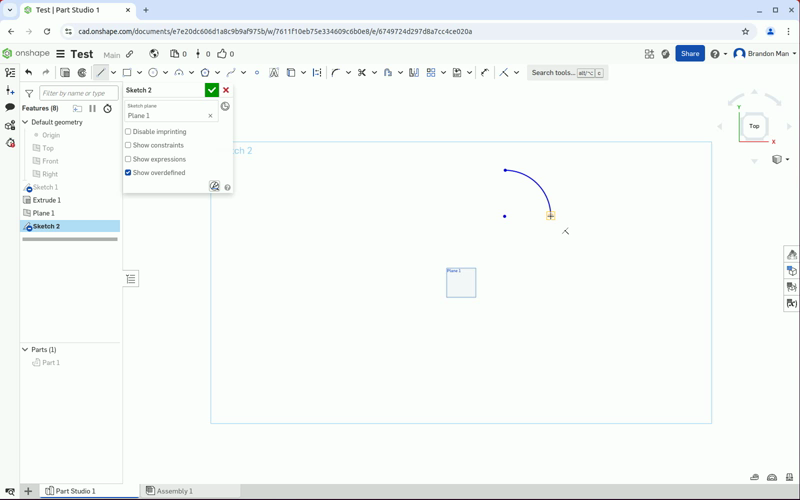
key_down(shift)
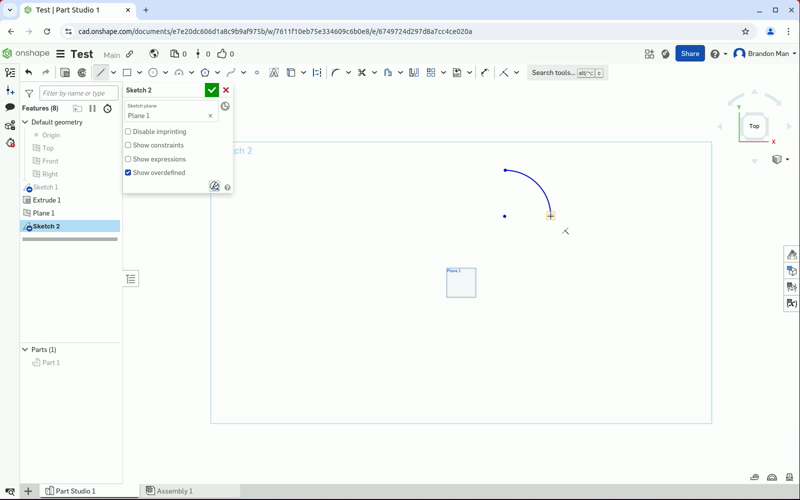
mouse_move(580, 215)
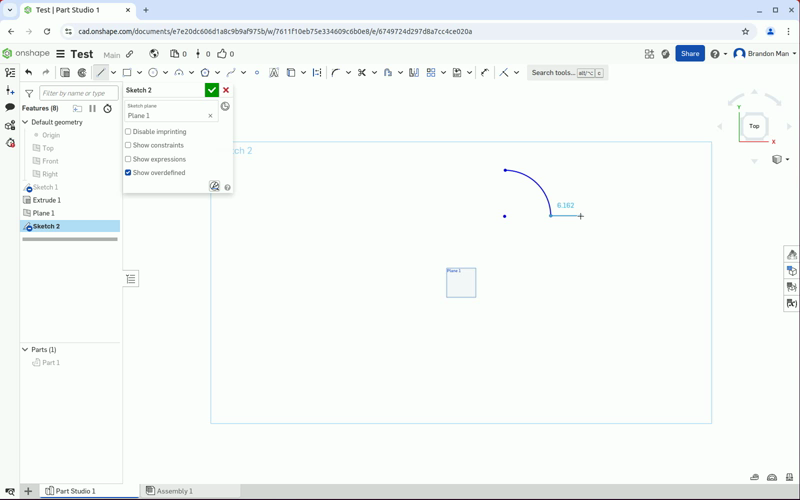
mouse_move(550, 170)
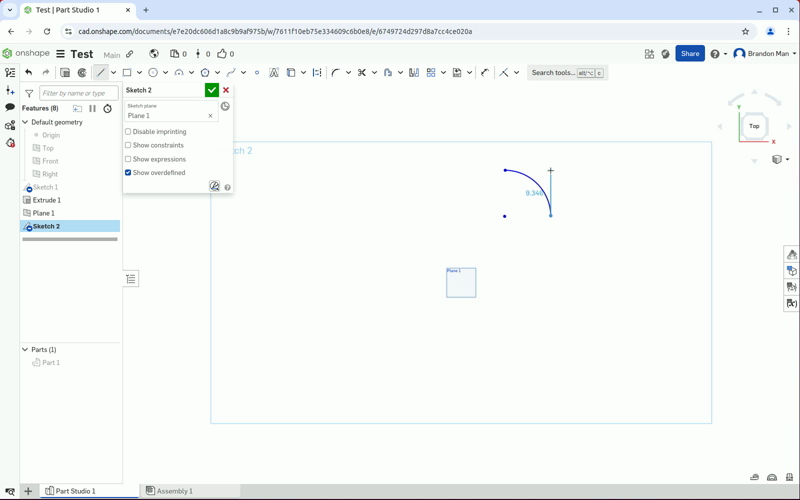
click(550, 170)
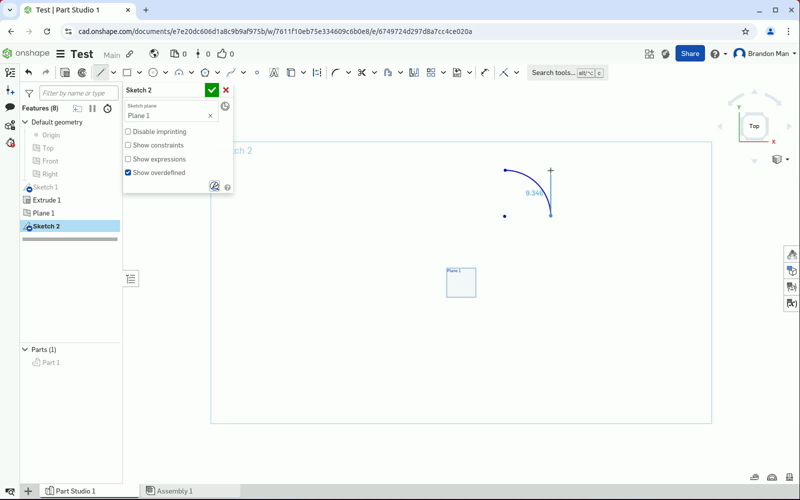
key_up(shift)
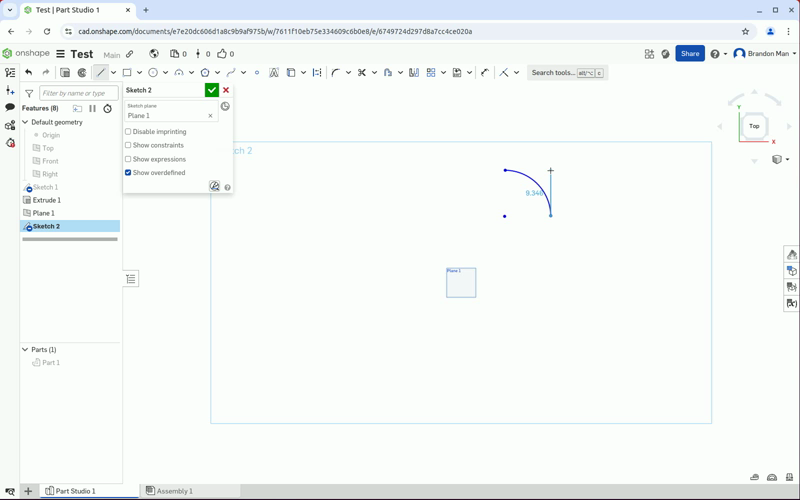
mouse_move(580, 170)
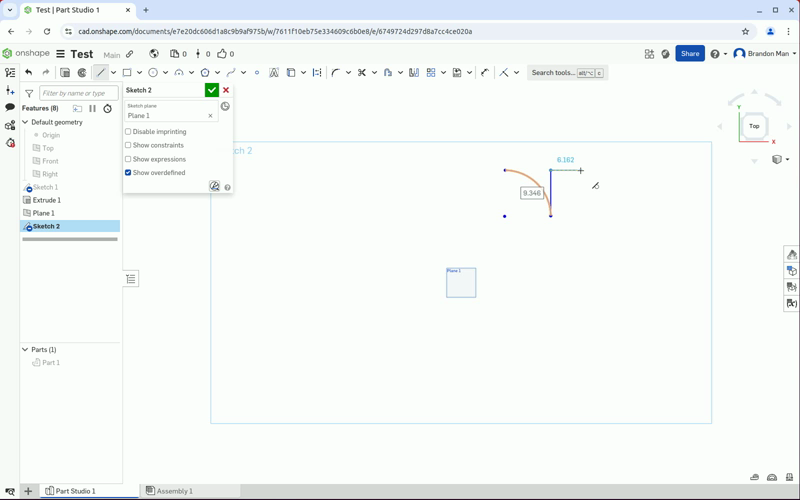
key_down(shift)
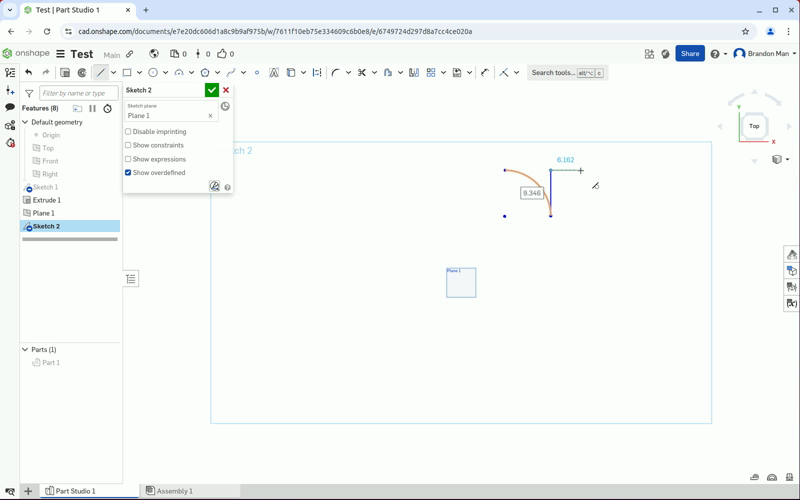
mouse_move(505, 170)
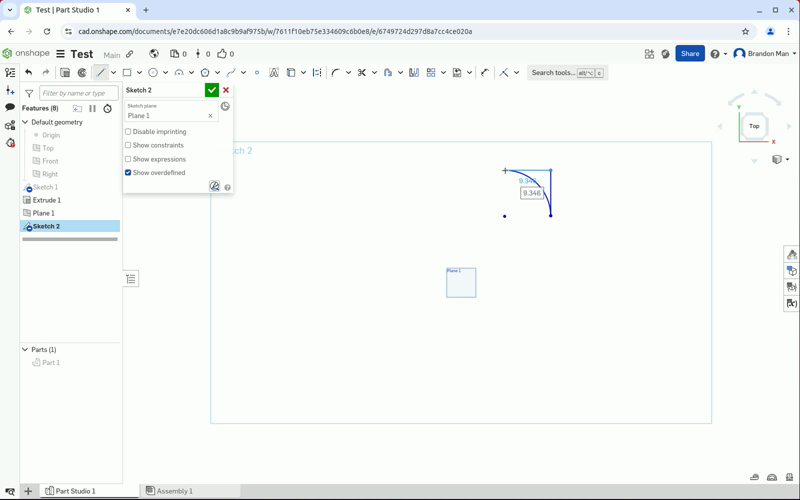
key_up(shift)
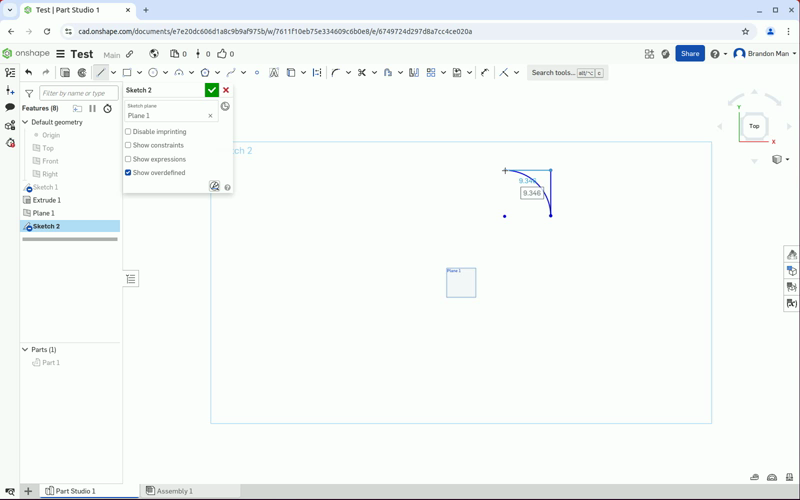
click(505, 170)
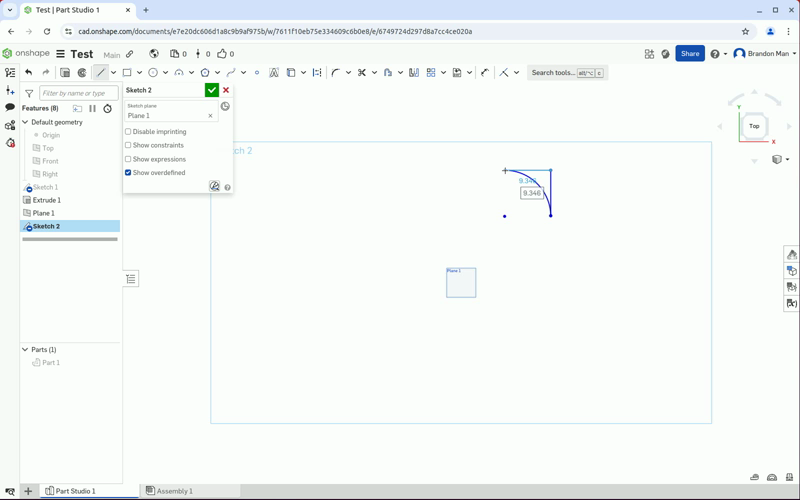
key(esc)
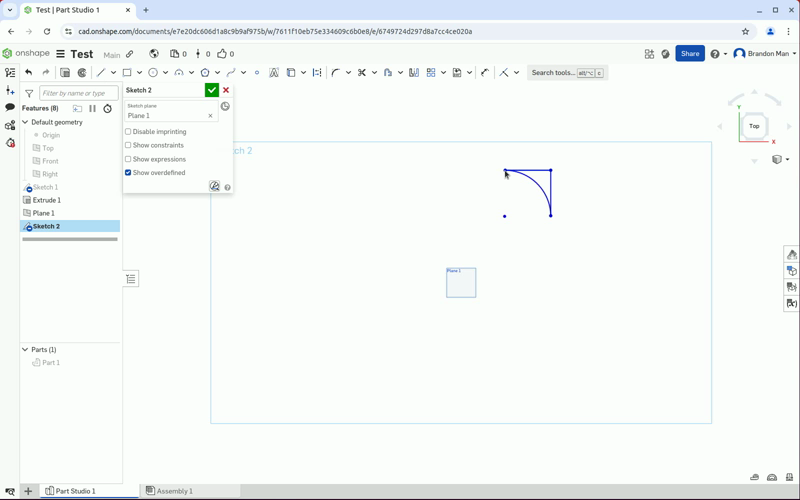
mouse_move(537, 175)
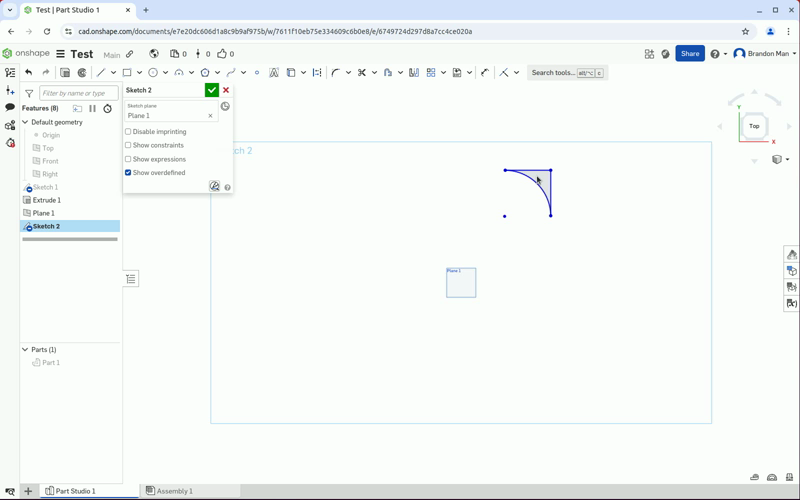
scroll(6)
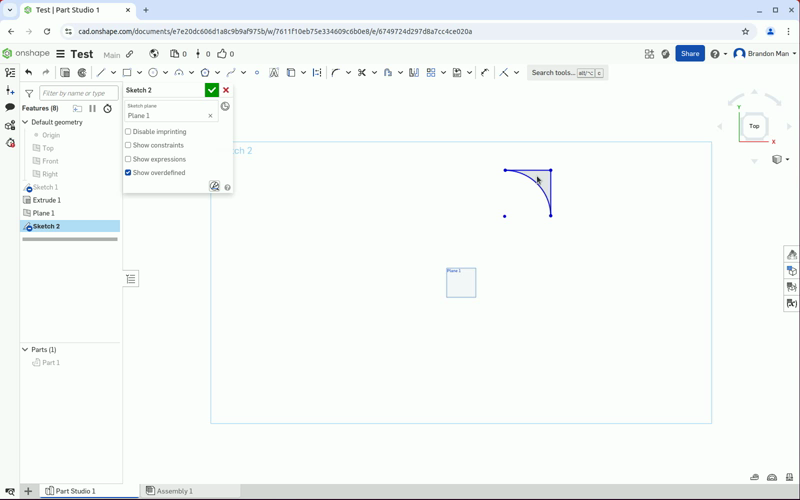
scroll(6)
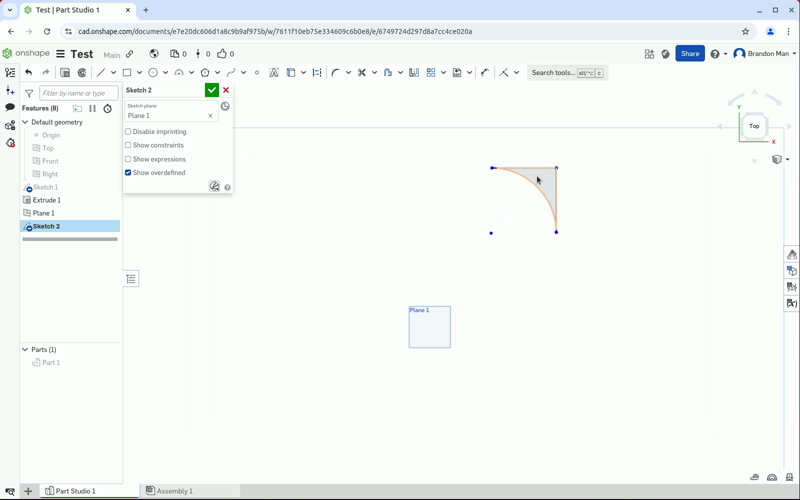
scroll(6)
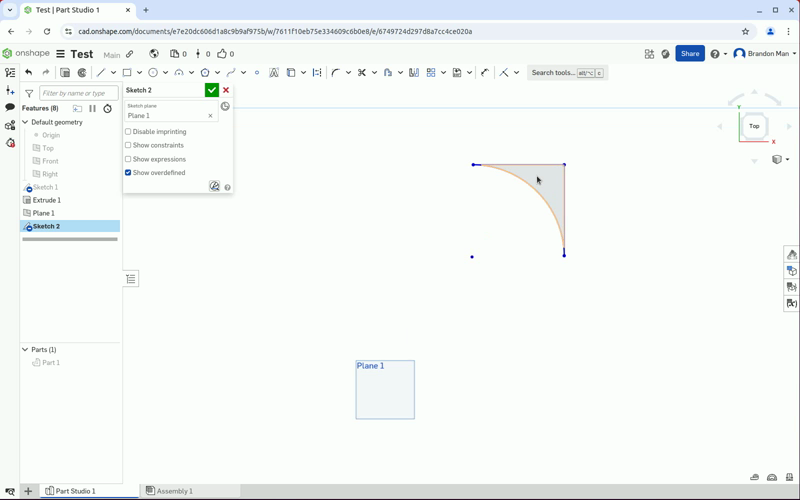
scroll(6)
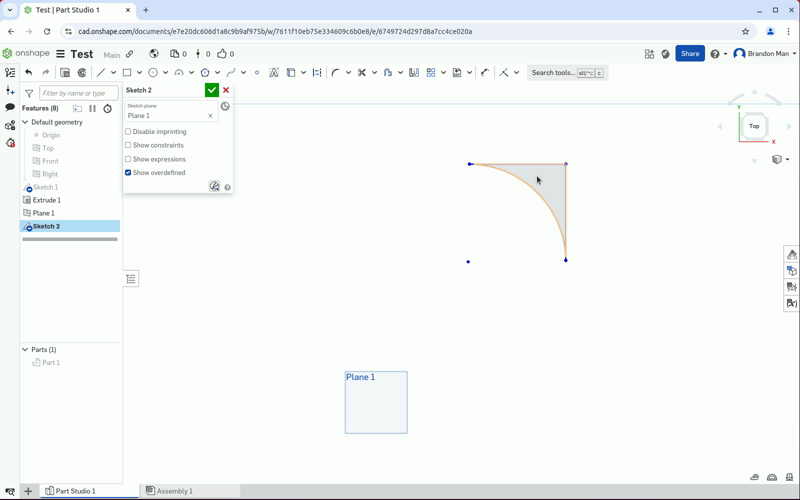
scroll(6)
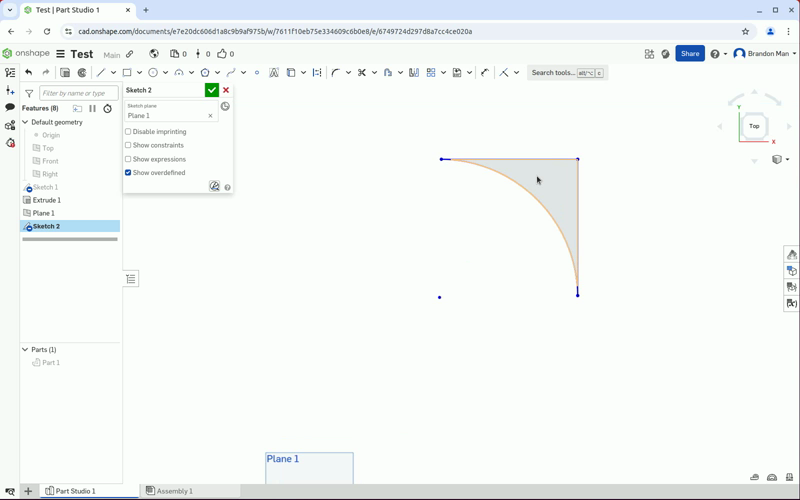
scroll(6)
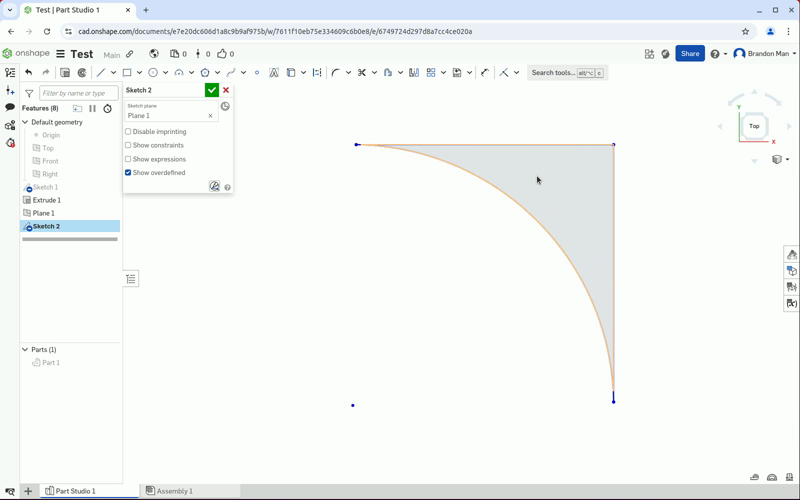
scroll(6)
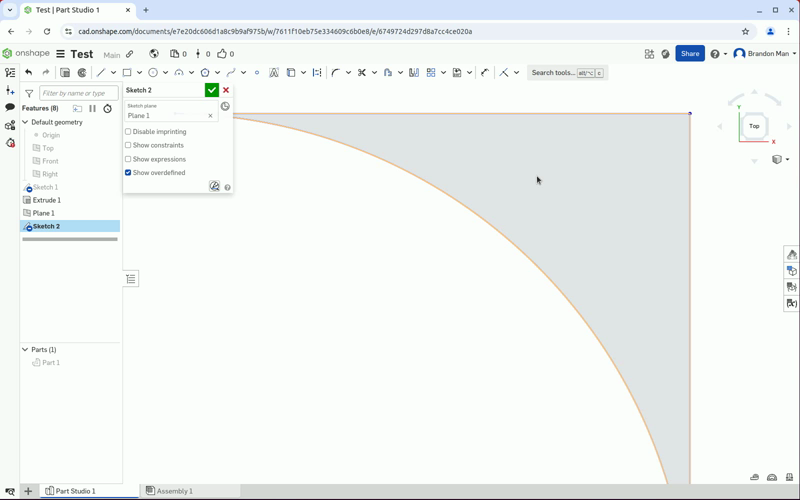
click(537, 175)
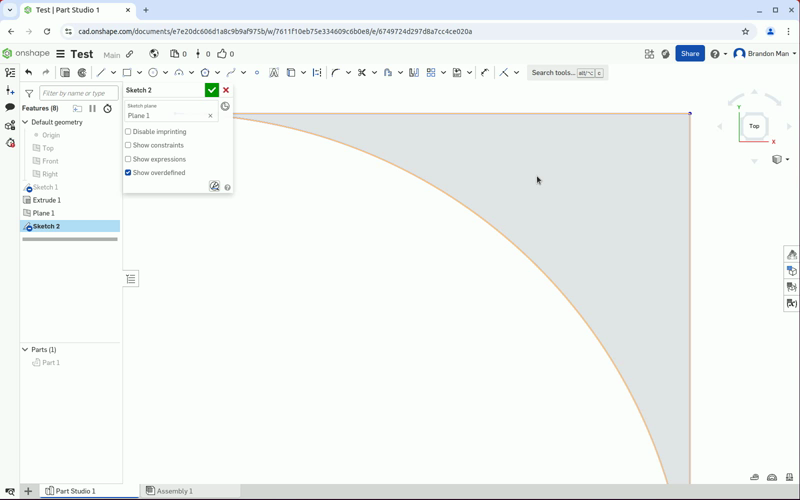
scroll(-6)
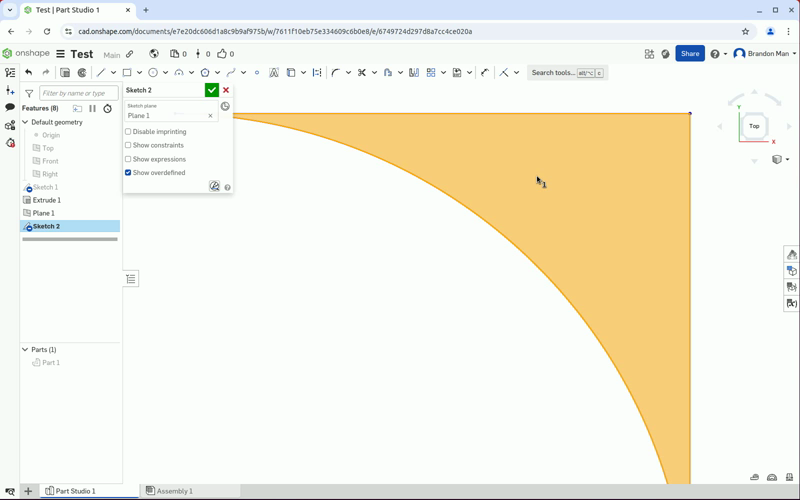
scroll(-6)
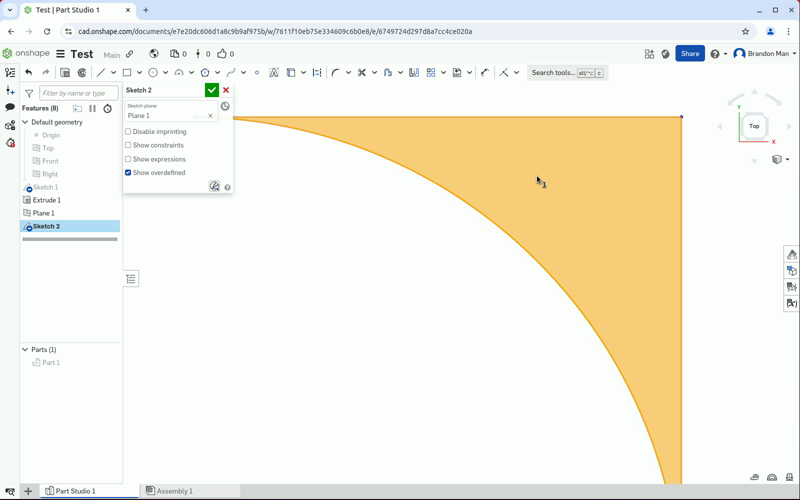
scroll(-6)
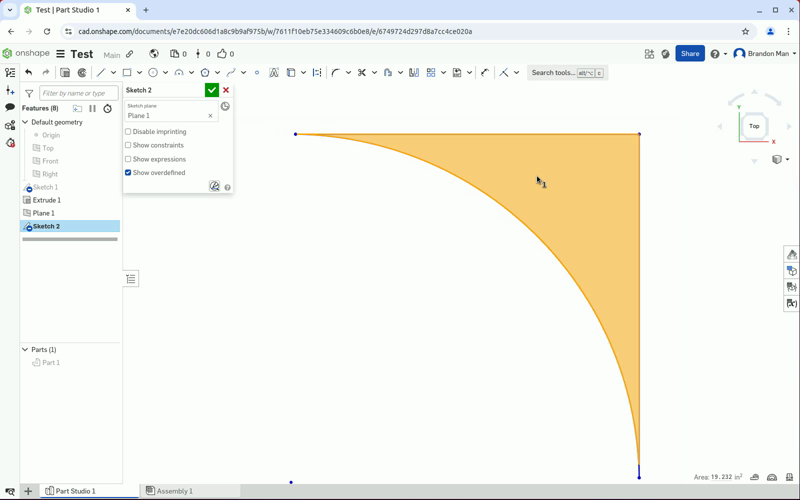
scroll(-6)
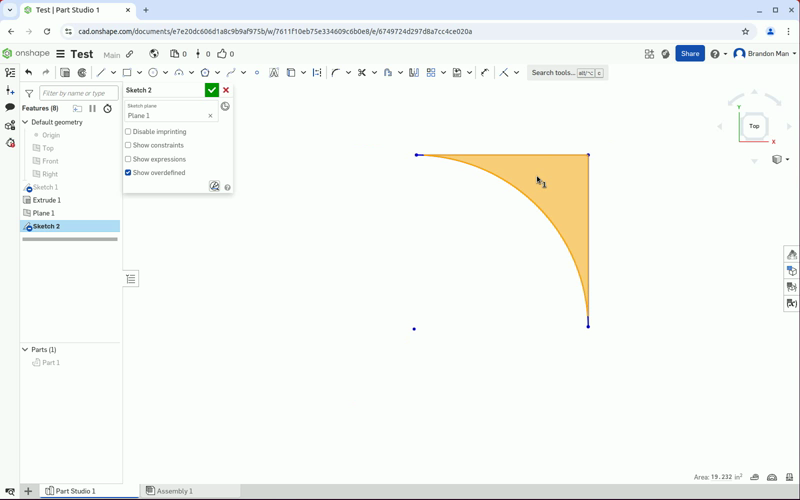
scroll(-6)
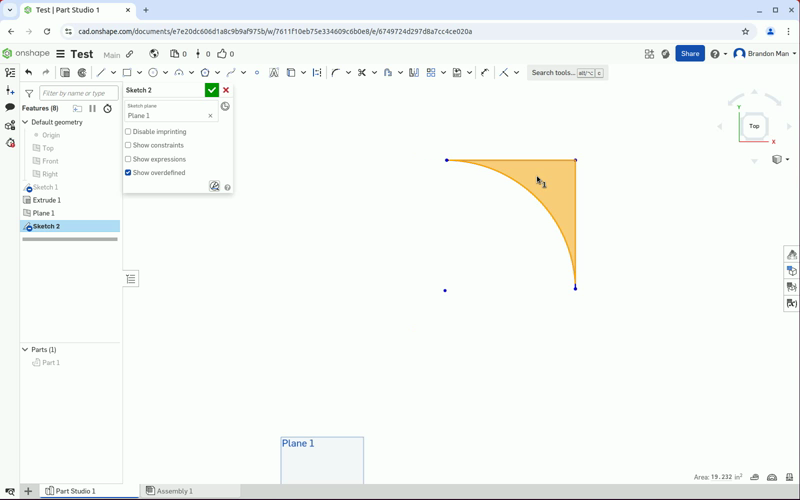
scroll(-6)
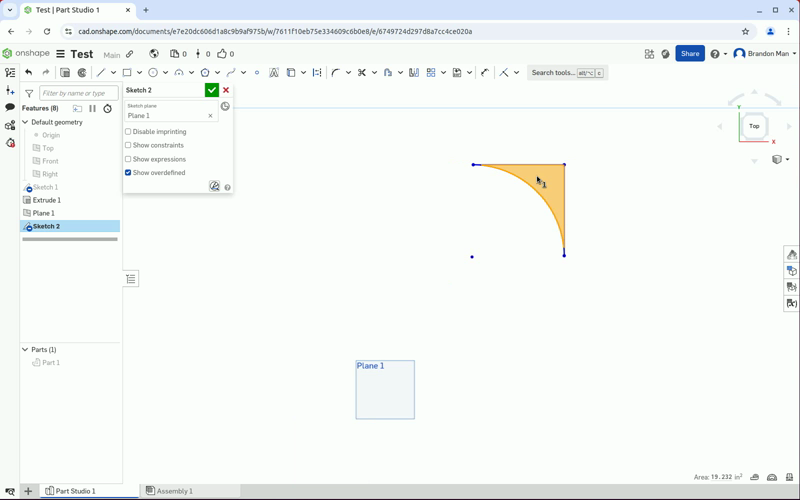
scroll(-6)
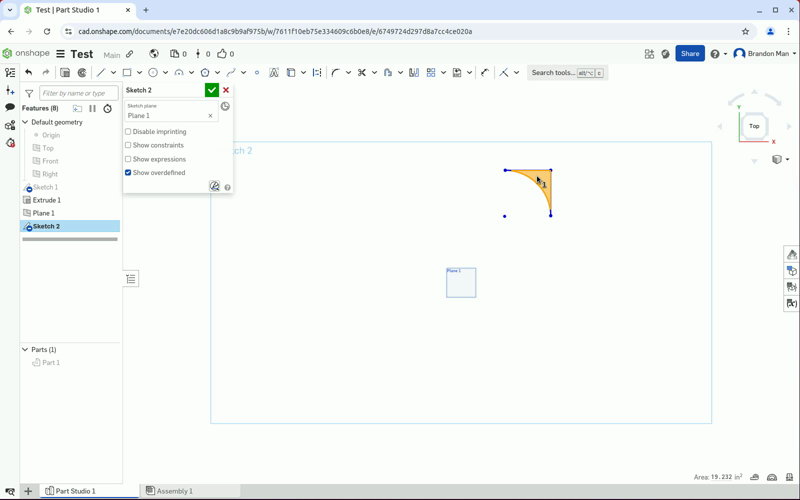
mouse_move(73, 352)
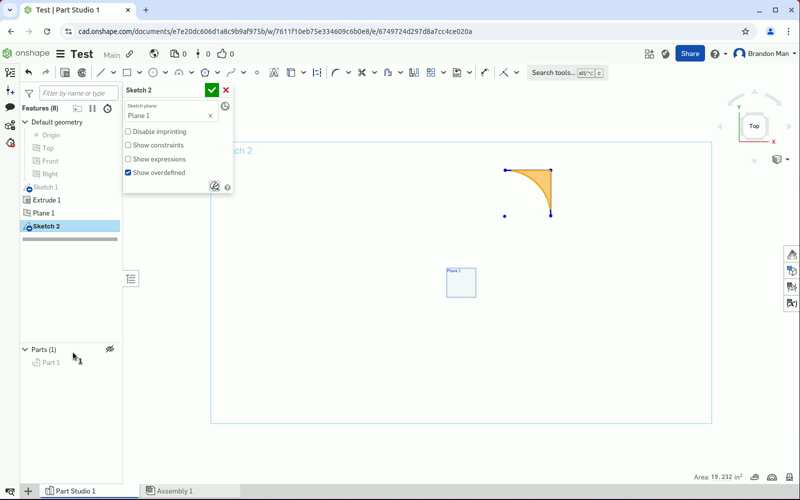
key(shift+y)
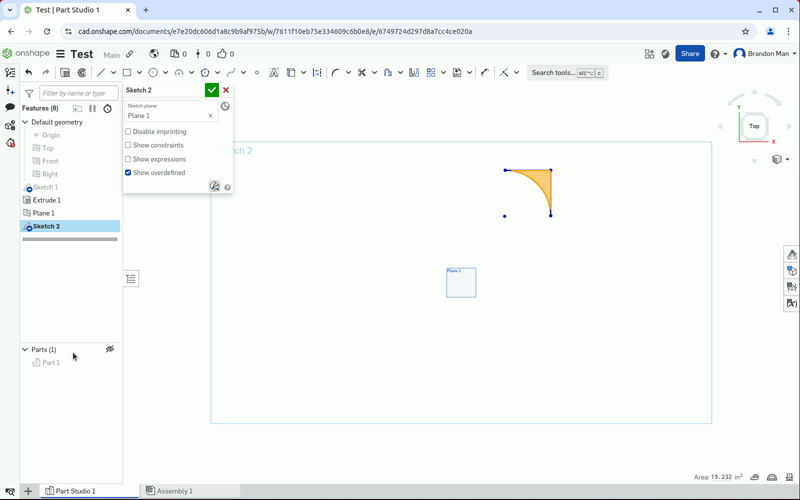
key(shift+e)
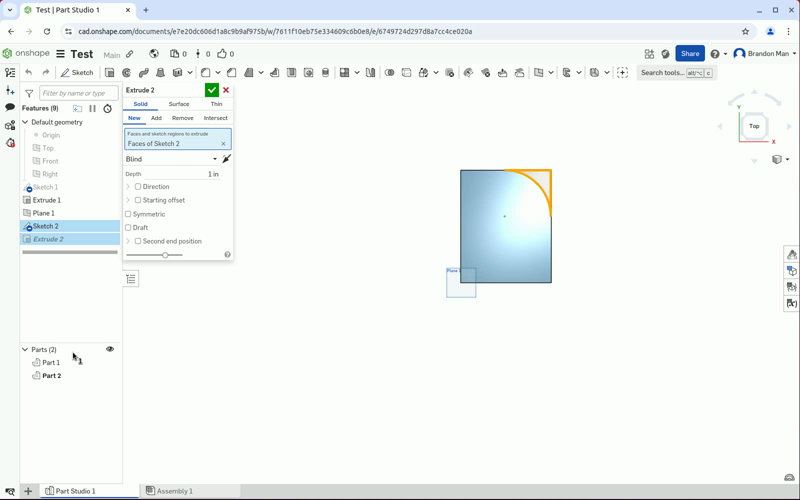
mouse_move(143, 106)
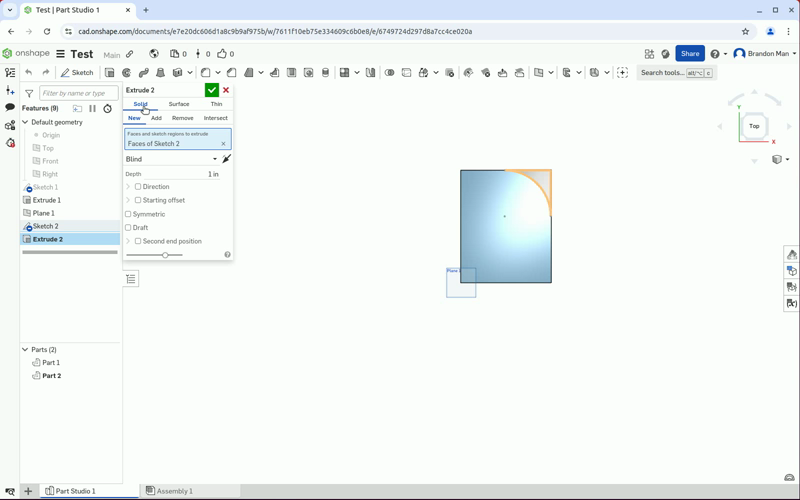
click(143, 106)
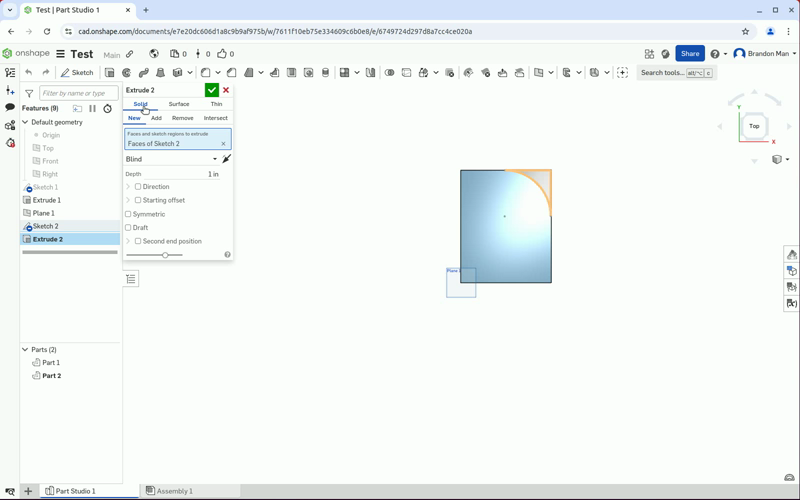
mouse_move(186, 120)
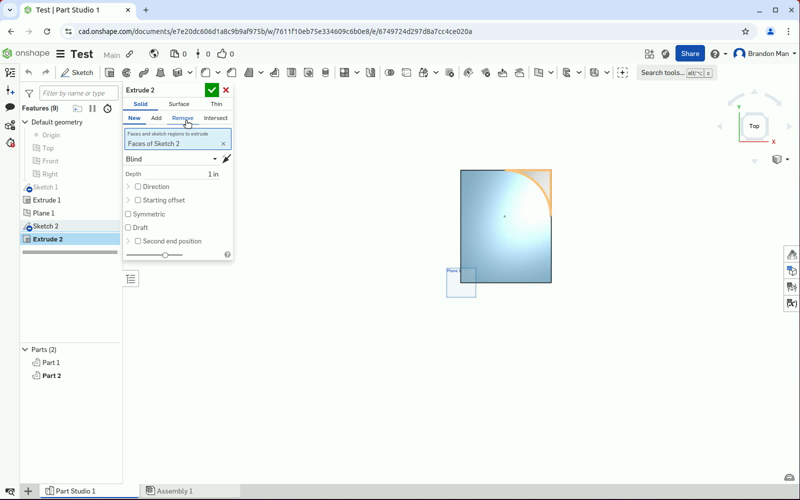
click(186, 120)
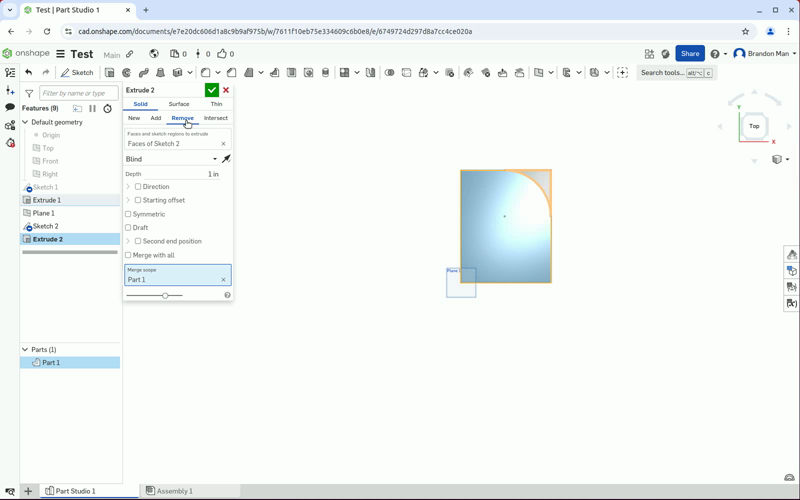
key(tab, 4)
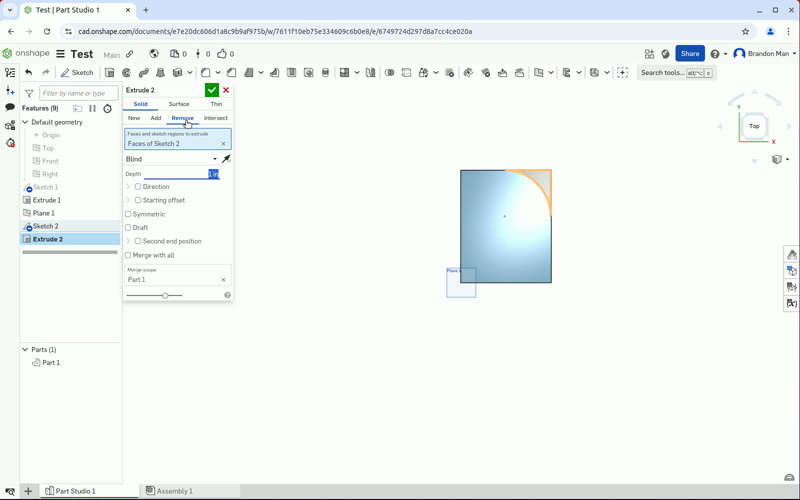
text(4.574)
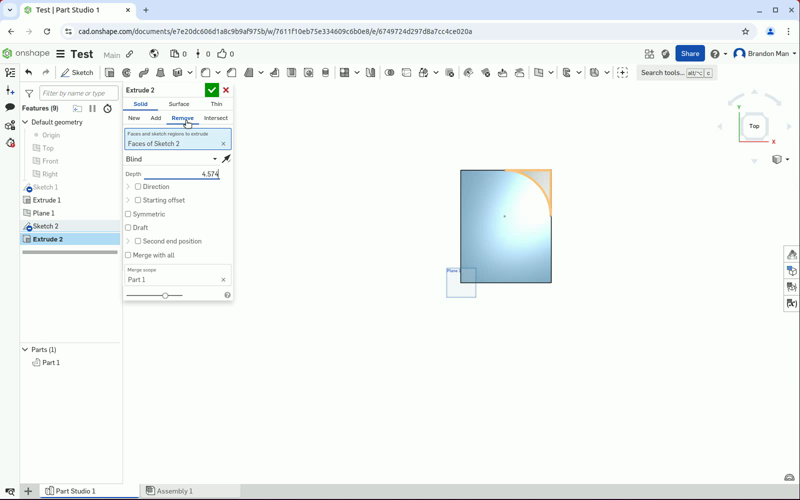
key(tab, 6)
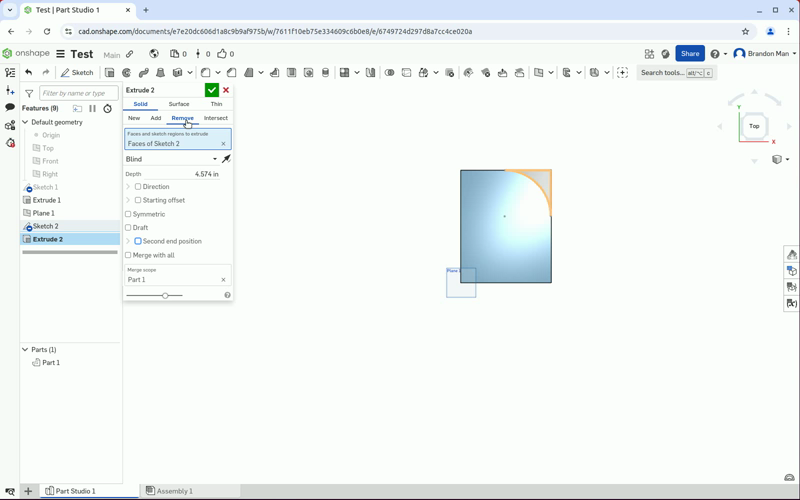
key(space)
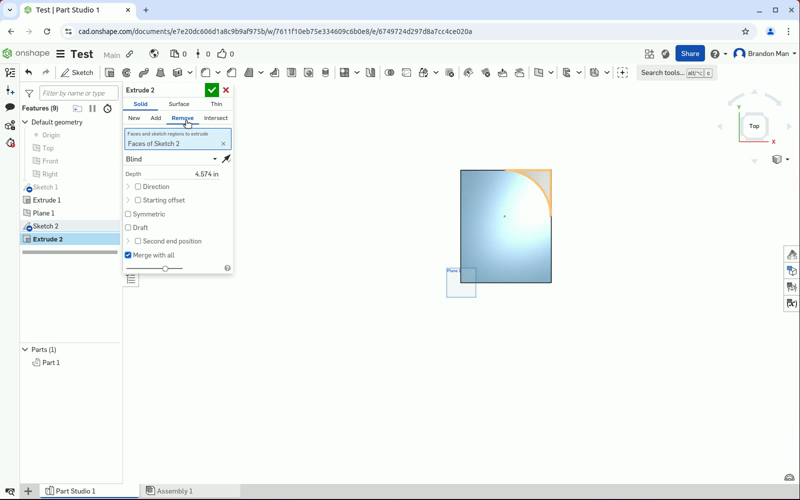
key(enter)
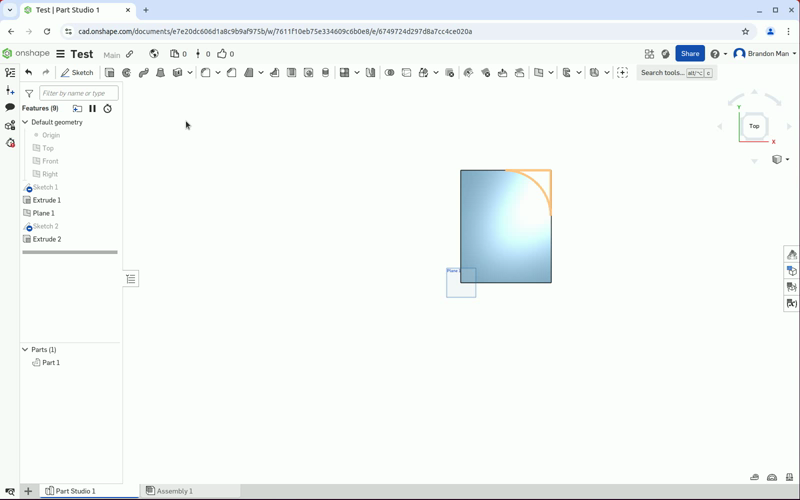
key(shift+h)
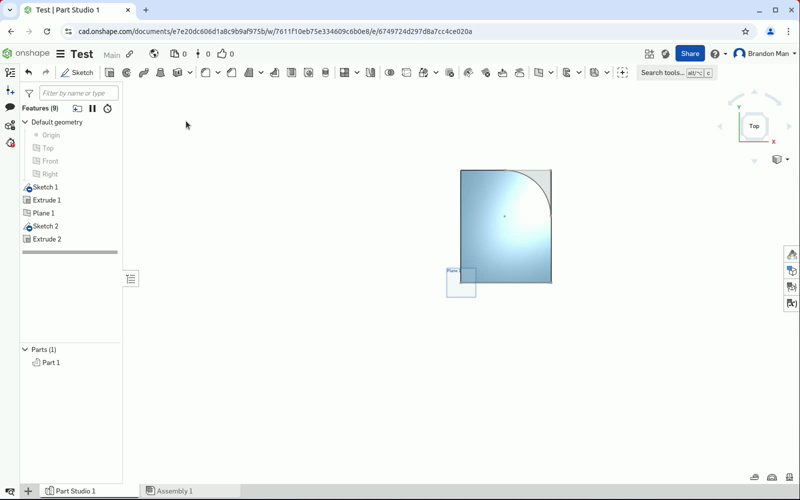
key(shift+h)
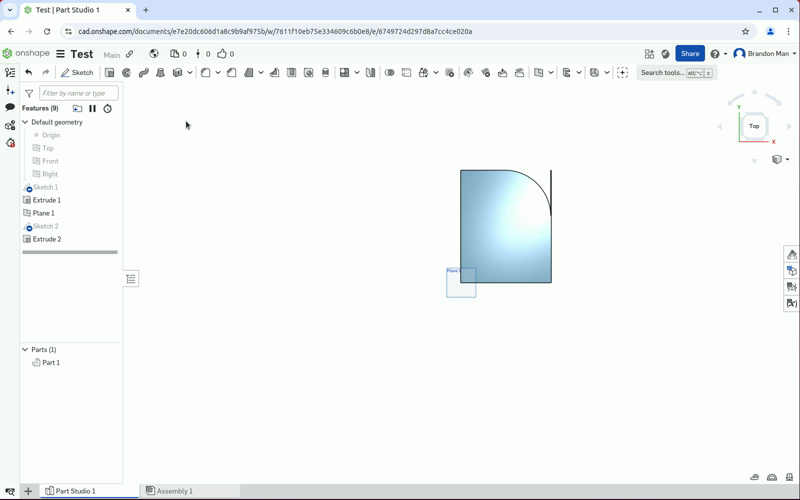
mouse_move(73, 189)
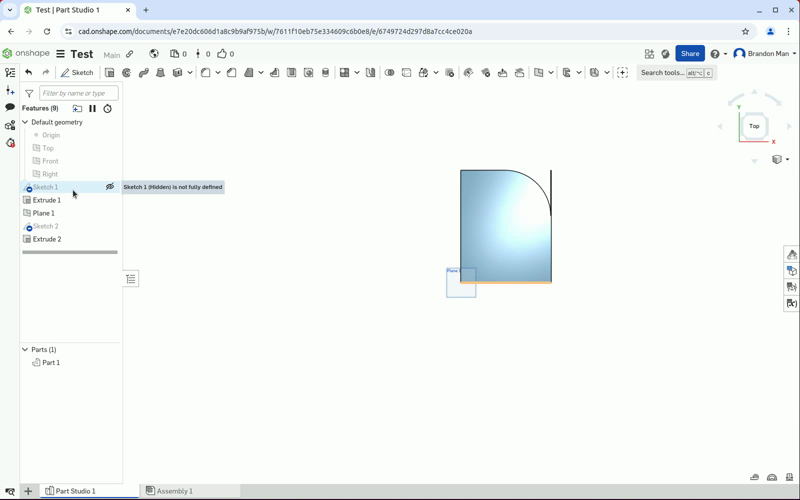
click(73, 189)
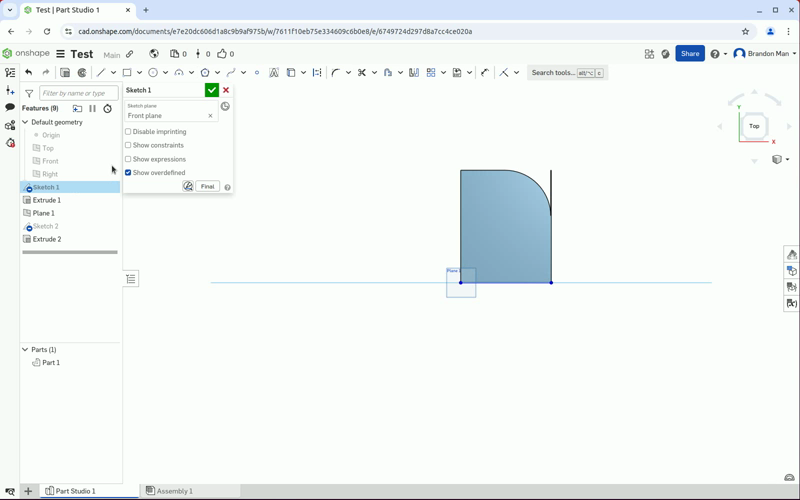
mouse_move(229, 92)
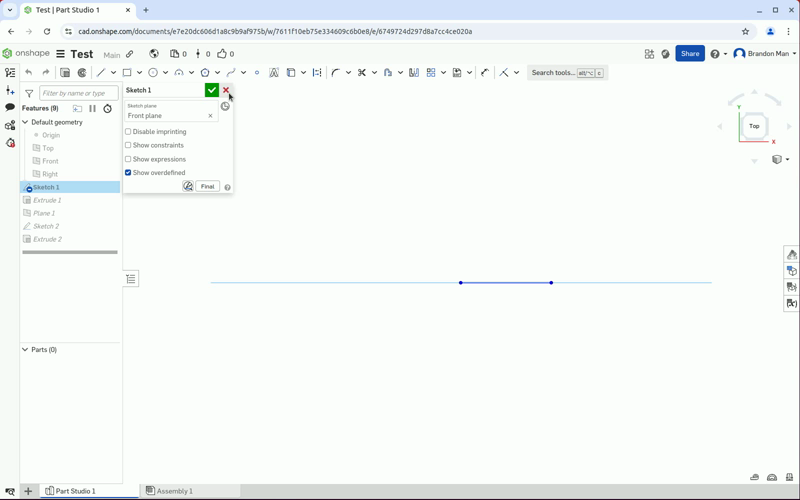
click(229, 92)
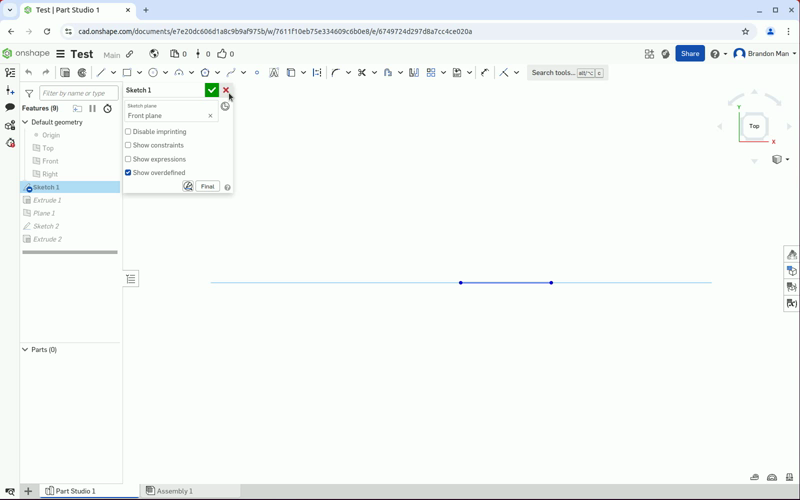
key(shift+s)
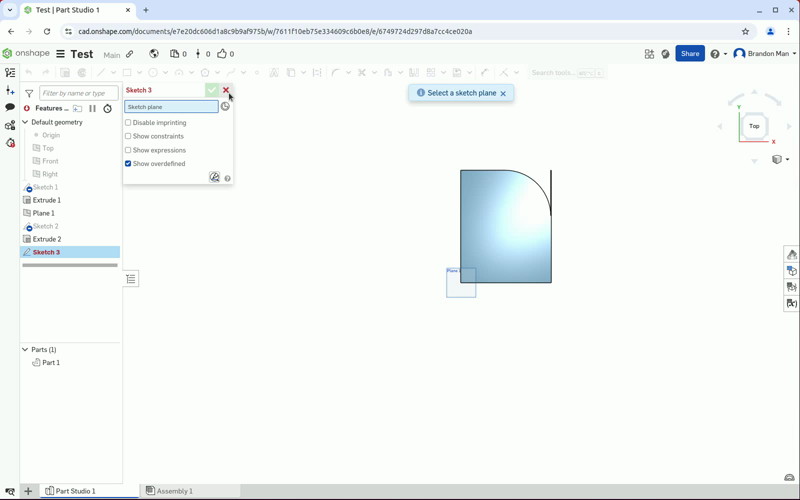
mouse_move(73, 215)
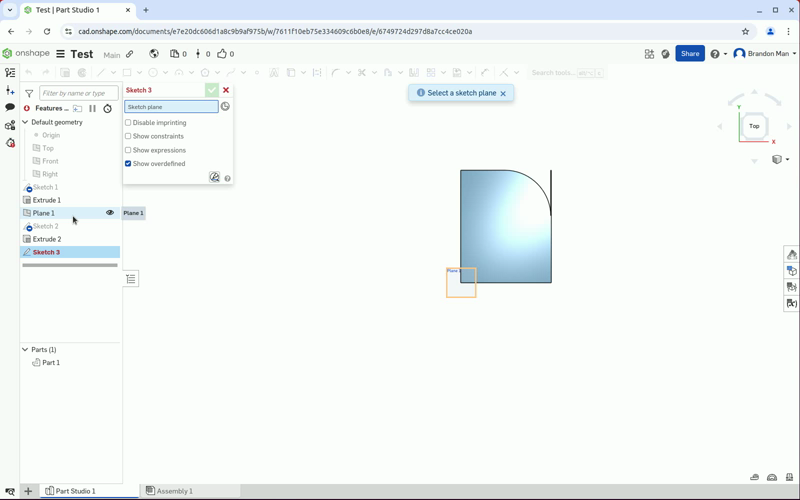
click(73, 215)
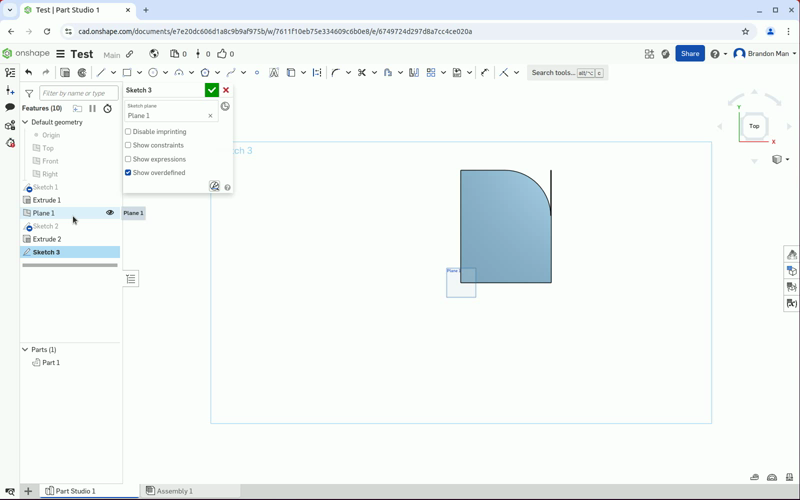
mouse_move(73, 352)
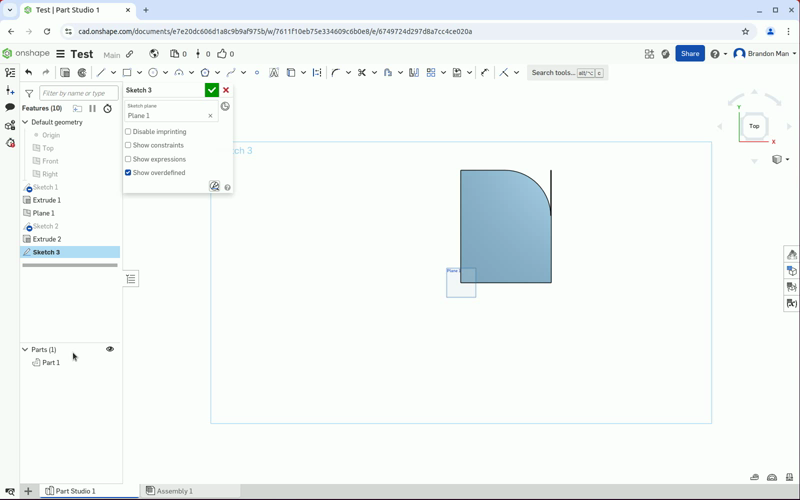
key(y)
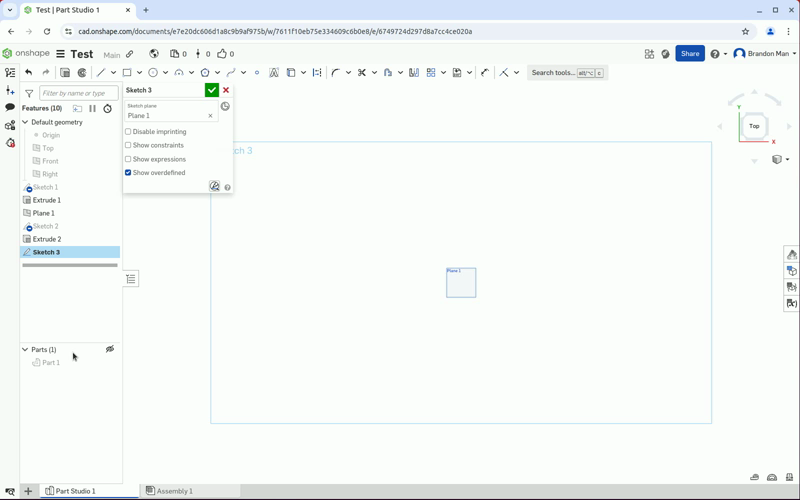
key(a)
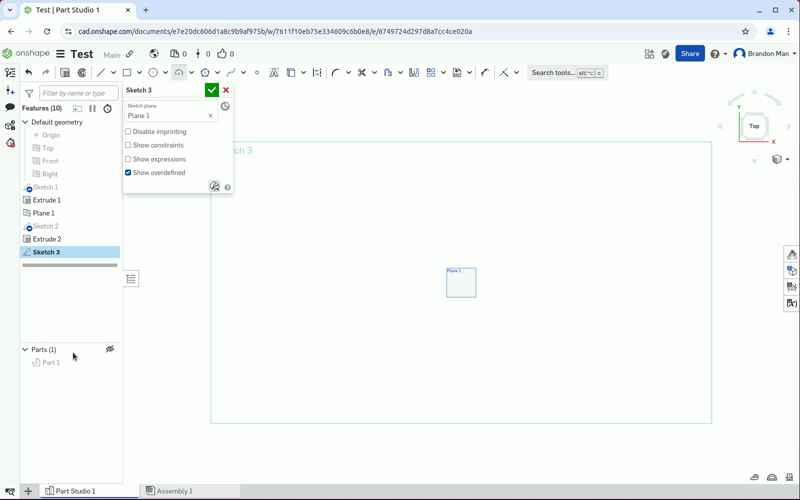
key_down(shift)
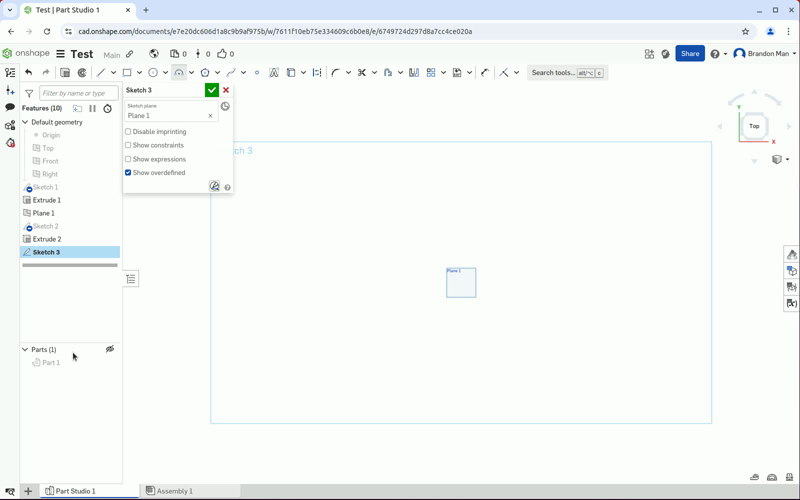
mouse_move(460, 215)
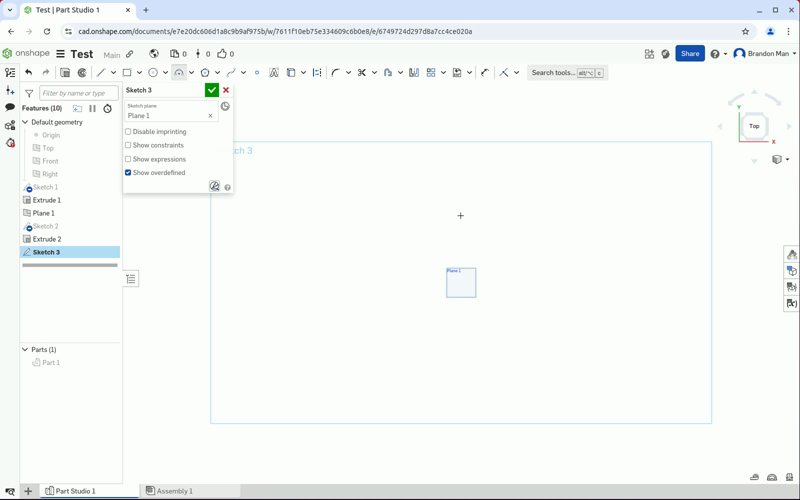
click(460, 215)
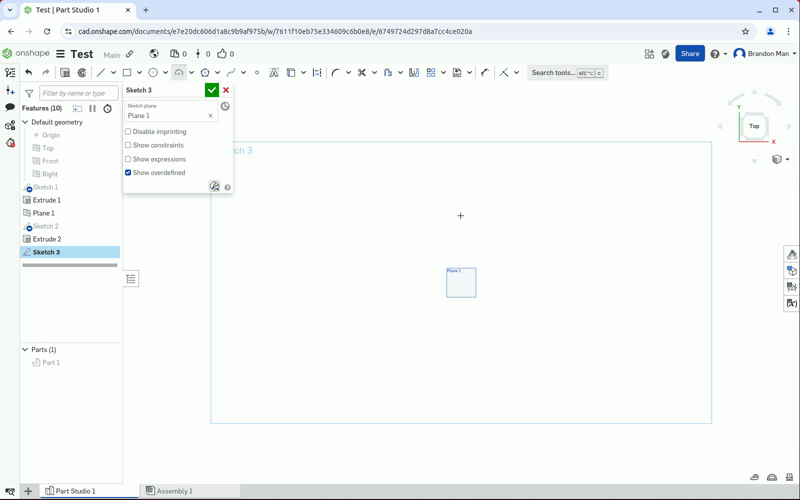
key_up(shift)
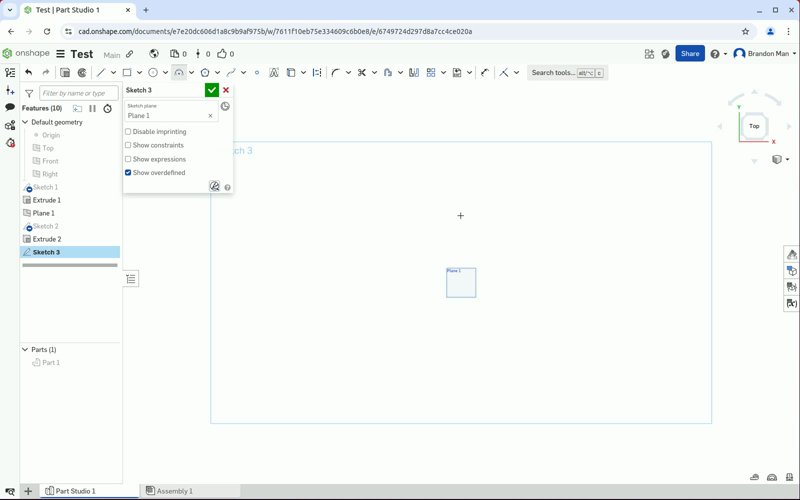
key_down(shift)
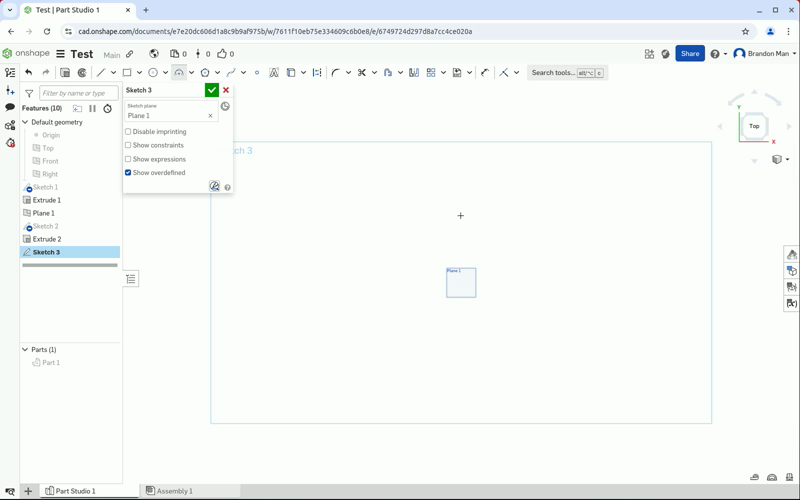
mouse_move(506, 169)
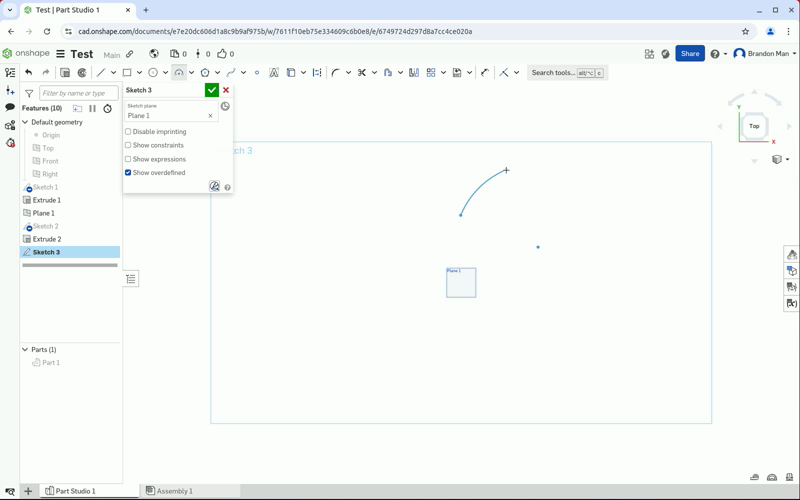
click(506, 169)
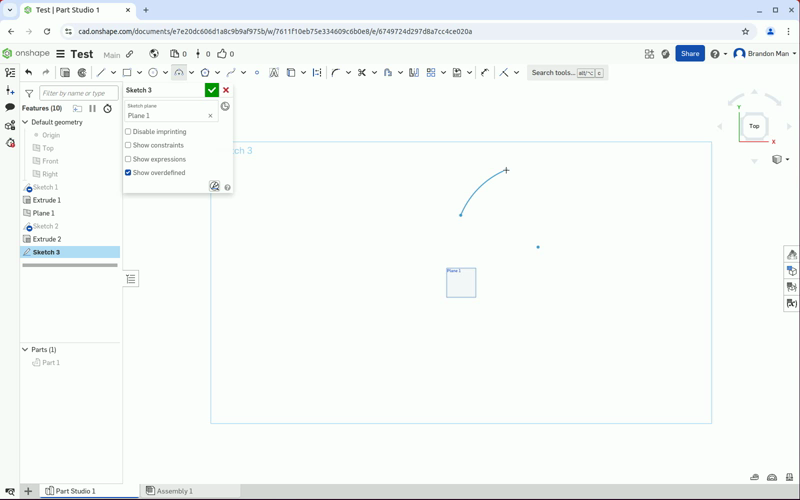
mouse_move(474, 183)
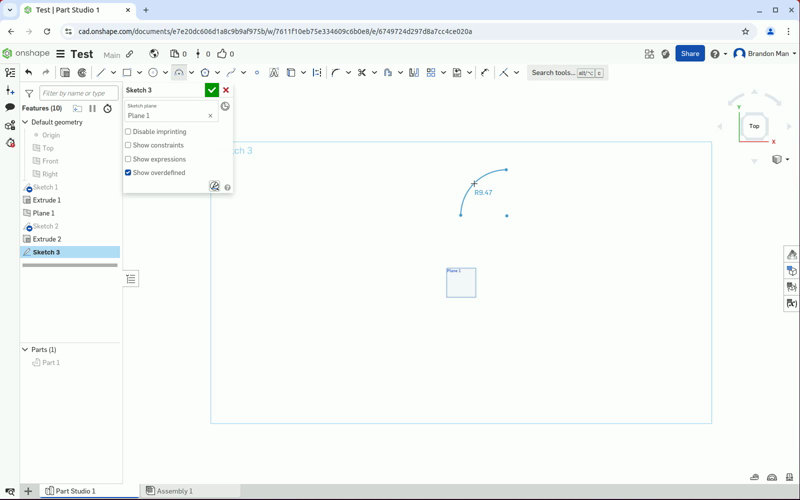
click(474, 183)
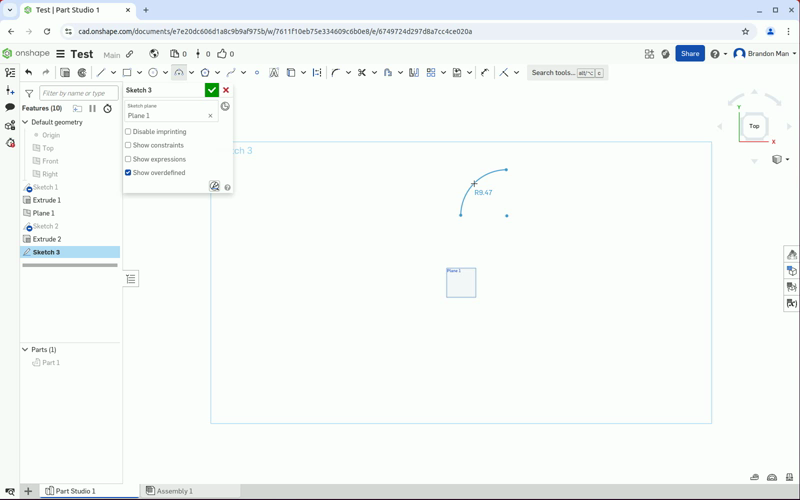
key_up(shift)
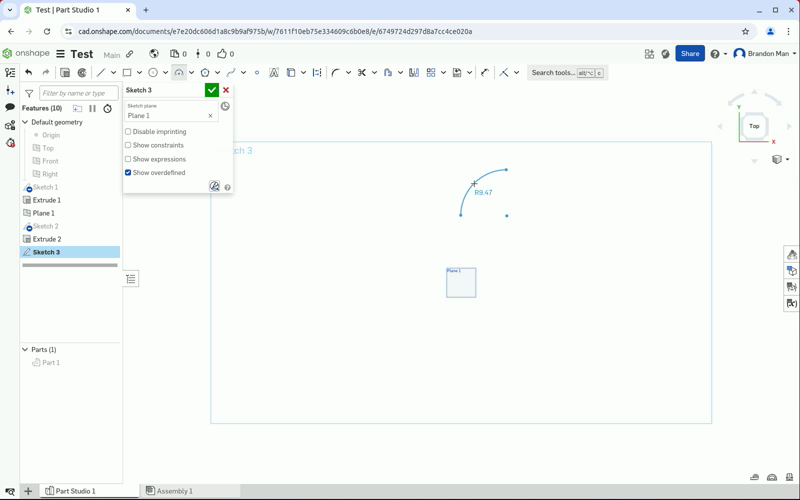
key(esc)
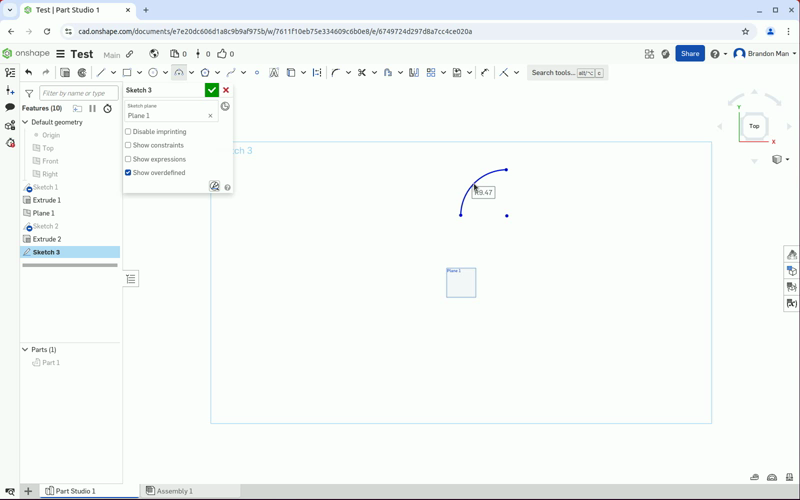
key(l)
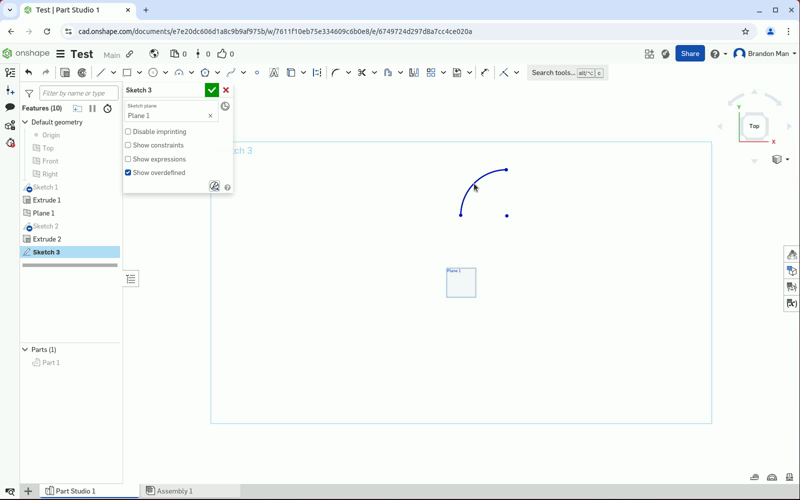
mouse_move(506, 169)
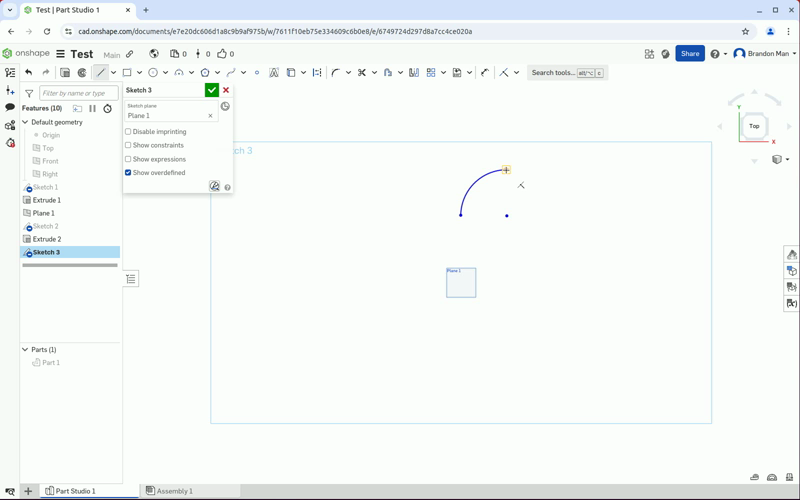
click(506, 169)
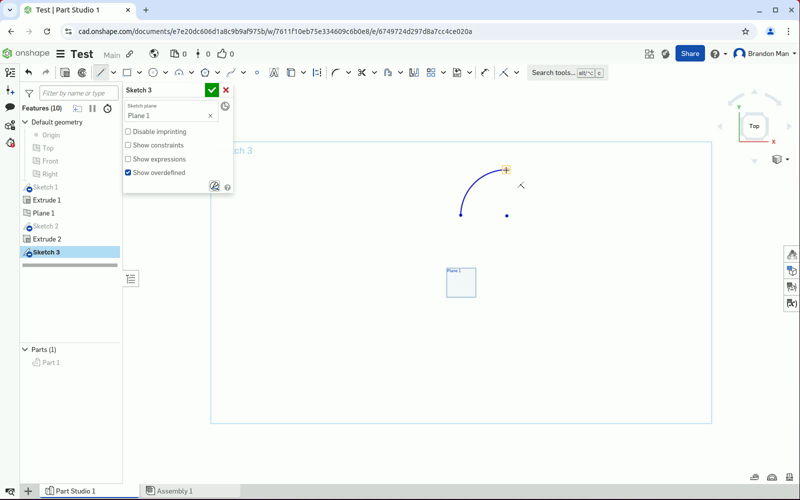
key_down(shift)
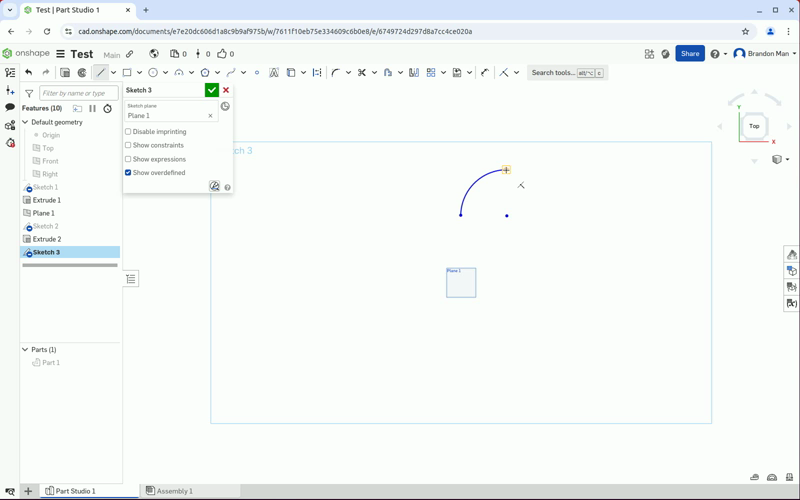
mouse_move(536, 169)
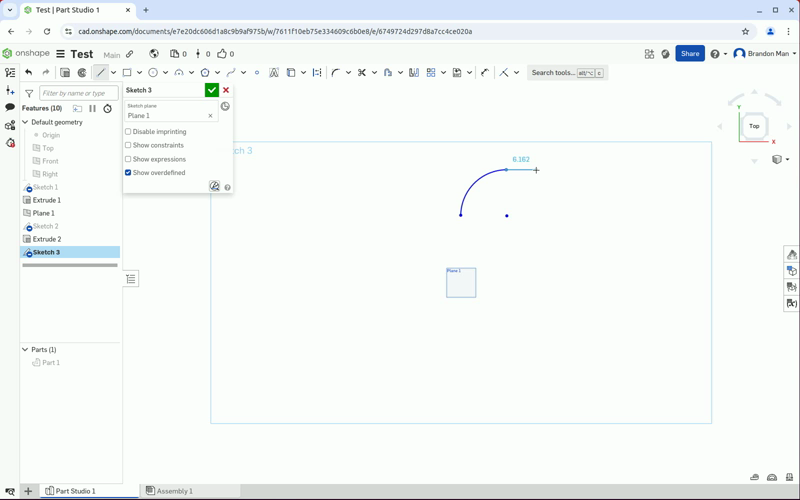
mouse_move(460, 169)
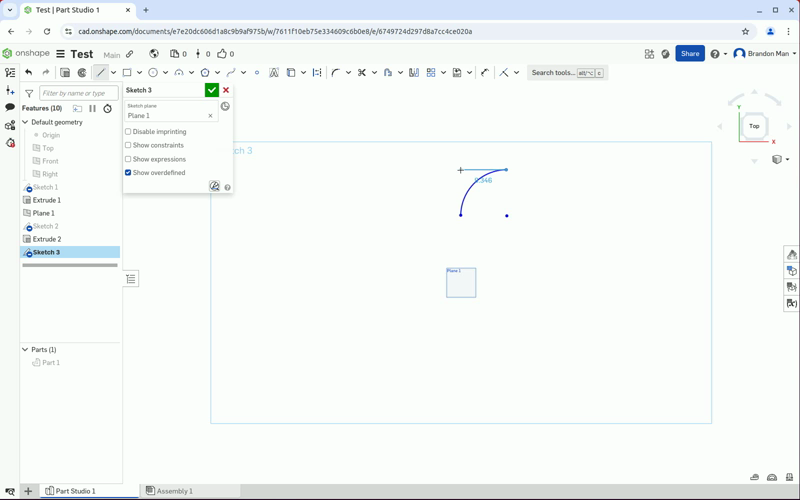
click(460, 169)
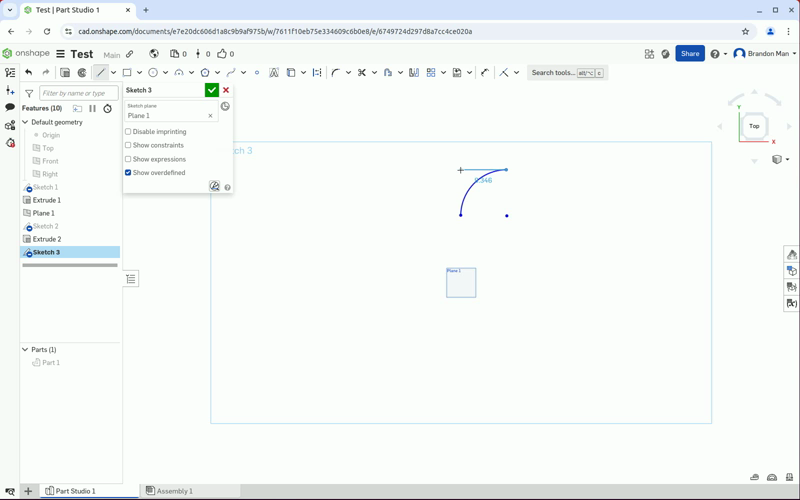
key_up(shift)
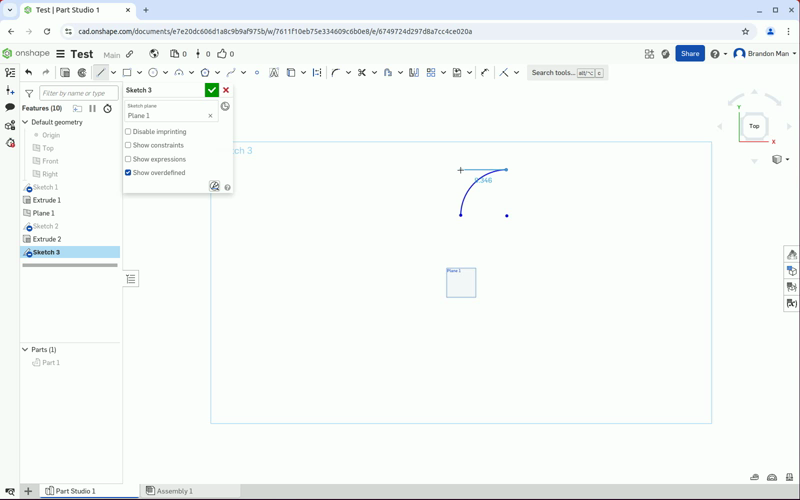
mouse_move(490, 169)
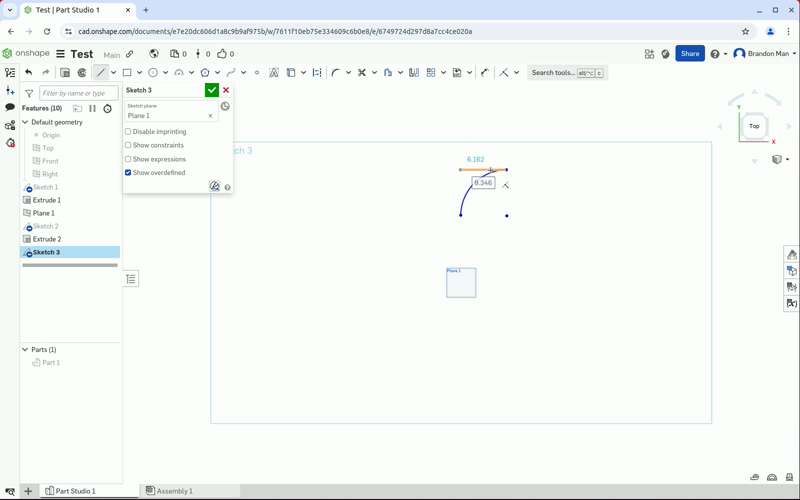
key_down(shift)
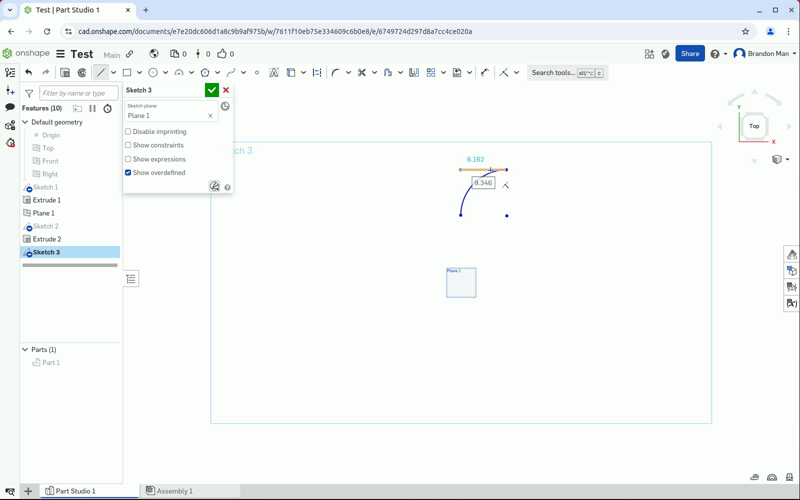
mouse_move(460, 215)
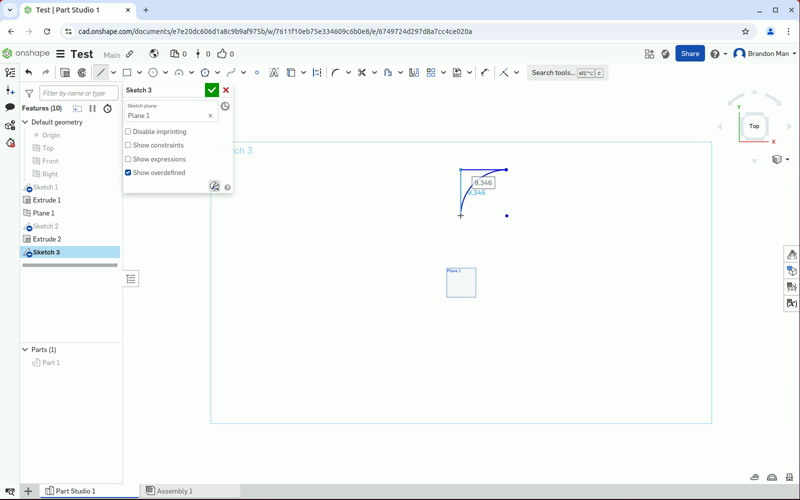
key_up(shift)
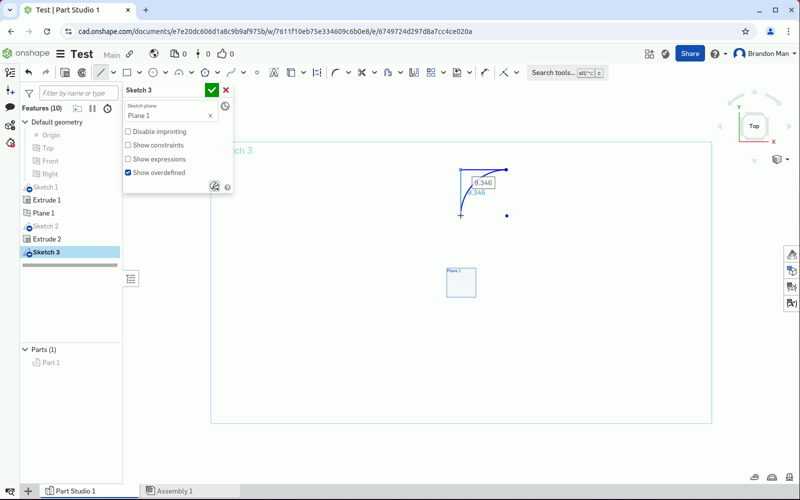
click(460, 215)
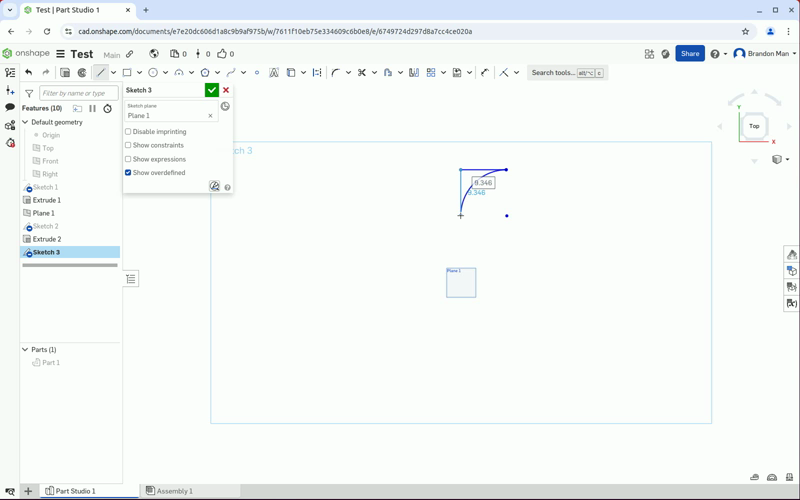
key(esc)
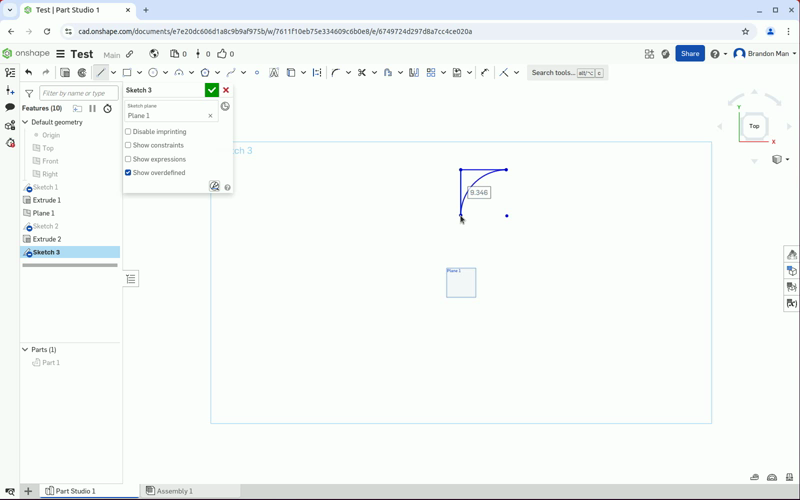
mouse_move(489, 171)
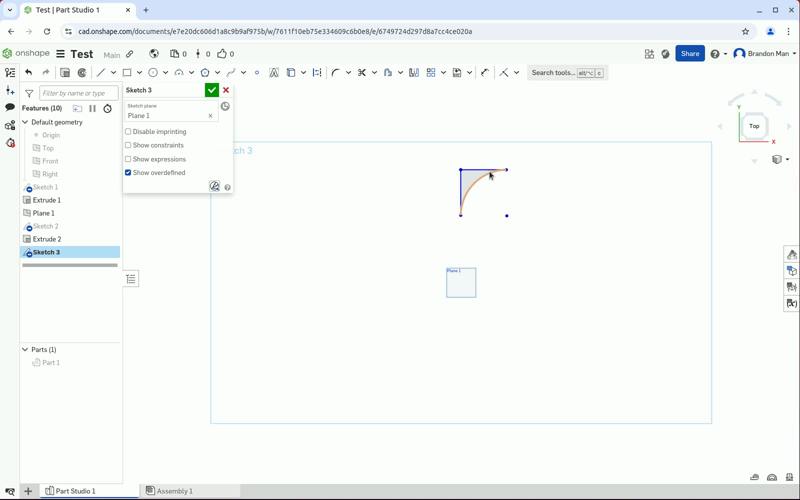
scroll(6)
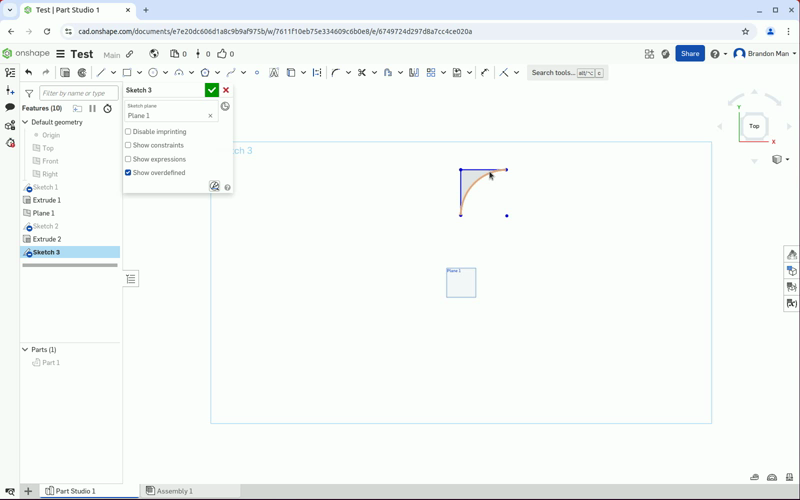
scroll(6)
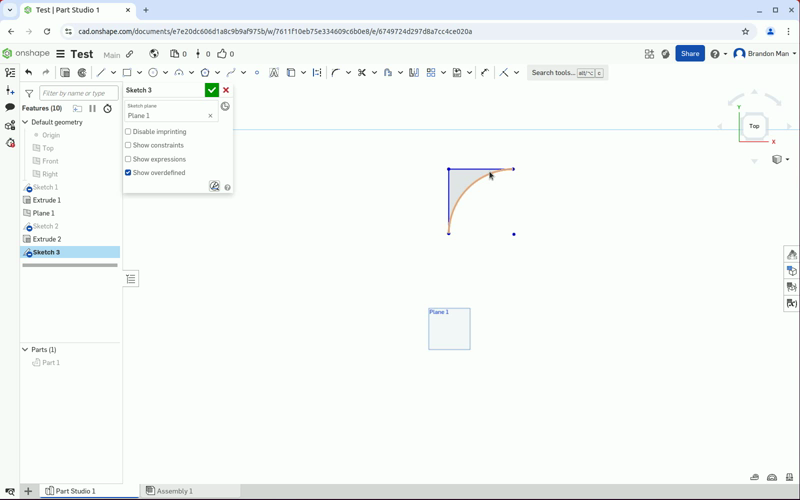
scroll(6)
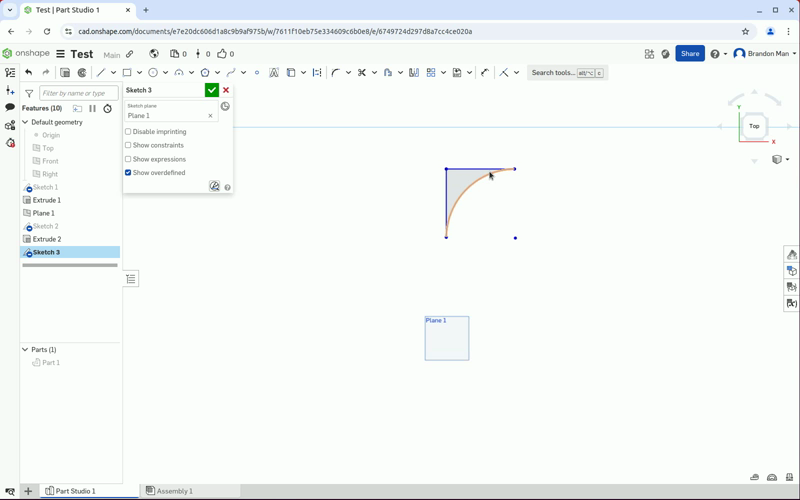
scroll(6)
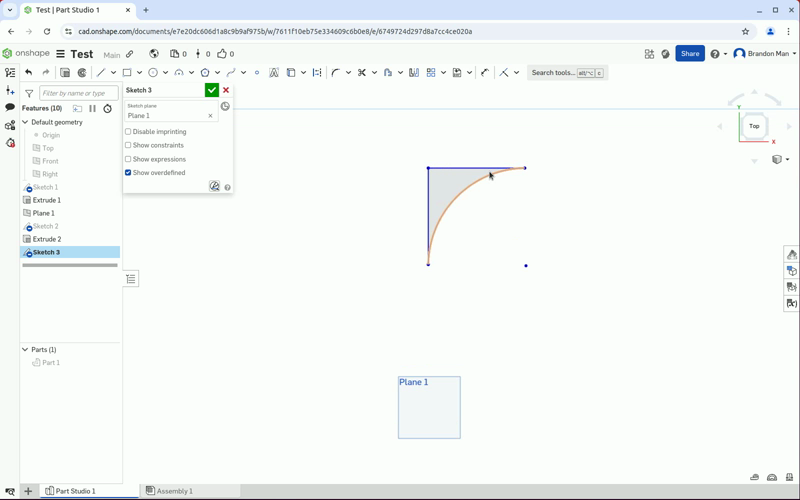
scroll(6)
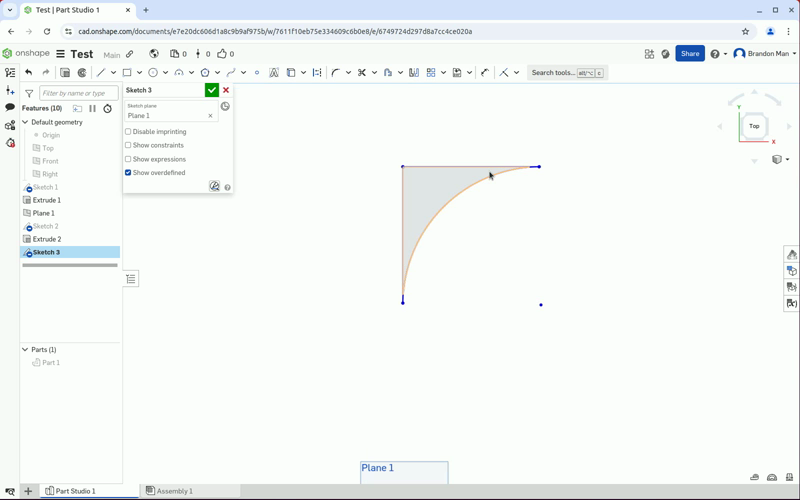
scroll(6)
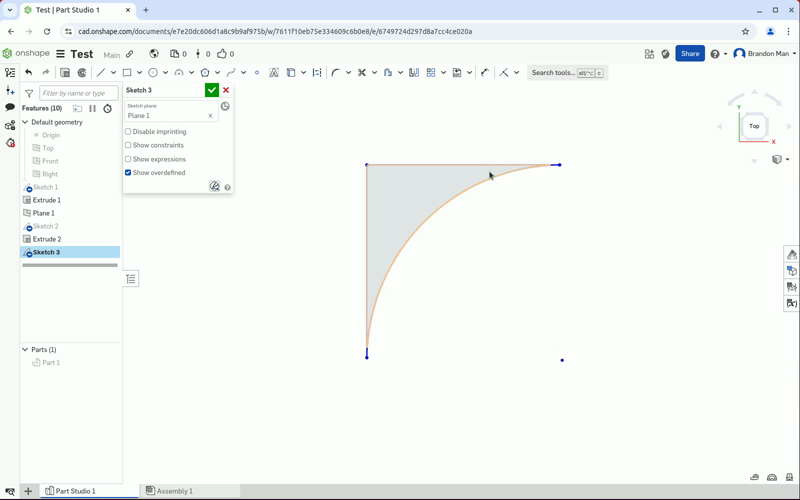
scroll(6)
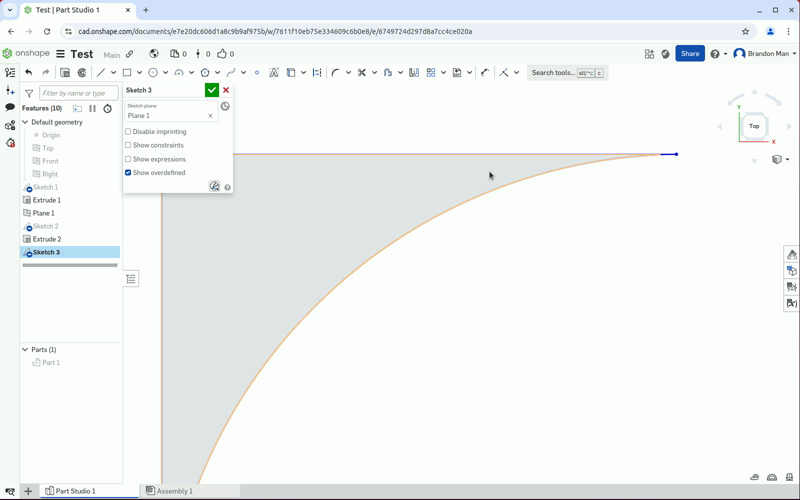
click(489, 171)
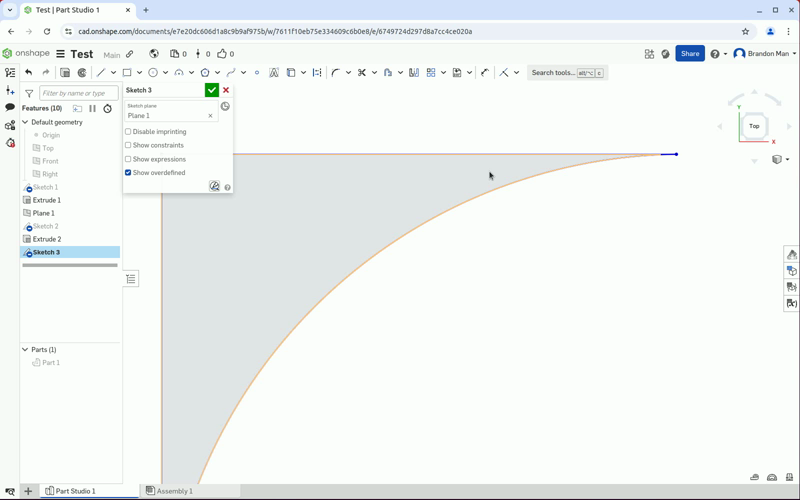
scroll(-6)
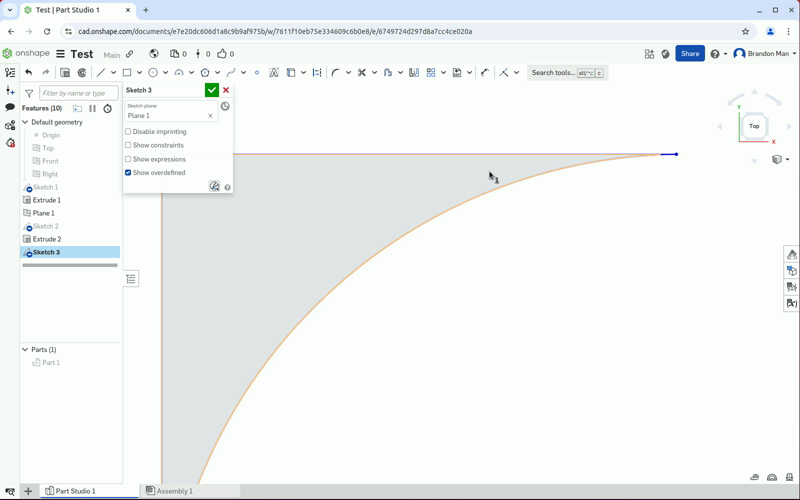
scroll(-6)
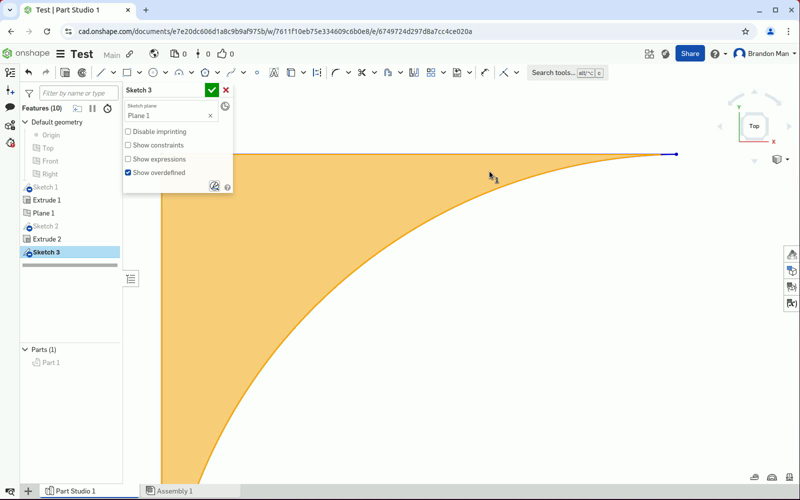
scroll(-6)
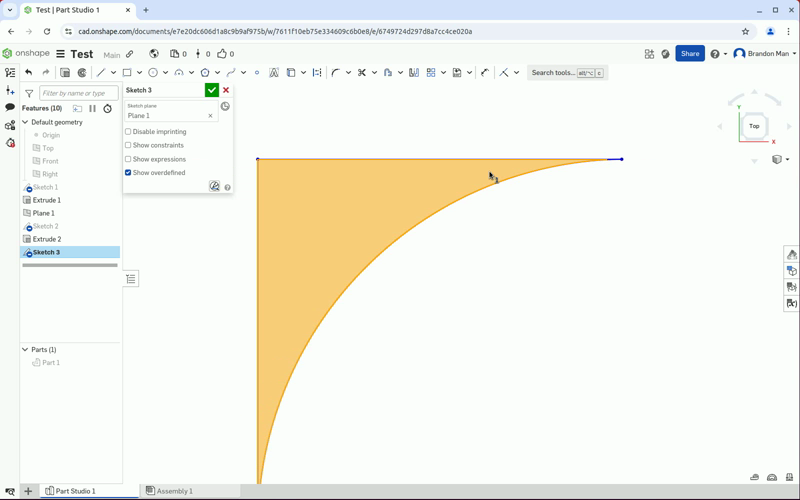
scroll(-6)
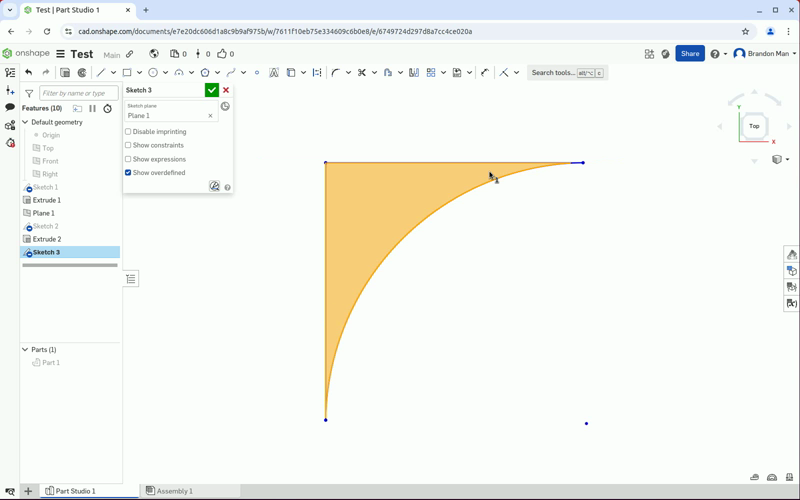
scroll(-6)
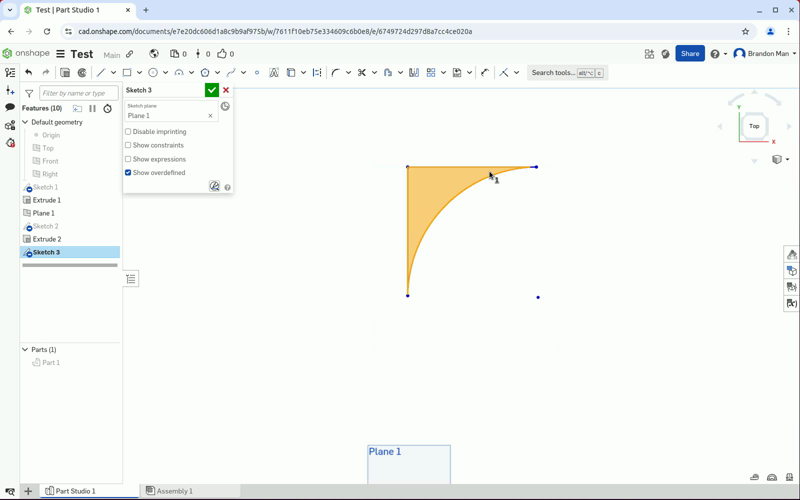
scroll(-6)
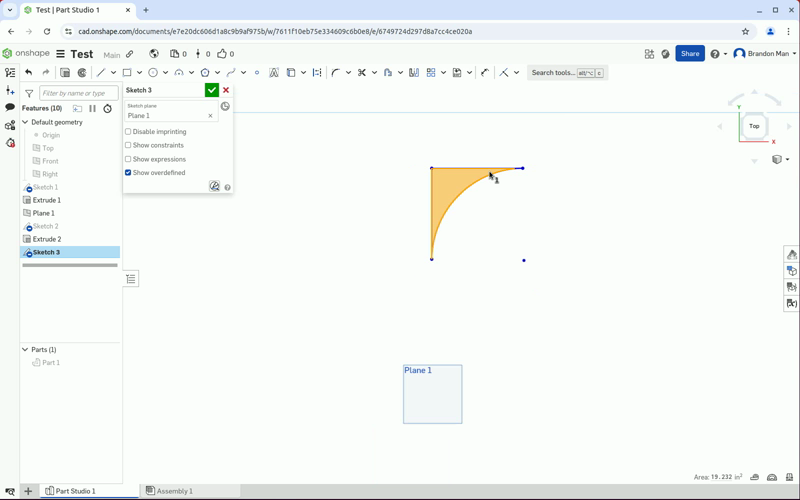
scroll(-6)
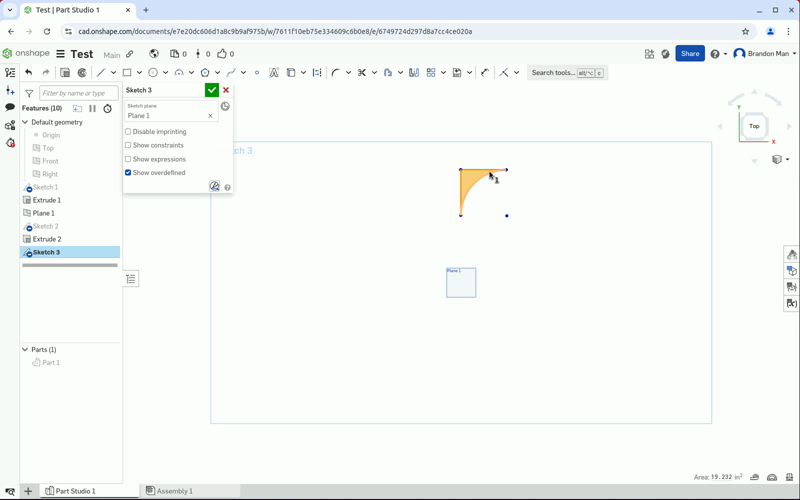
mouse_move(73, 352)
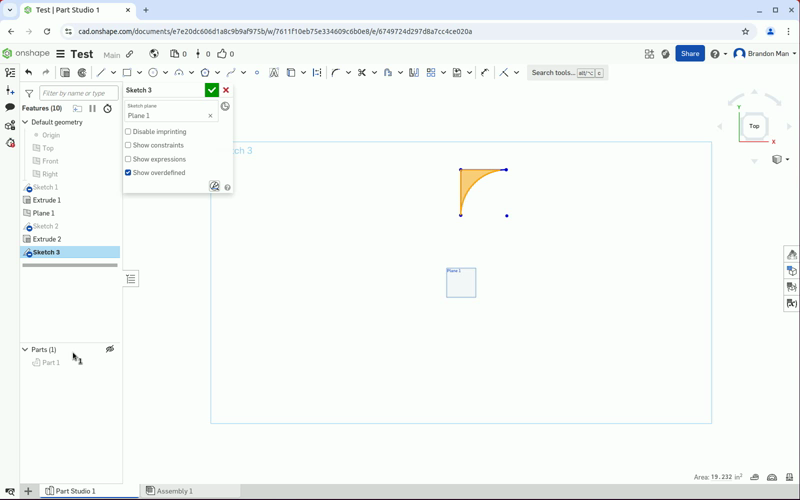
key(shift+y)
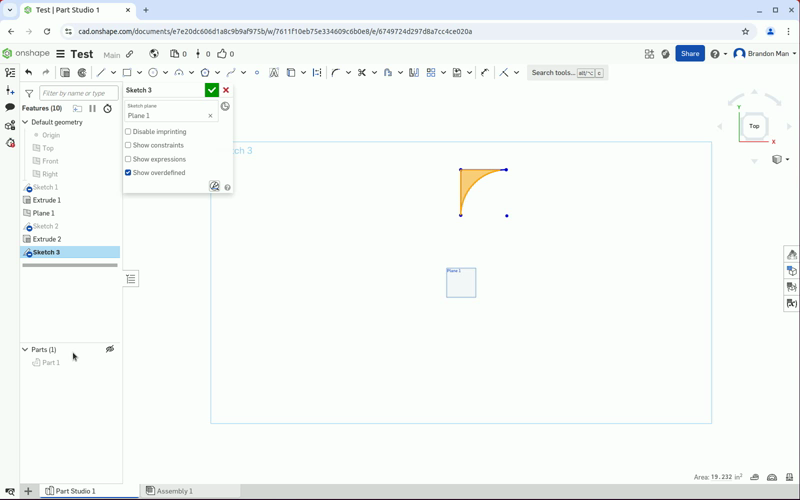
key(shift+e)
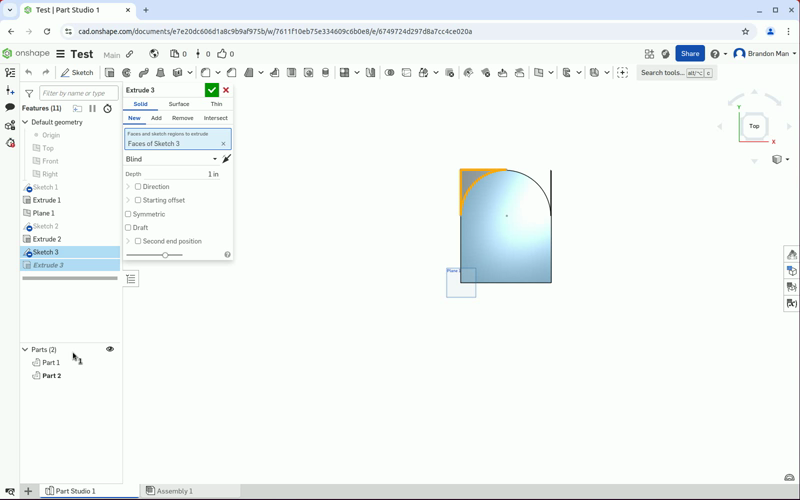
mouse_move(143, 106)
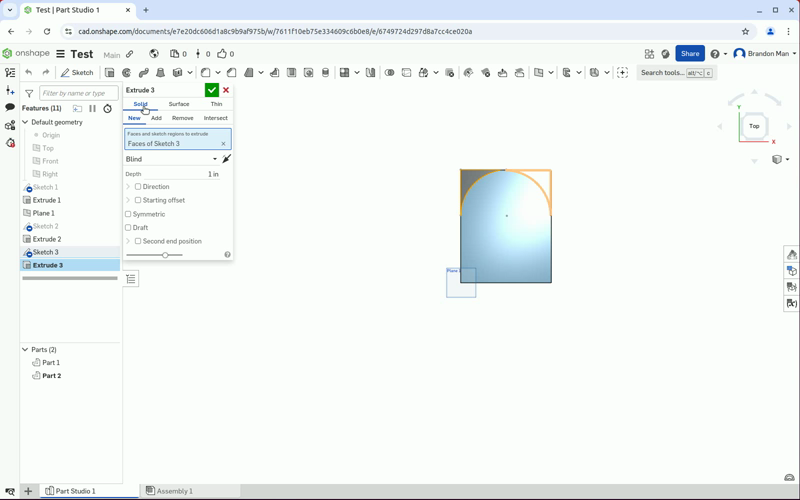
click(143, 106)
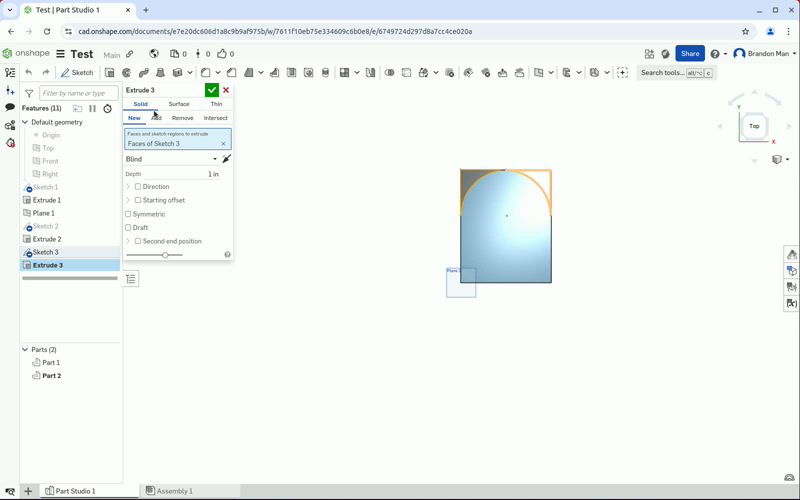
mouse_move(186, 120)
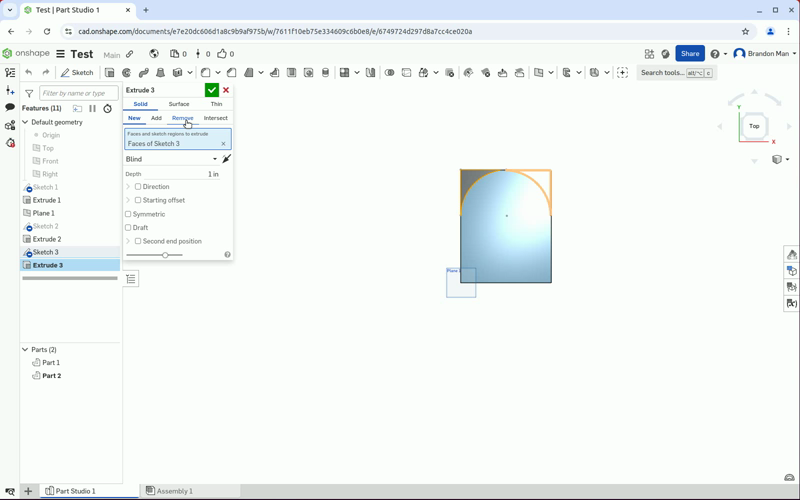
click(186, 120)
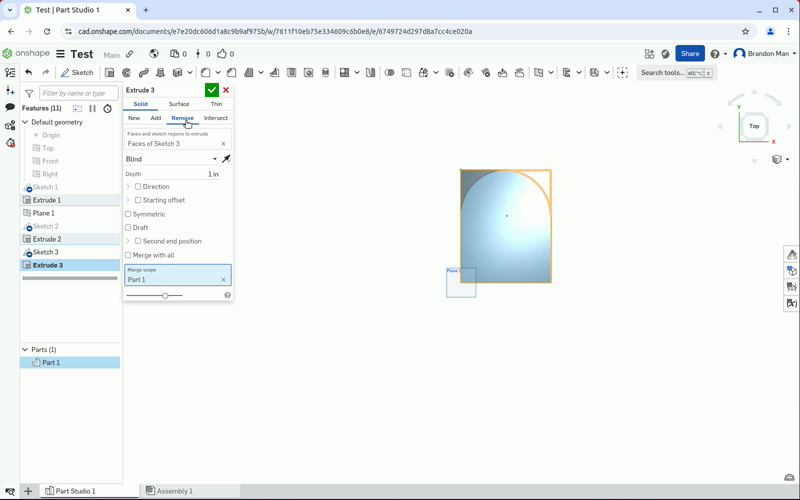
key(tab, 4)
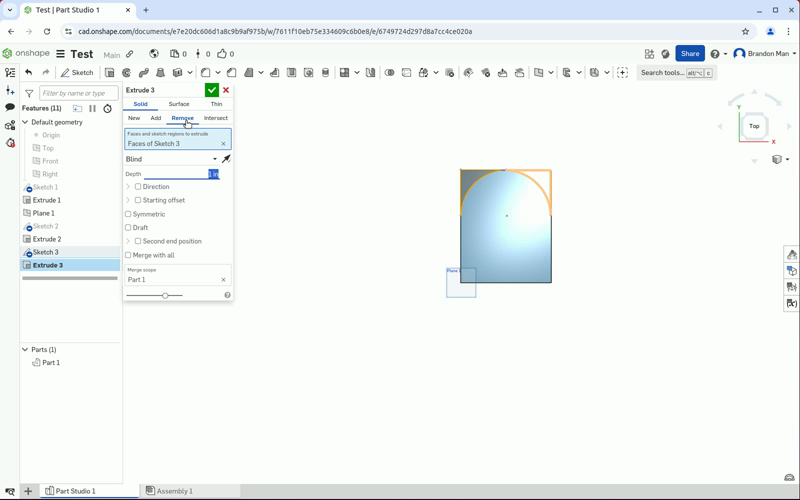
text(4.574)
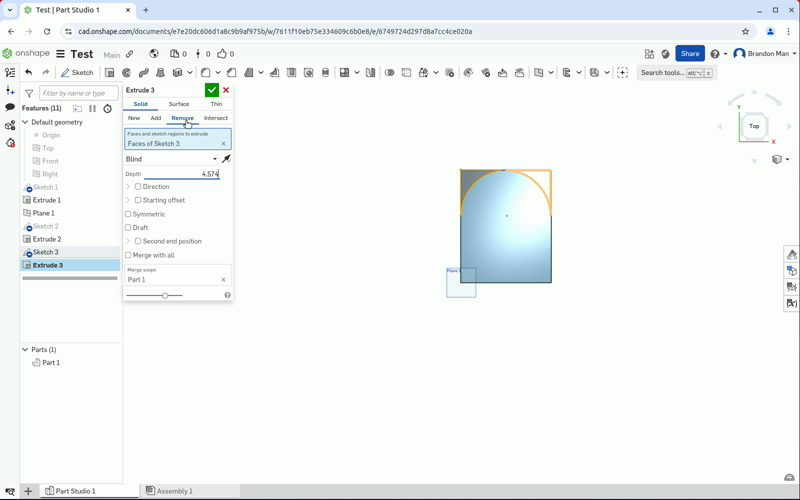
key(tab, 6)
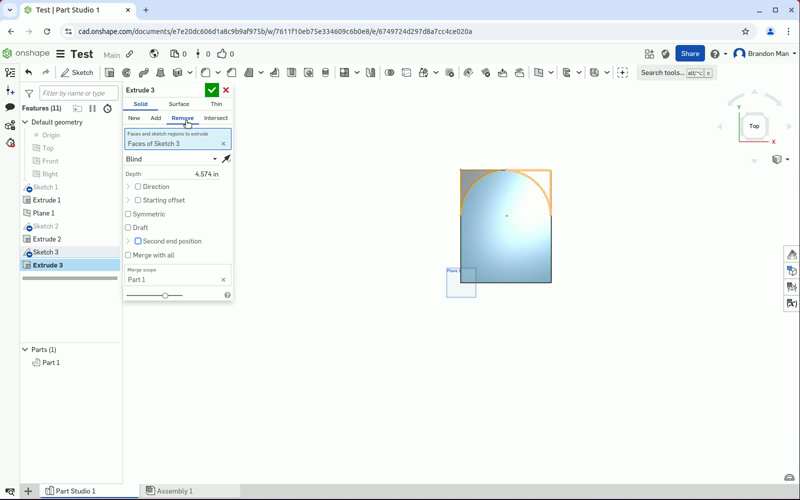
key(space)
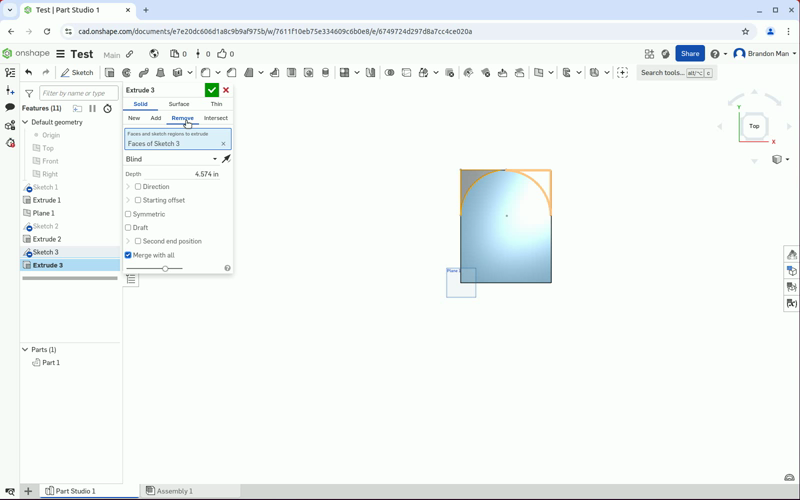
key(enter)
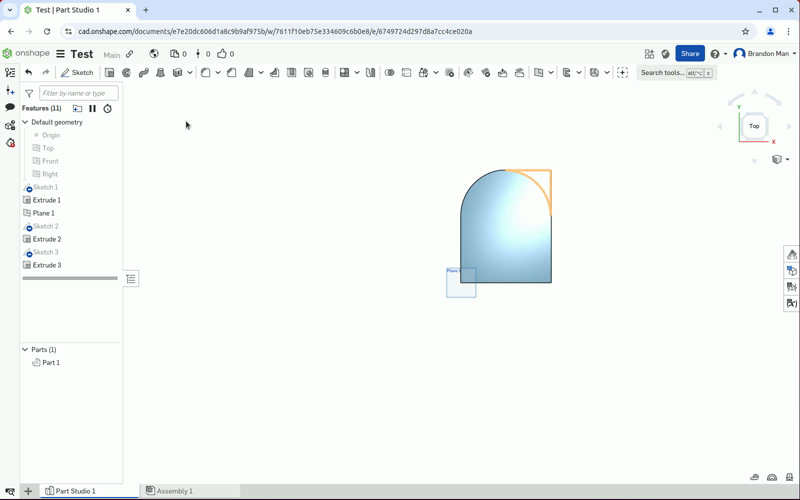
key(shift+h)
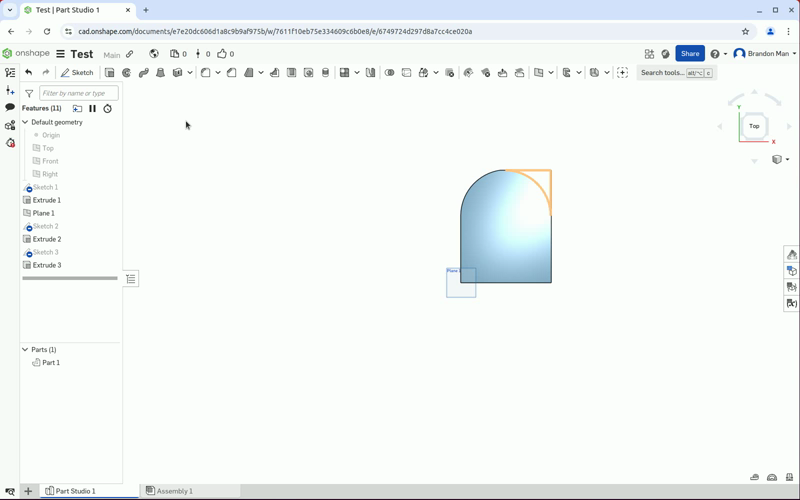
key(shift+h)
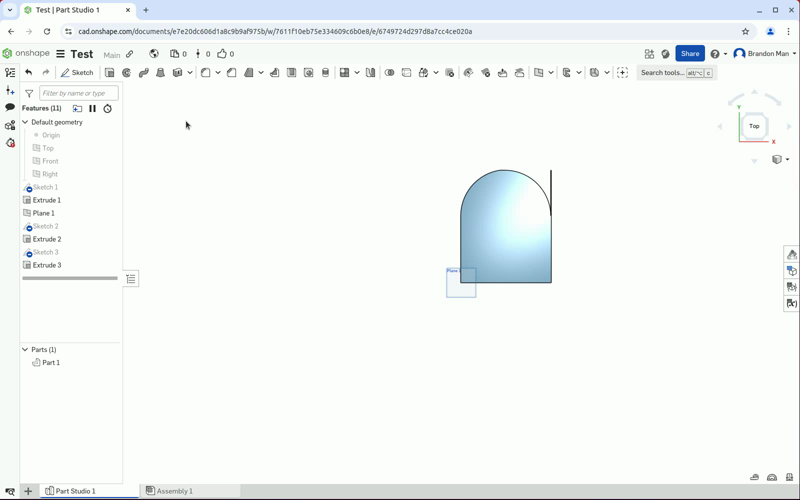
mouse_move(73, 189)
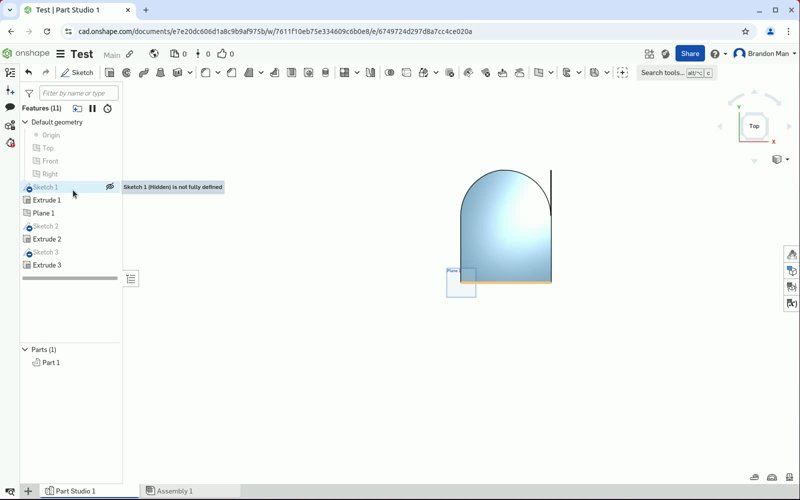
click(73, 189)
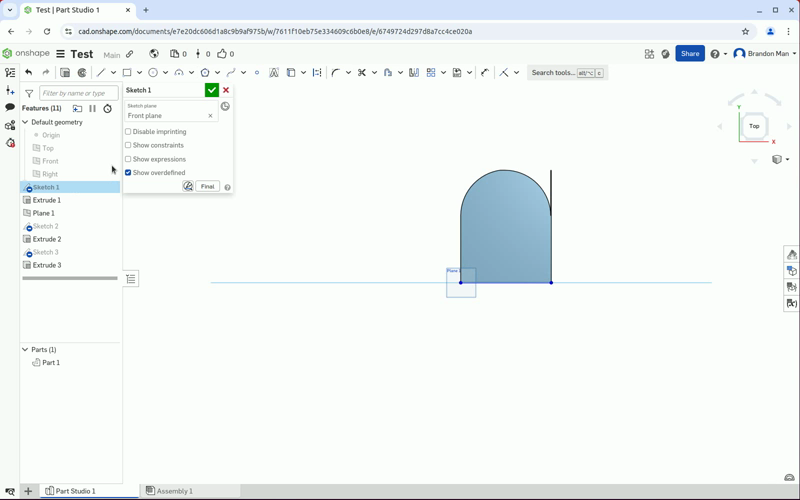
mouse_move(229, 92)
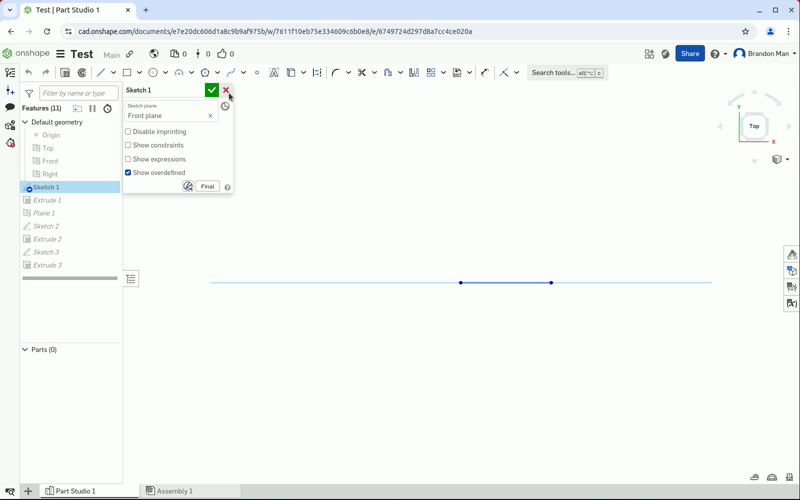
click(229, 92)
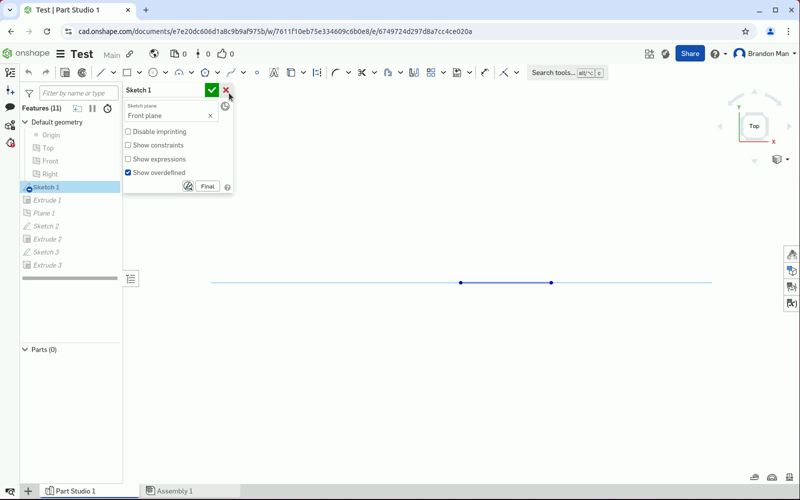
key(shift+s)
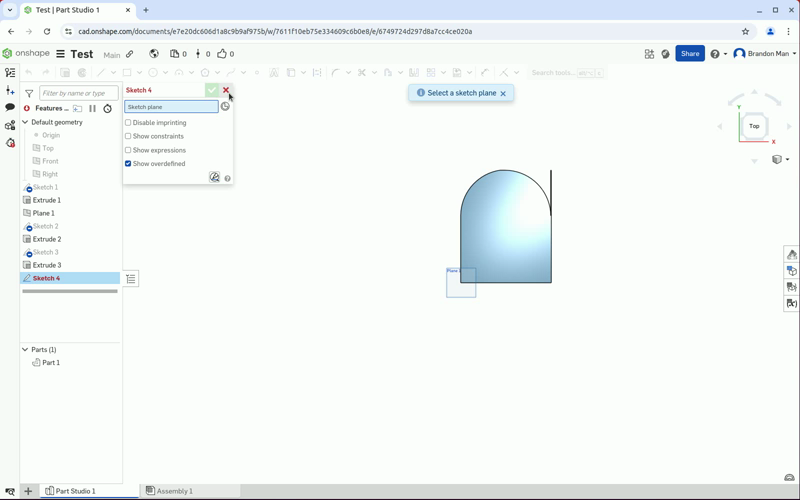
mouse_move(73, 215)
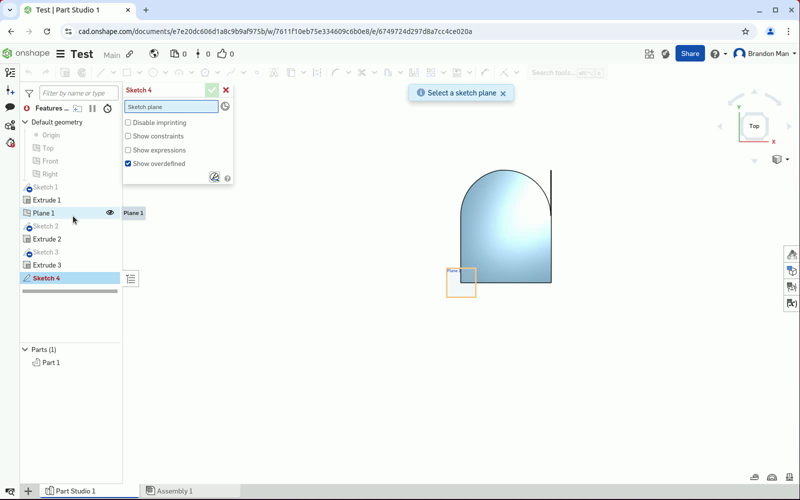
click(73, 215)
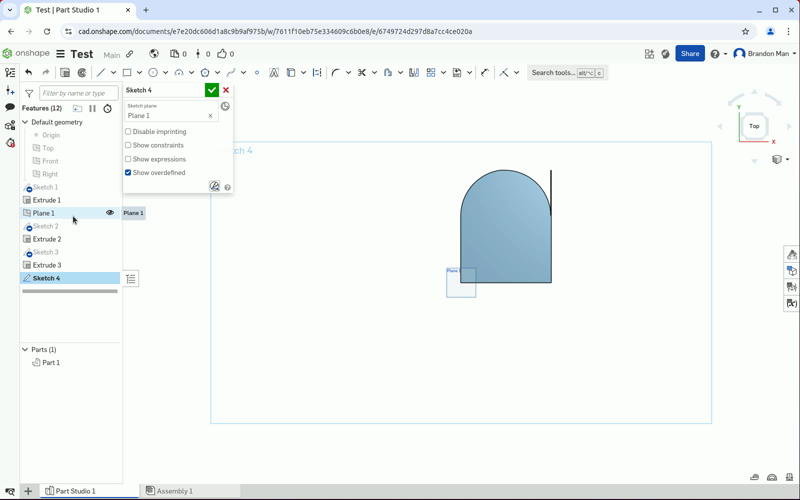
mouse_move(73, 352)
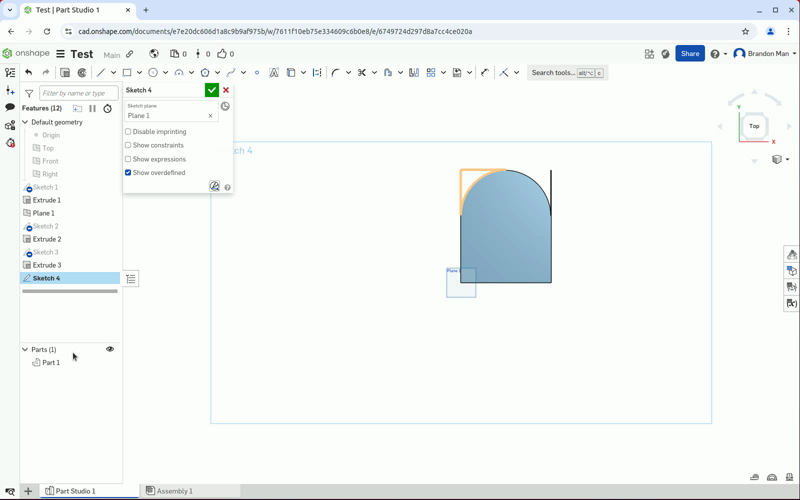
key(y)
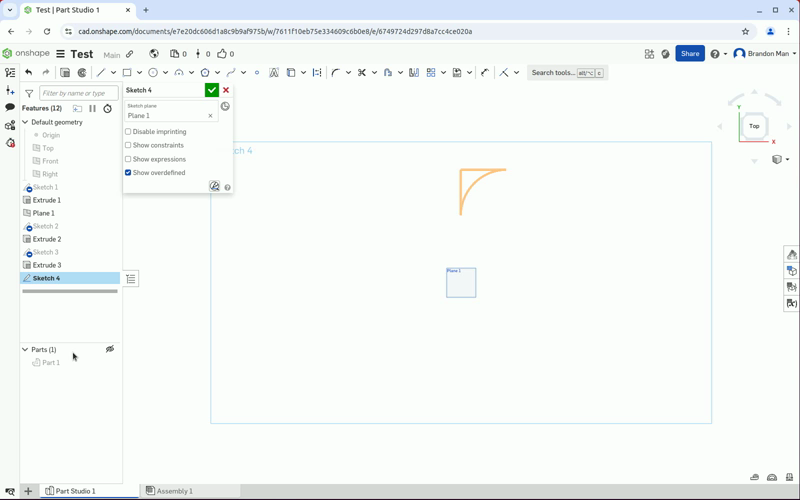
key(c)
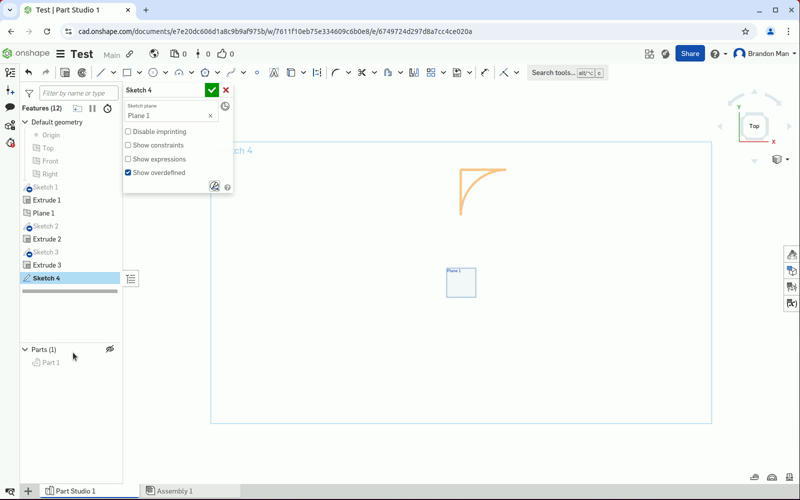
key_down(shift)
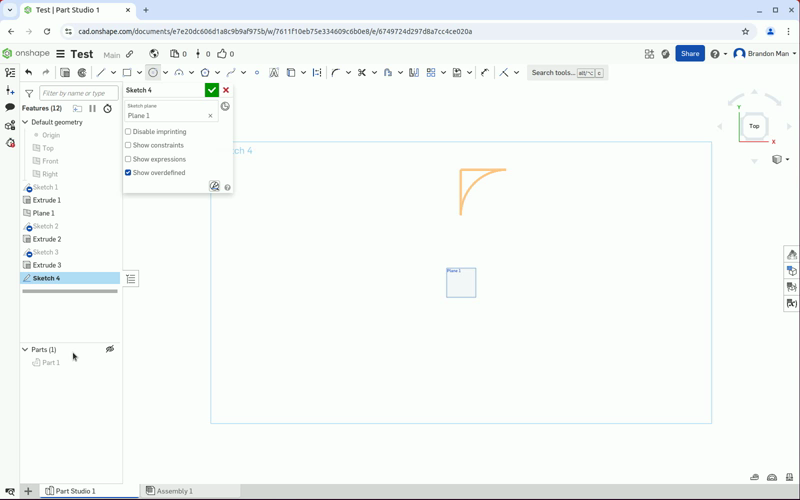
mouse_move(507, 271)
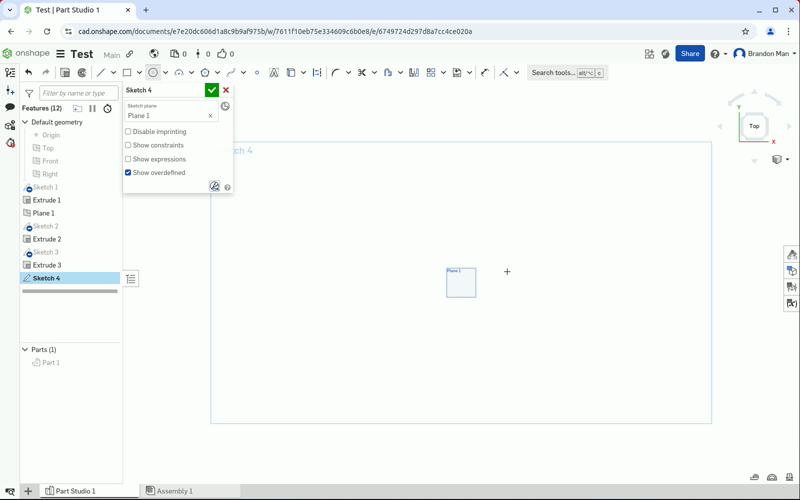
click(507, 271)
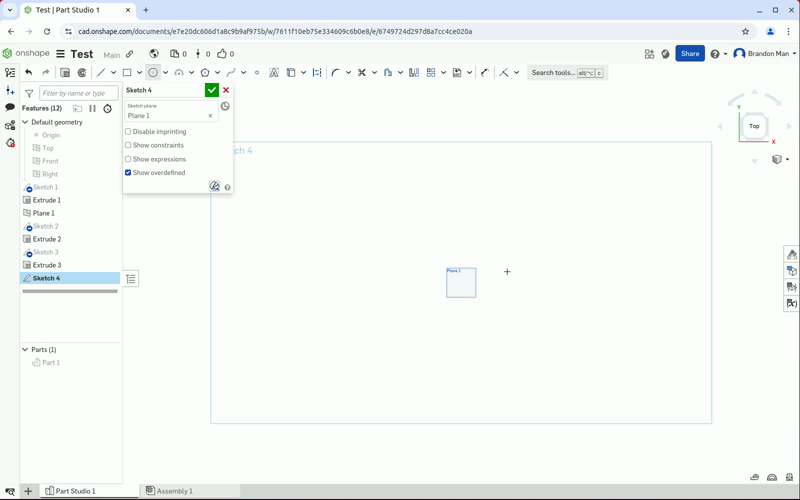
key_up(shift)
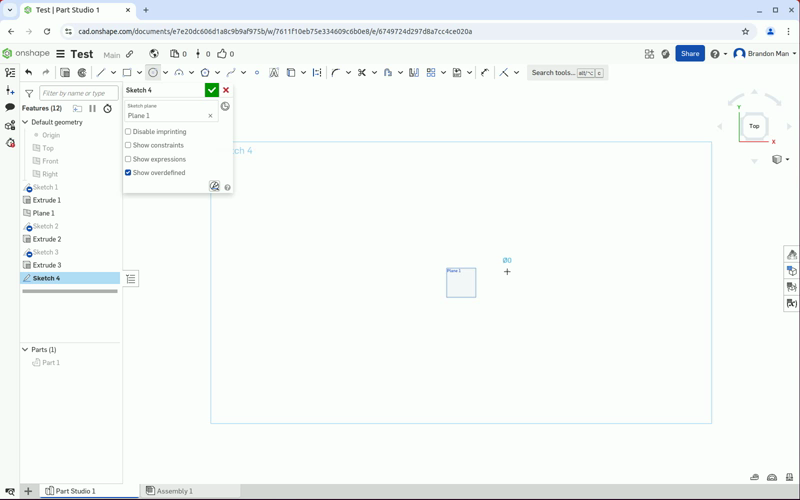
mouse_move(513, 271)
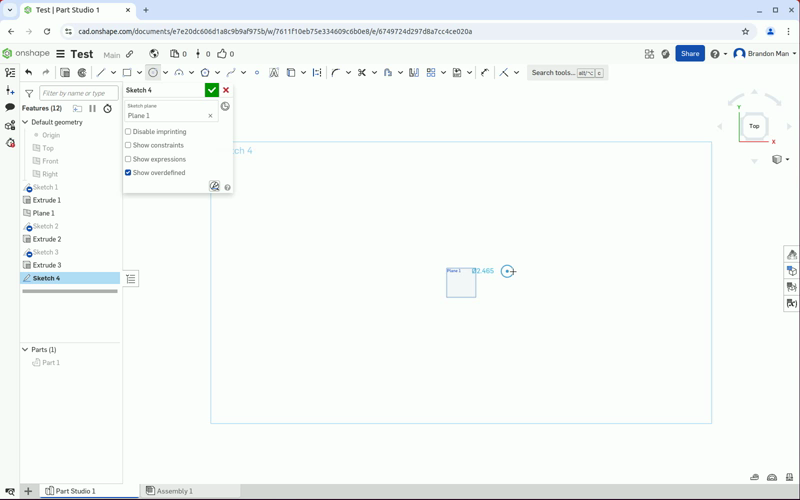
click(513, 271)
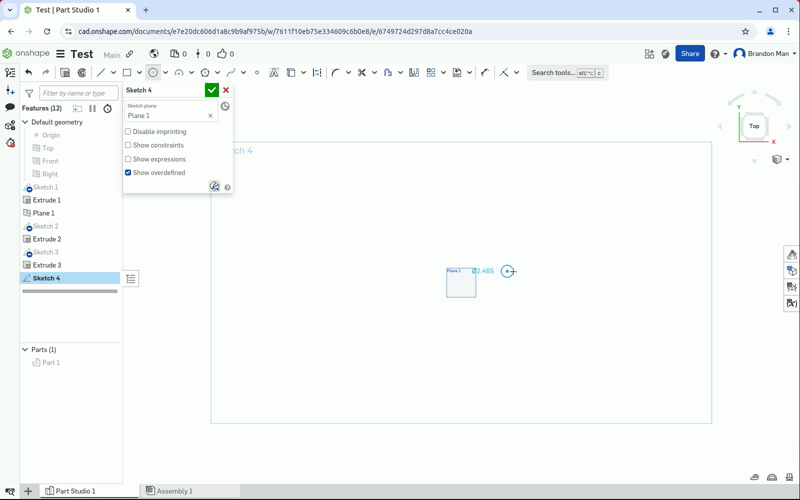
key(esc)
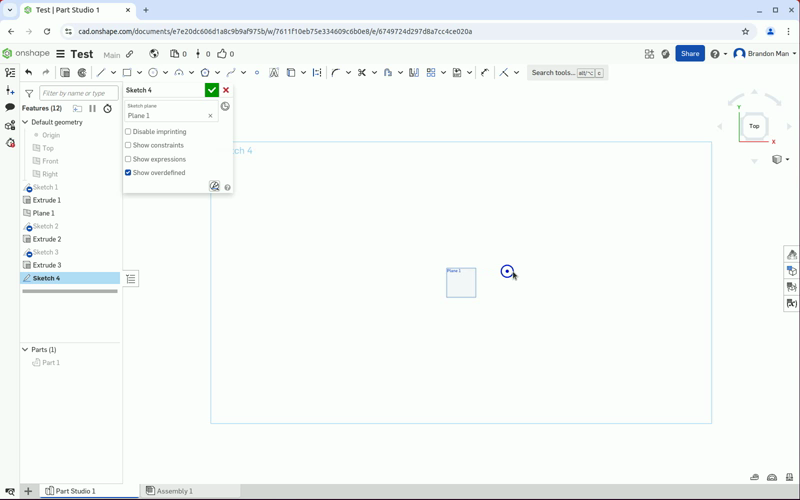
mouse_move(507, 271)
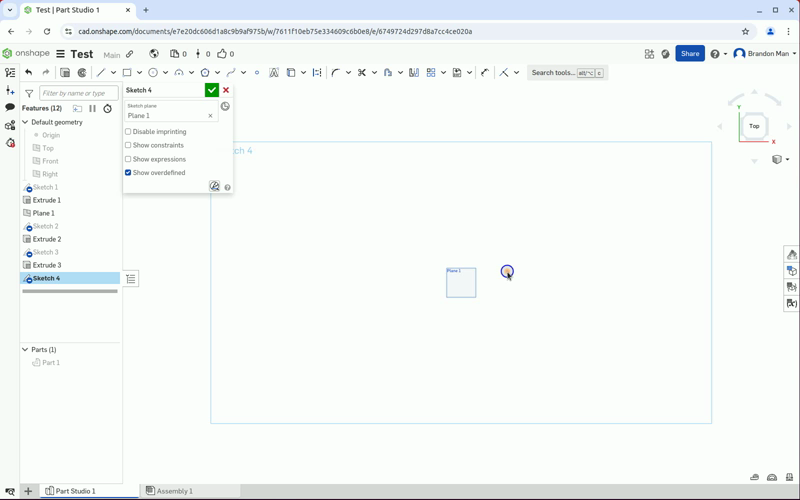
scroll(6)
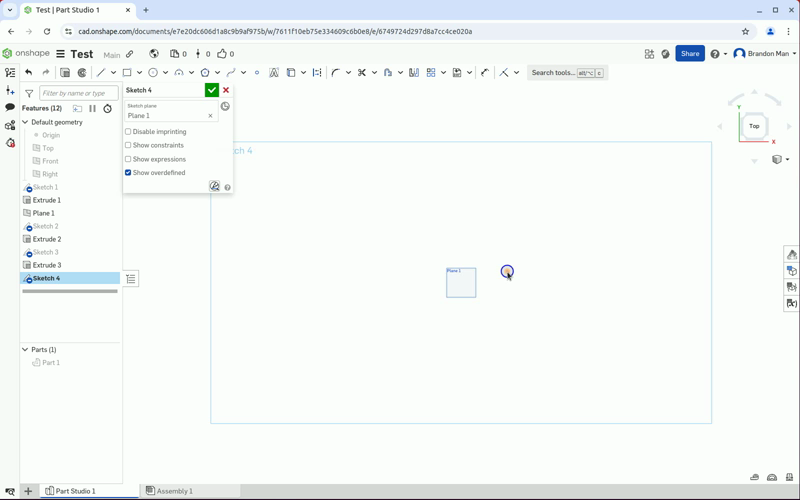
scroll(6)
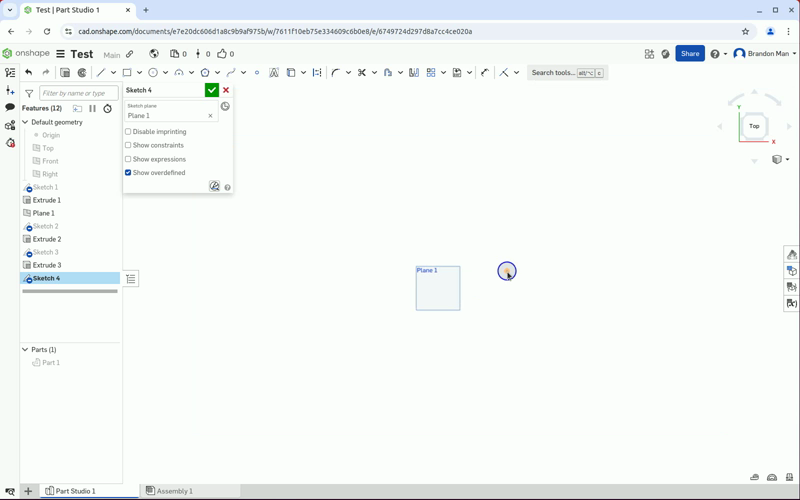
scroll(6)
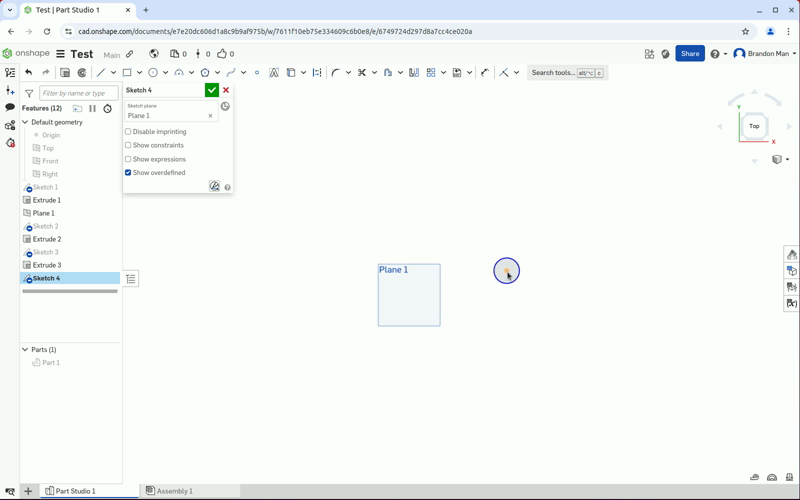
scroll(6)
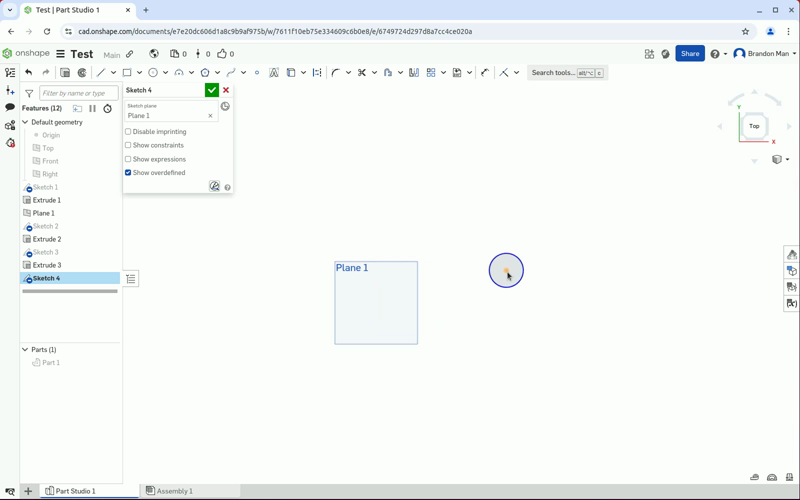
scroll(6)
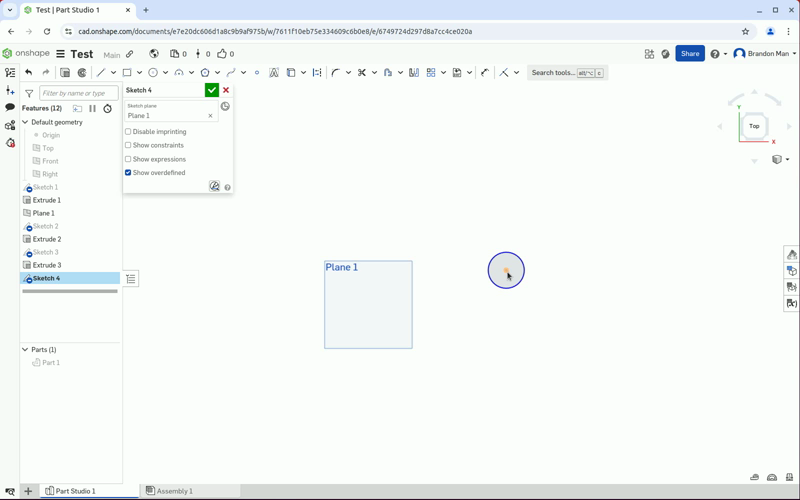
scroll(6)
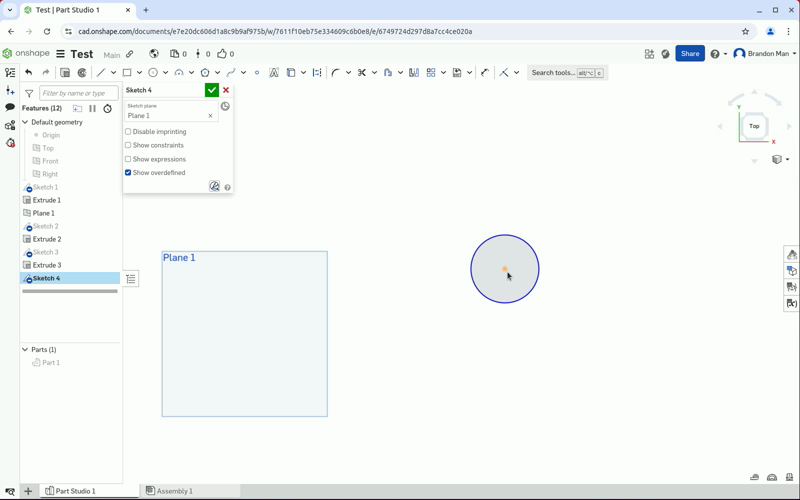
scroll(6)
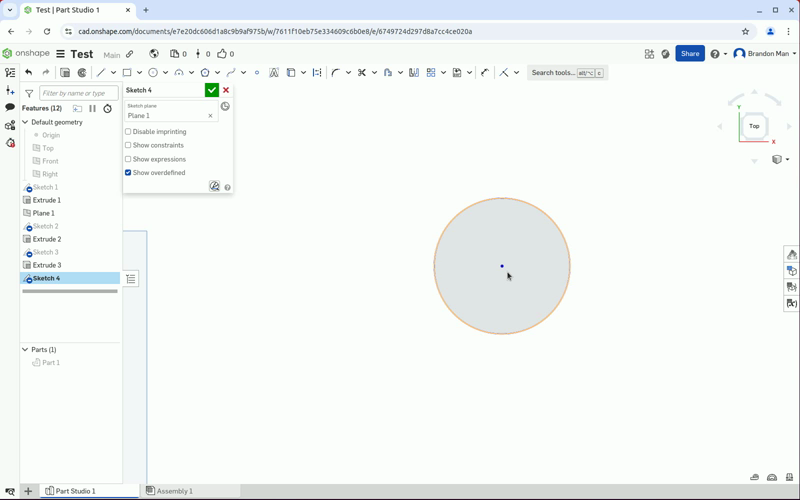
click(507, 271)
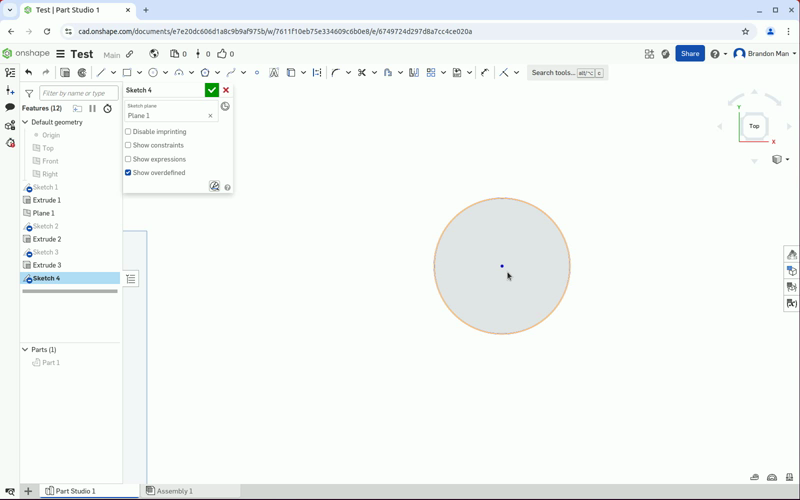
scroll(-6)
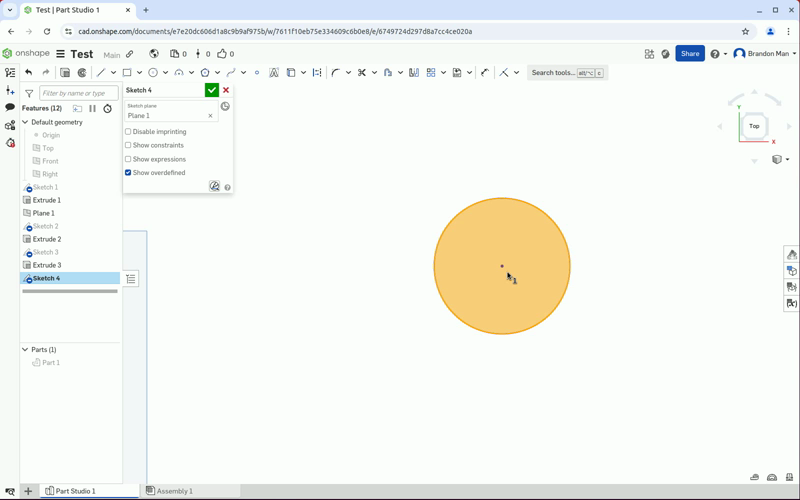
scroll(-6)
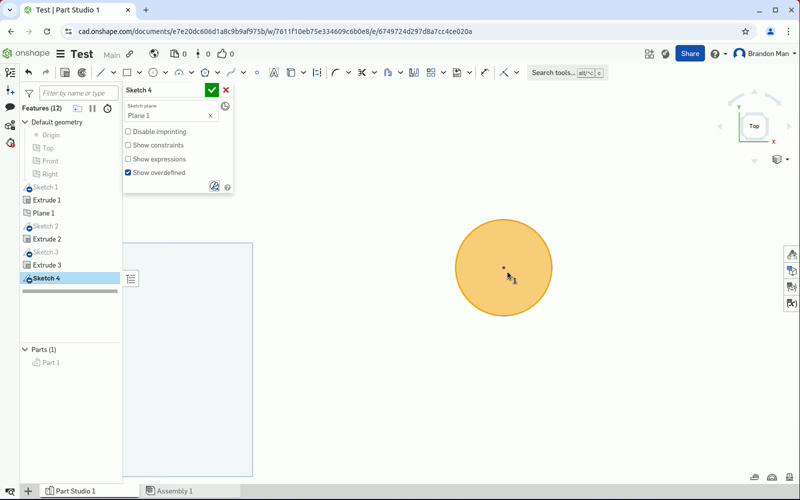
scroll(-6)
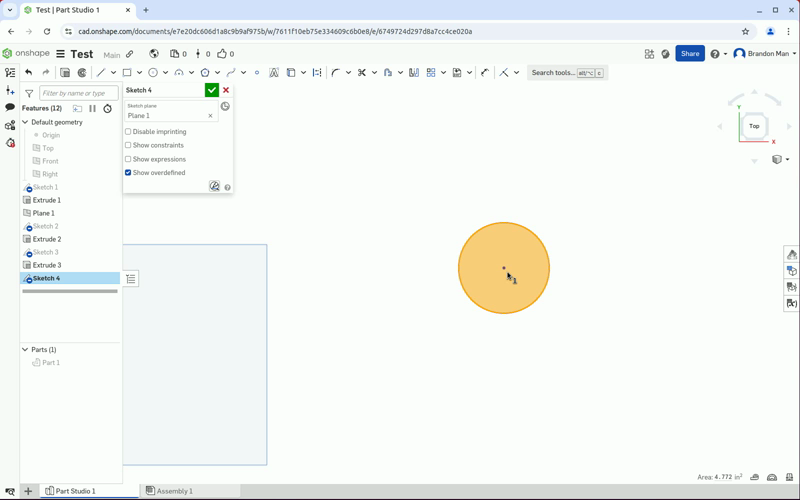
scroll(-6)
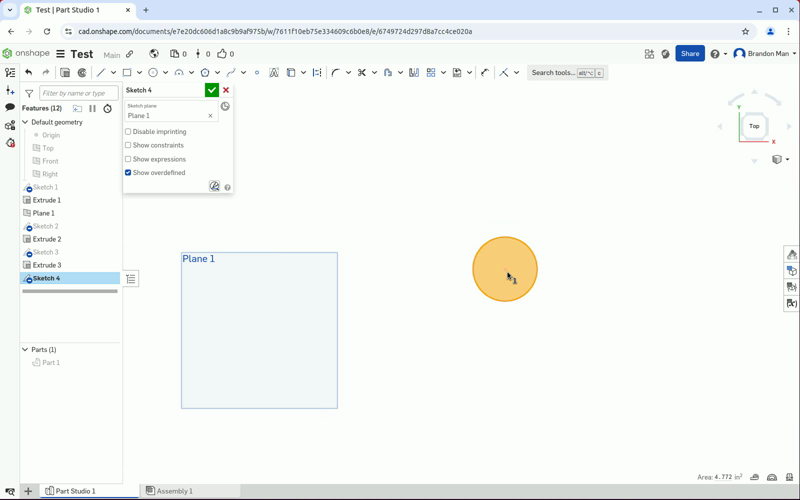
scroll(-6)
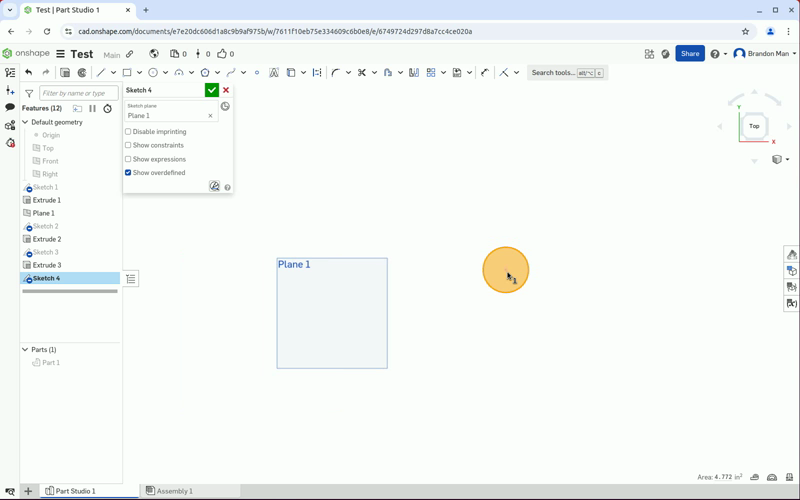
scroll(-6)
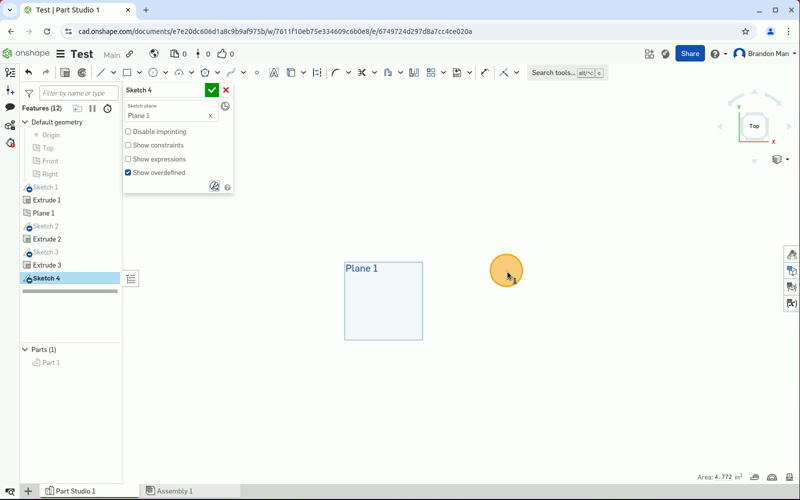
scroll(-6)
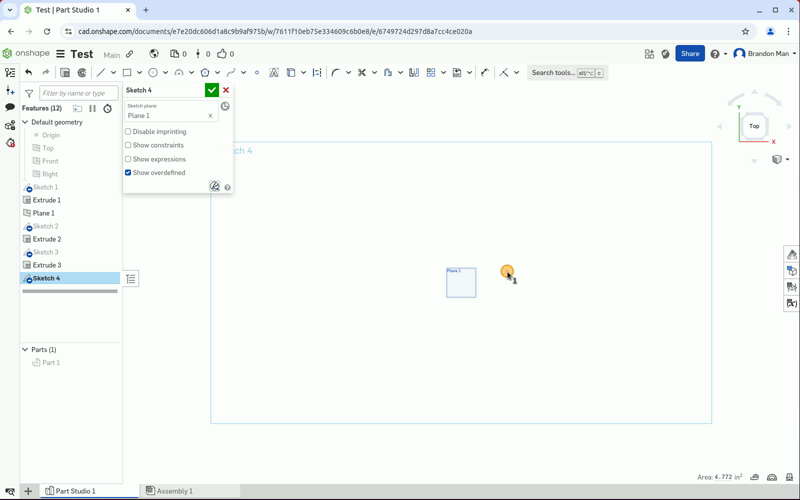
mouse_move(73, 352)
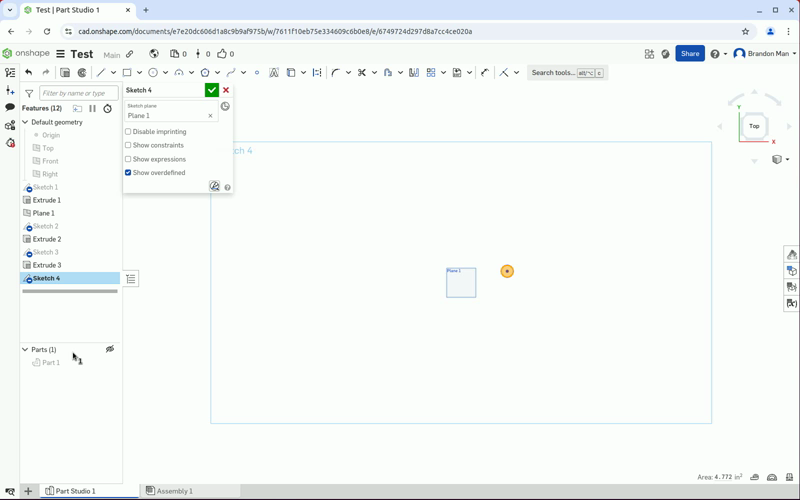
key(shift+y)
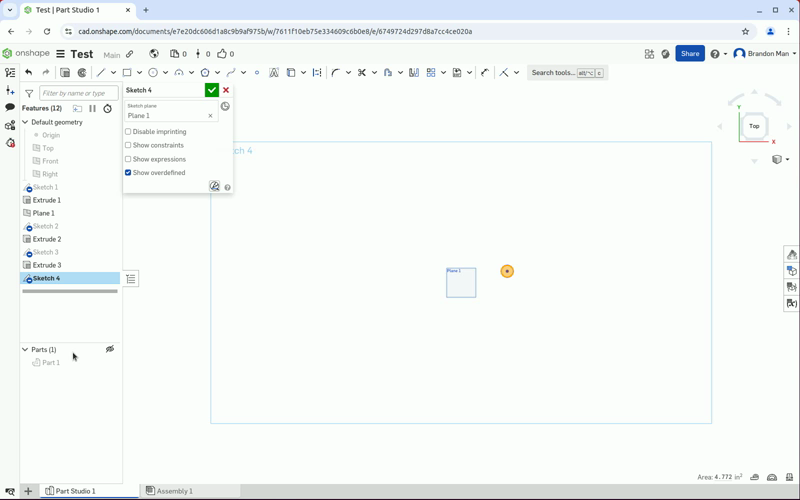
key(shift+e)
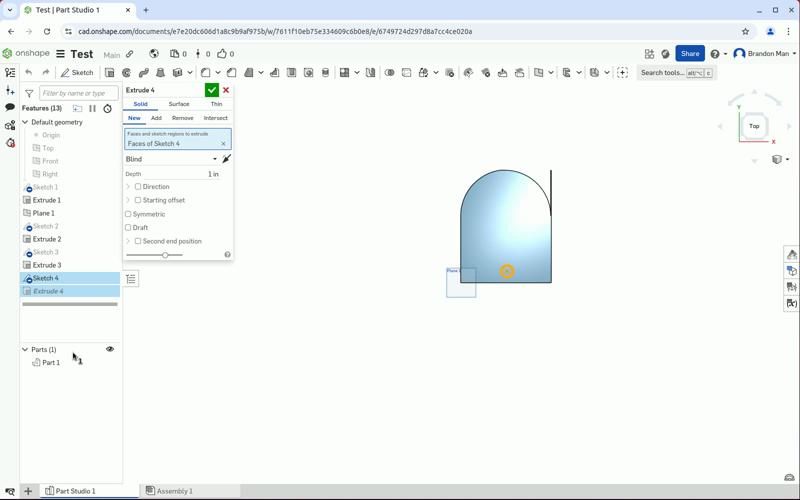
mouse_move(143, 106)
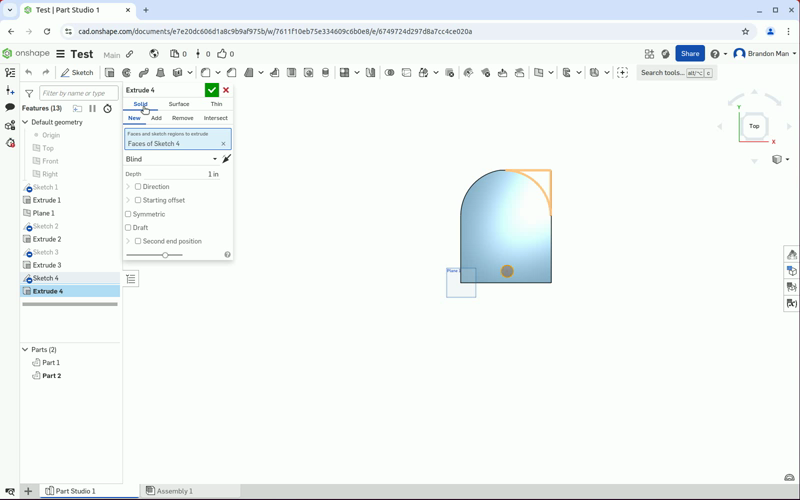
click(143, 106)
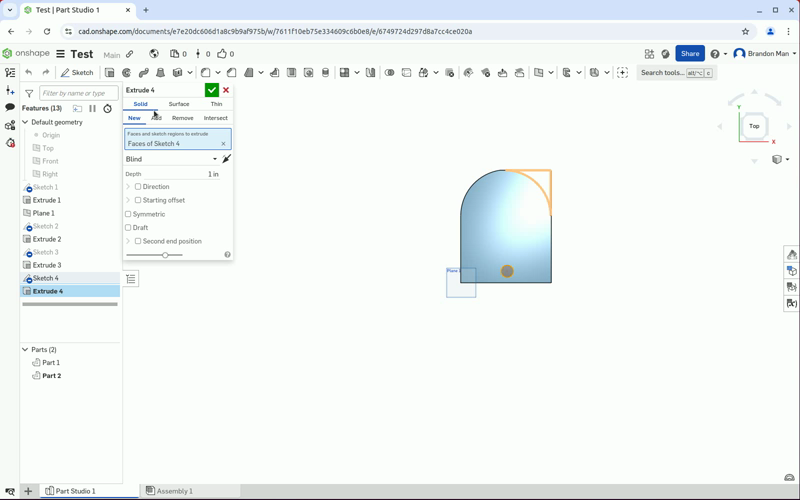
mouse_move(186, 120)
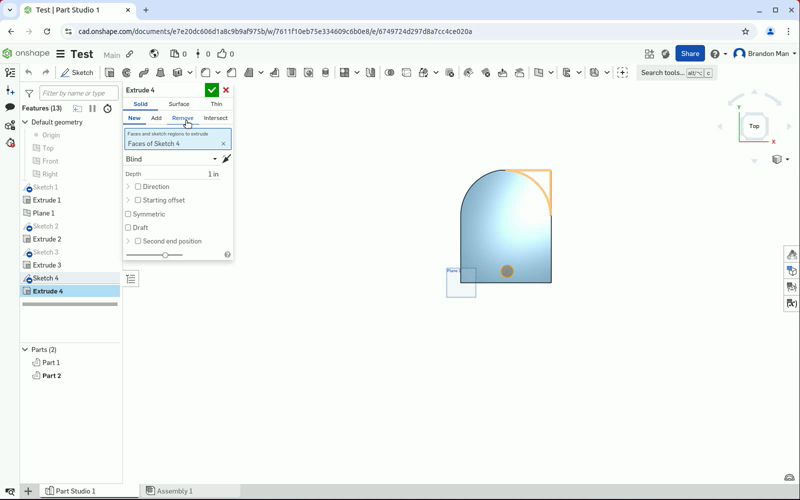
click(186, 120)
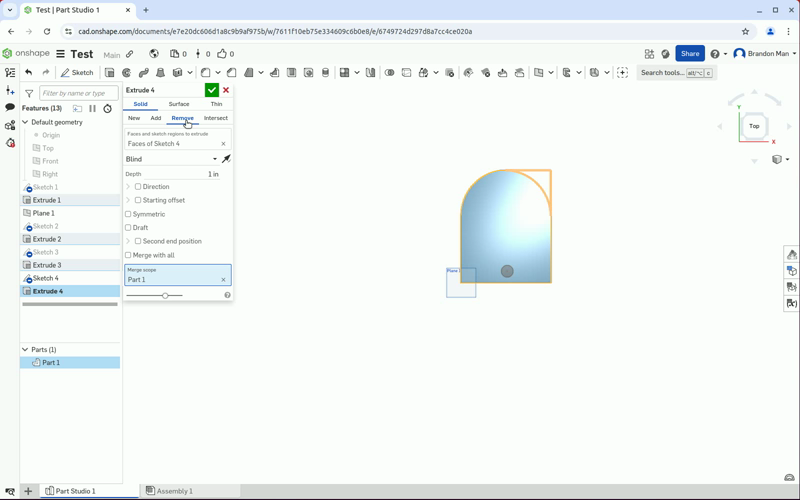
key(tab, 4)
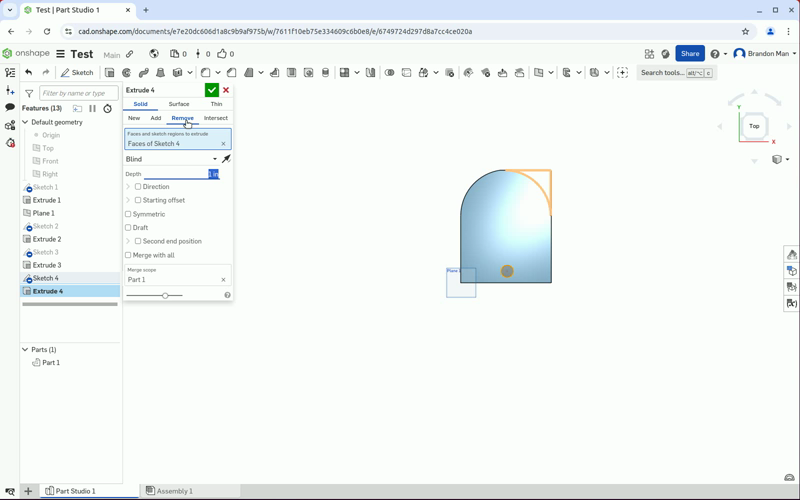
text(4.574)
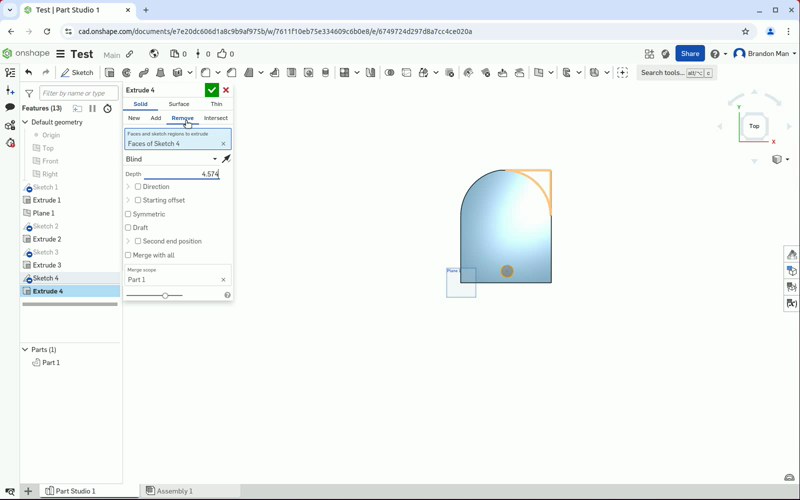
key(tab, 6)
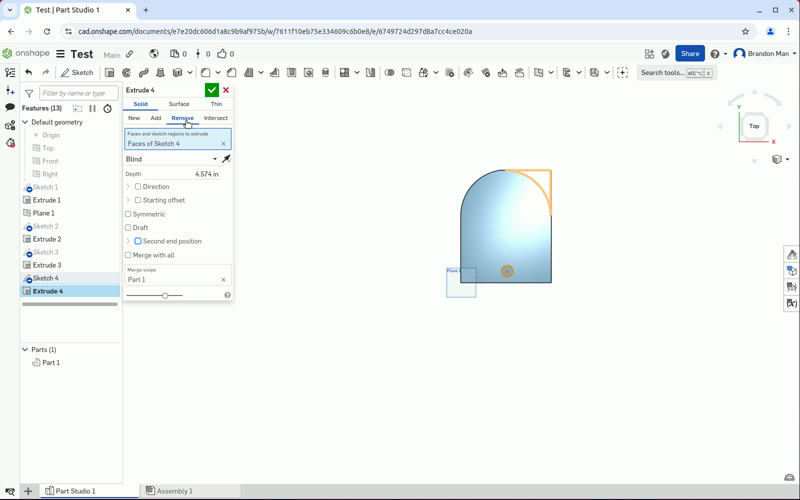
key(space)
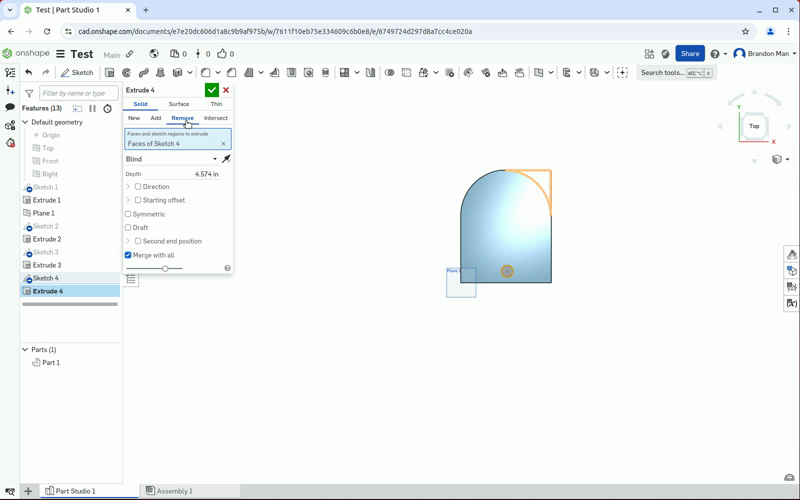
key(enter)
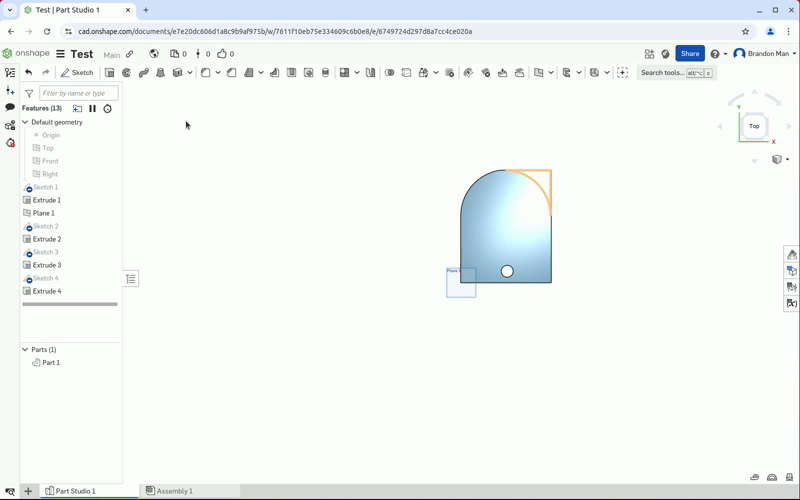
key(shift+h)
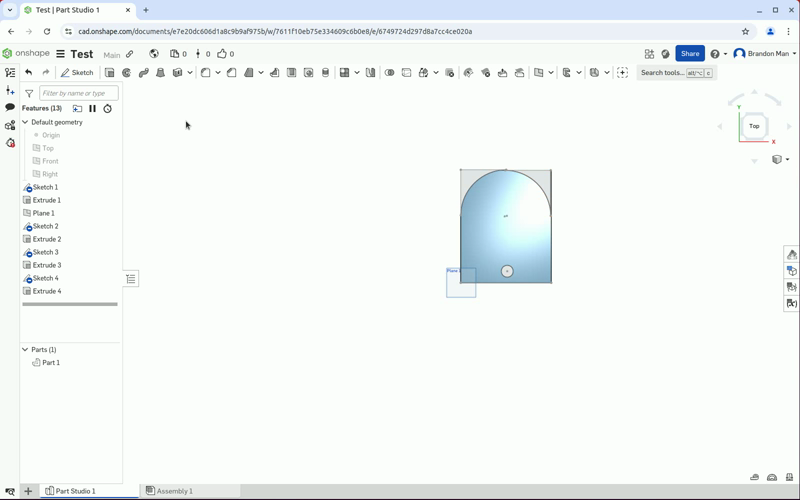
key(shift+h)
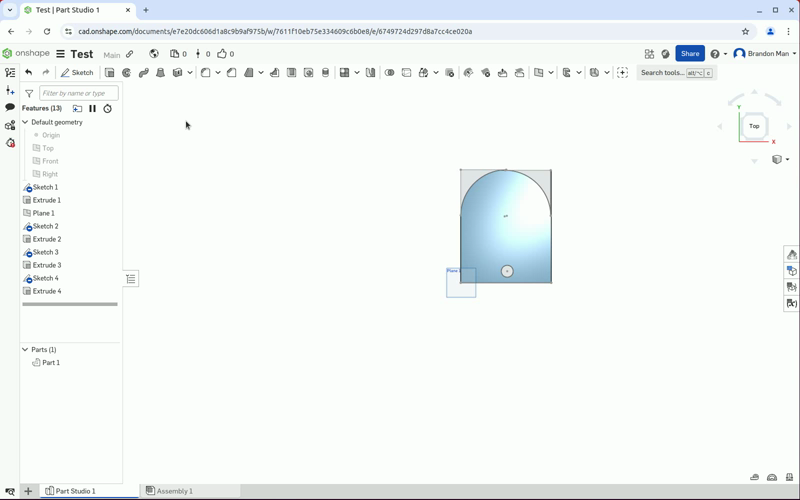
key(shift+7)
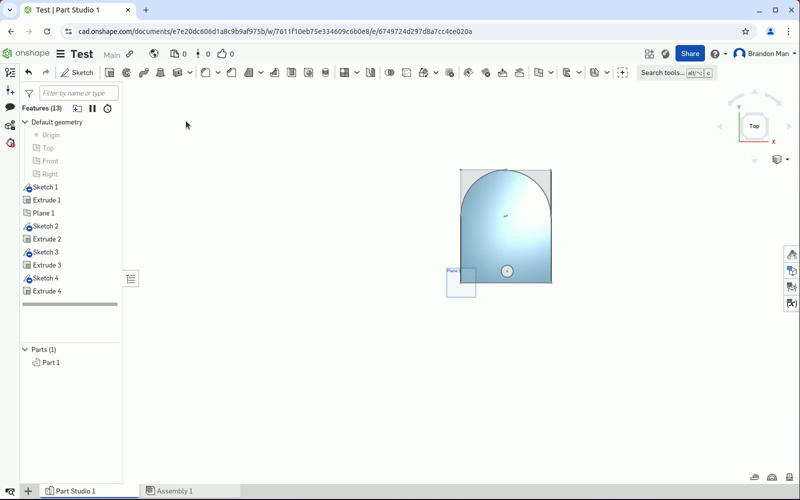
key(up, 3)
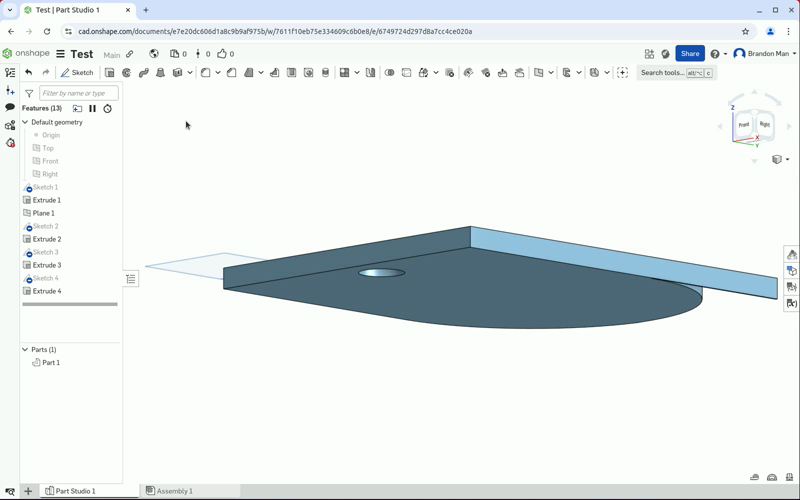
key(left, 3)
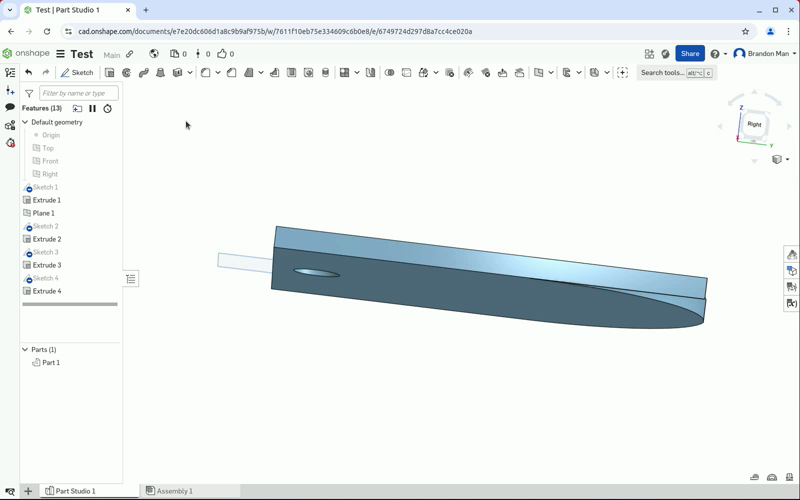
key(right, 3)
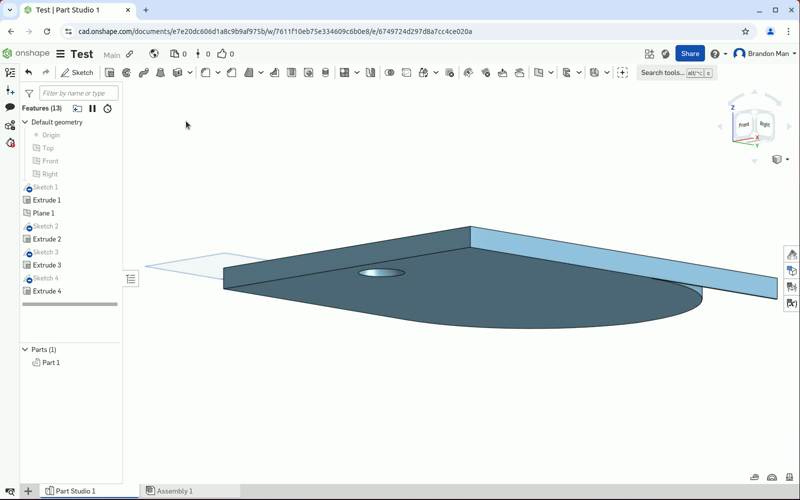
key(down, 3)
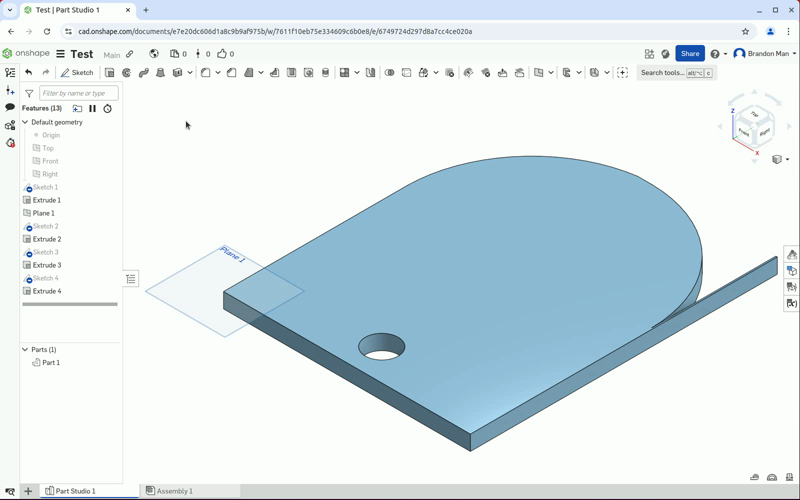
mouse_move(73, 189)
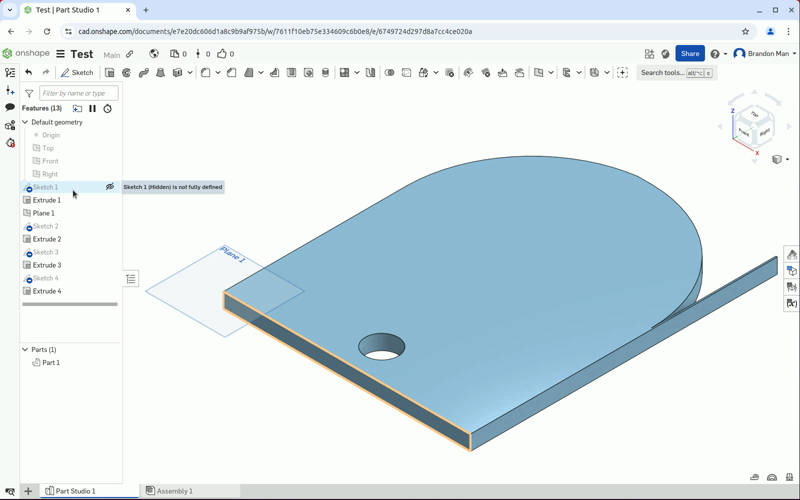
click(73, 189)